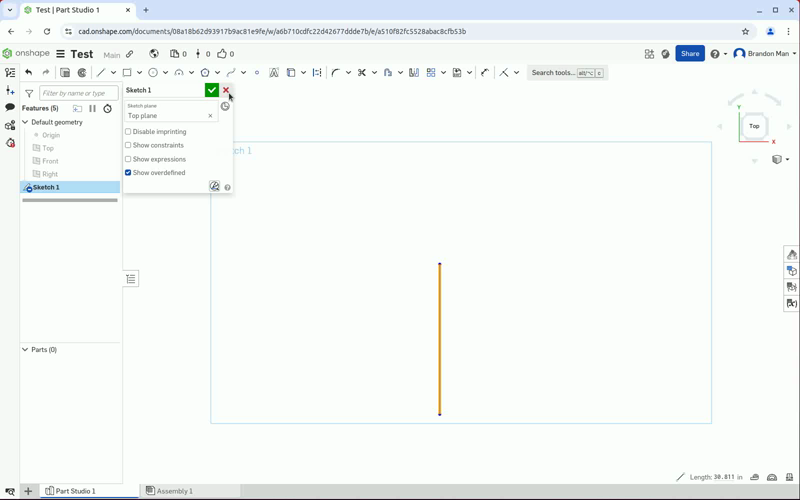
key(shift+h)
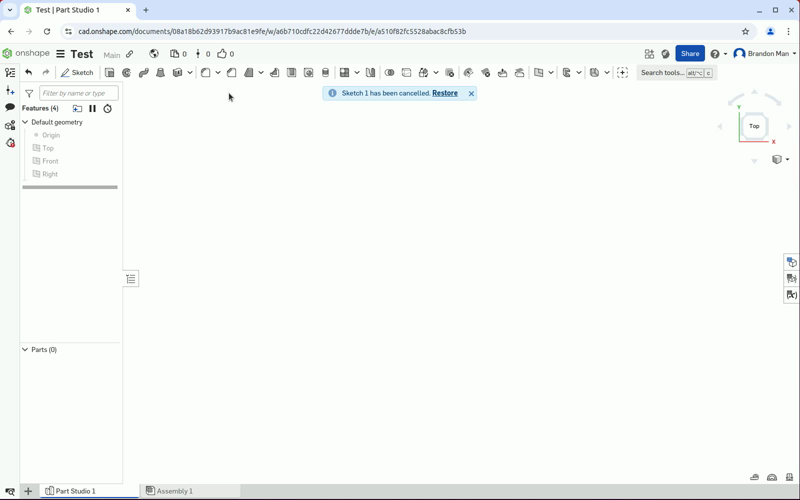
mouse_move(73, 352)
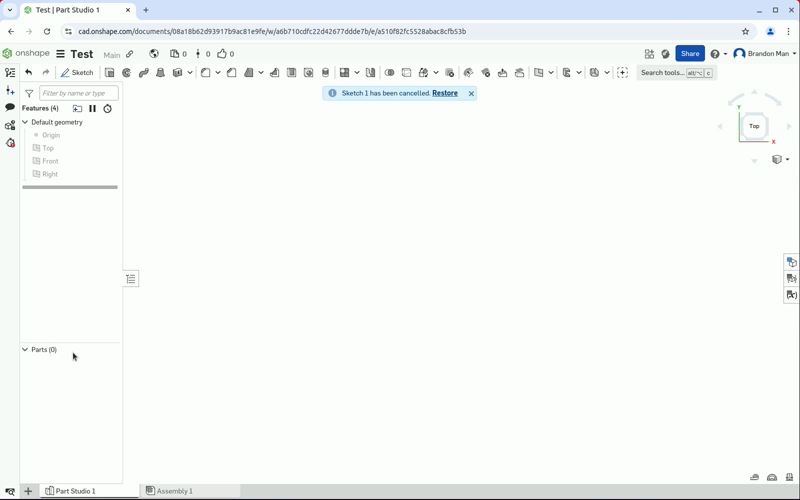
key(y)
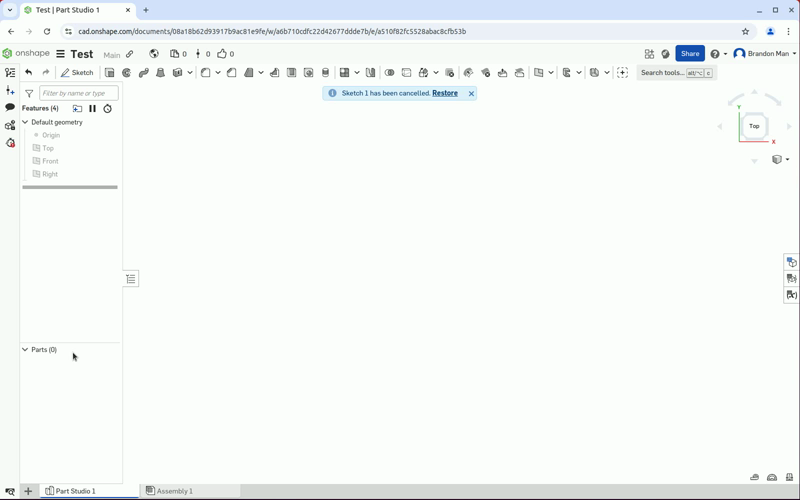
key(shift+p)
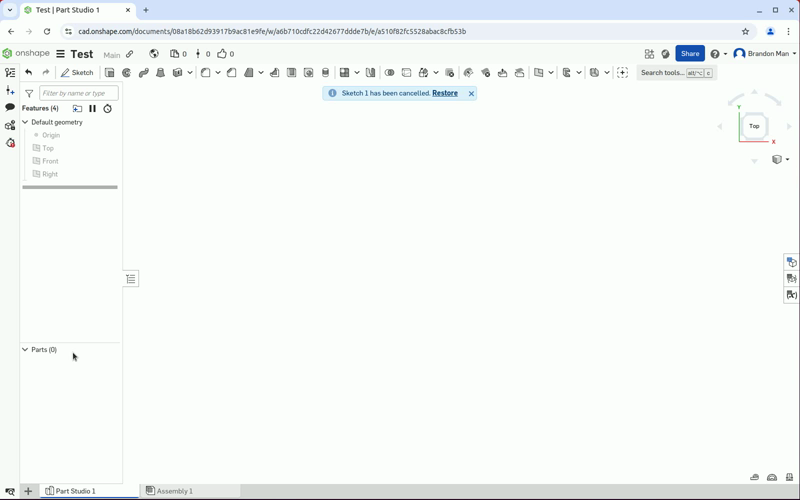
key(space)
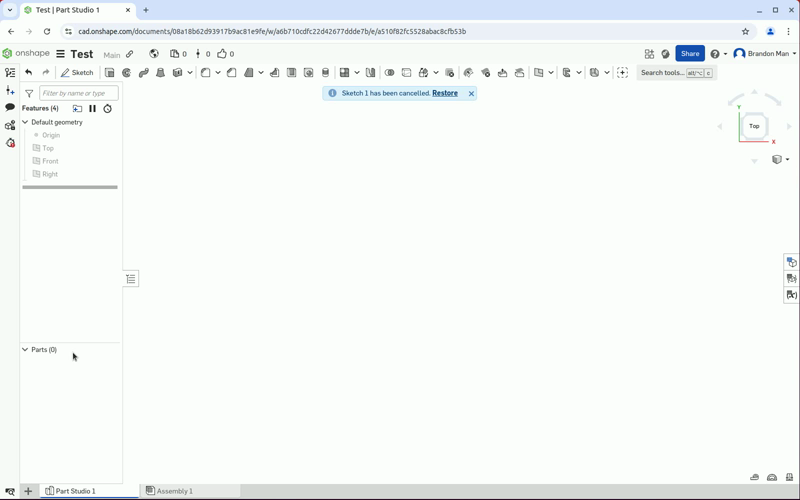
key_down(shift)
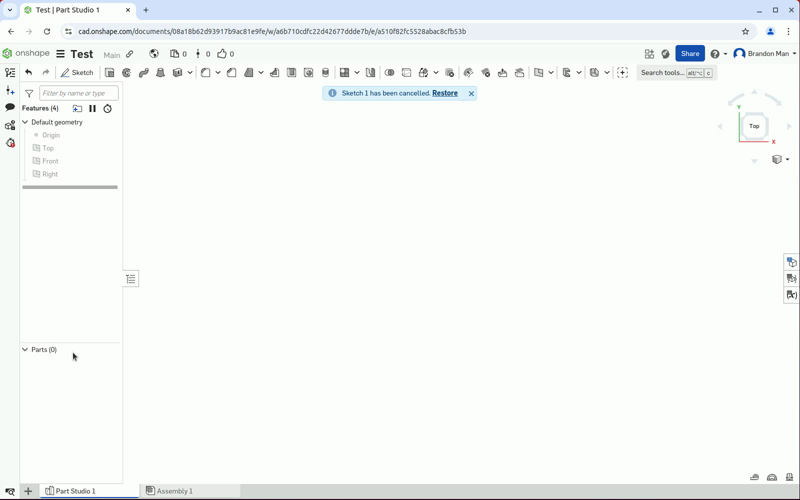
key(up)
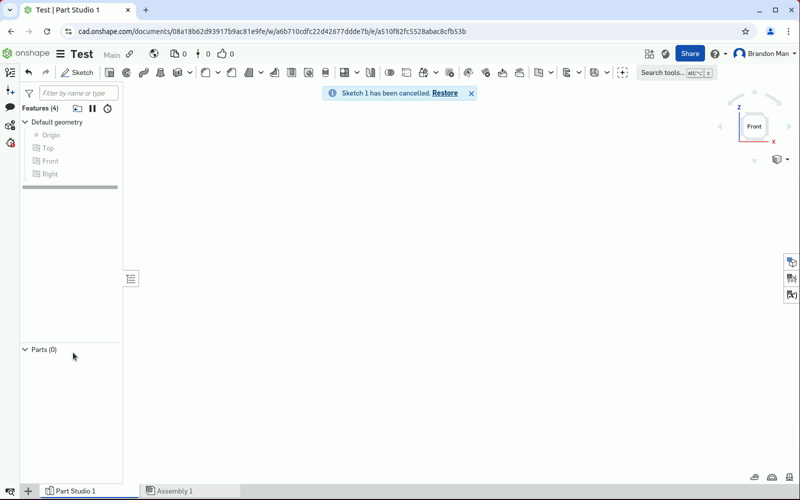
key_up(shift)
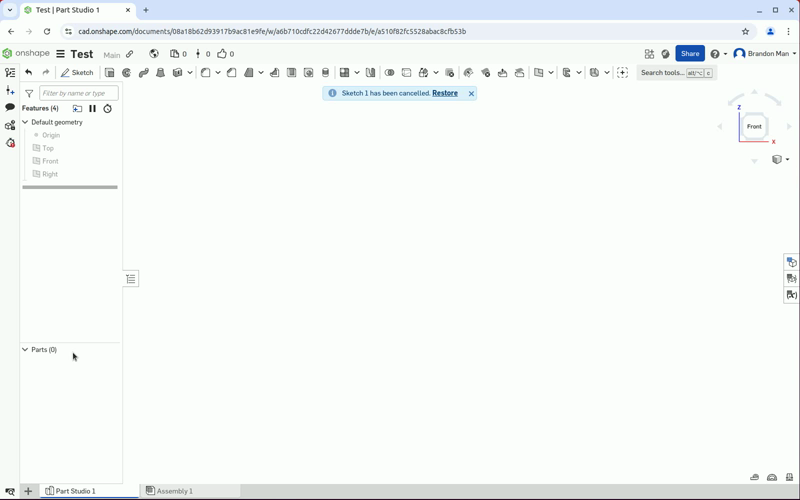
key(space)
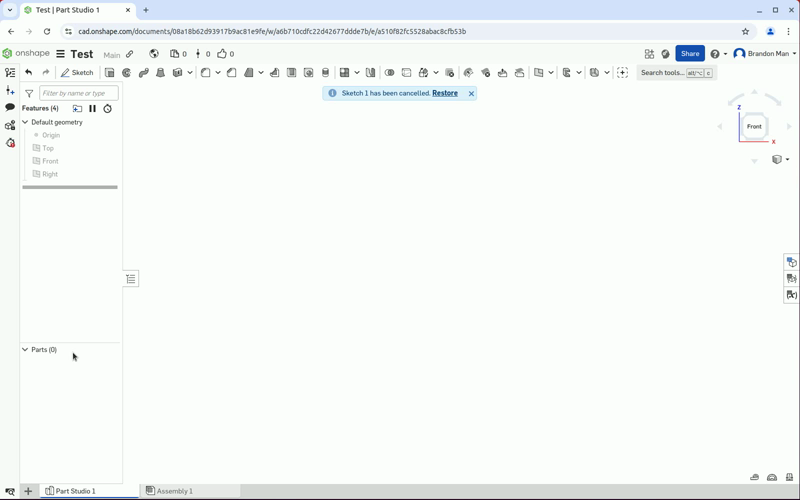
key_down(shift)
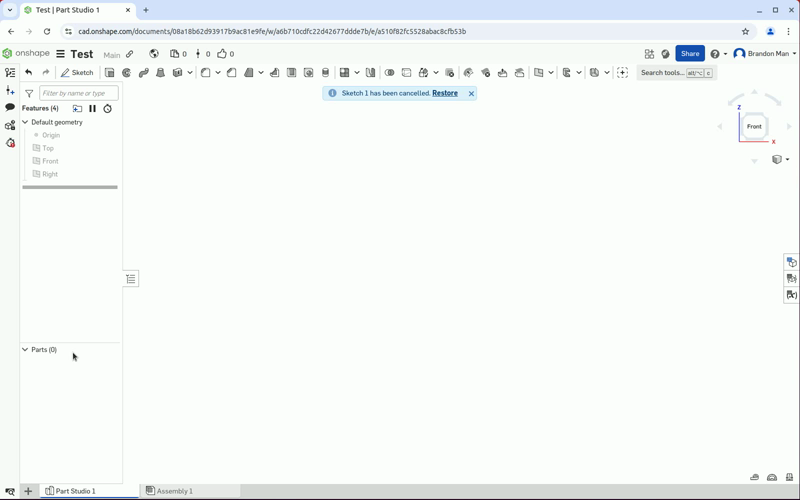
key(left)
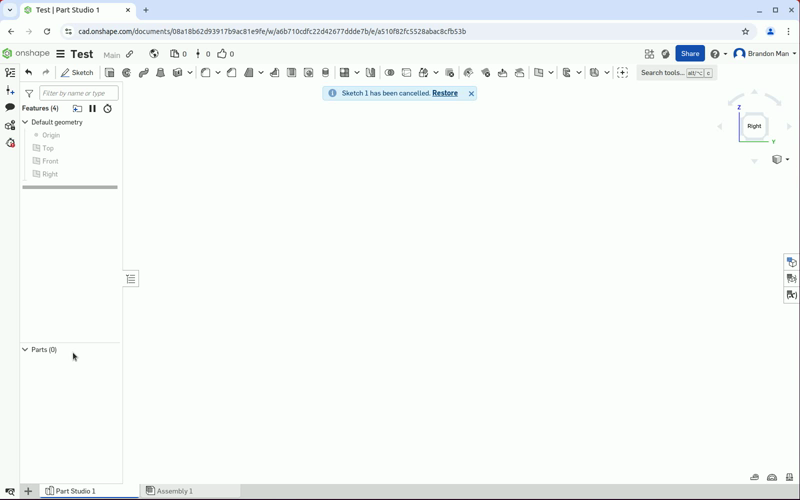
key_up(shift)
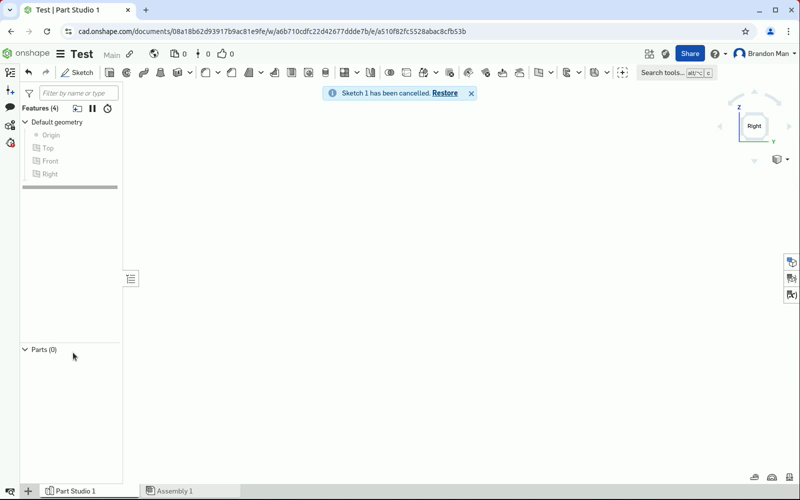
mouse_move(73, 352)
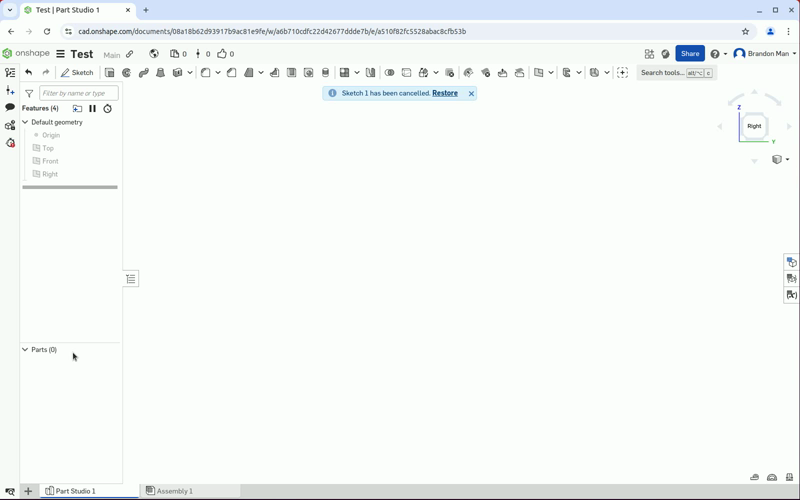
key(shift+y)
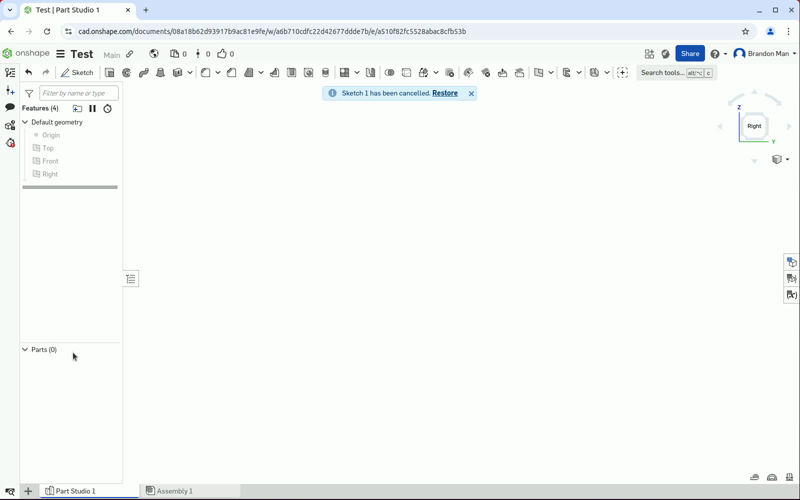
key(shift+s)
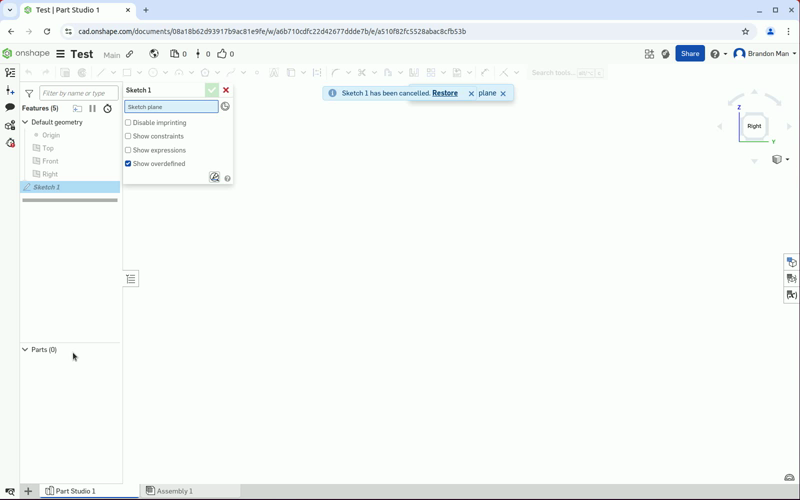
mouse_move(73, 176)
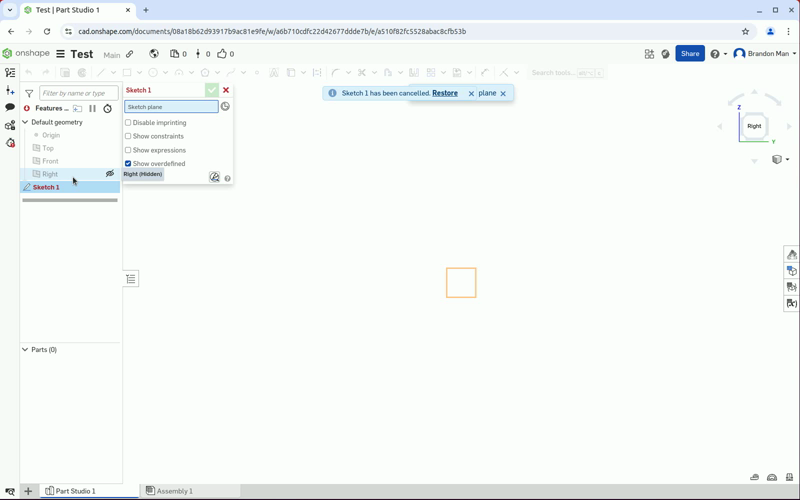
click(73, 176)
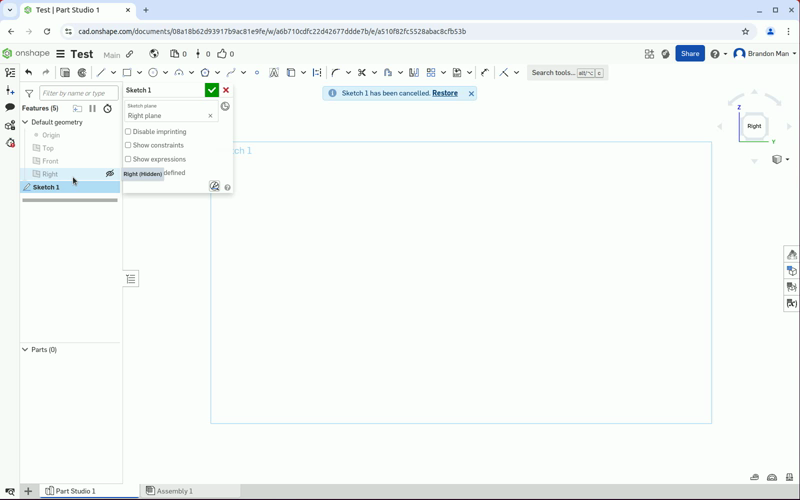
mouse_move(73, 352)
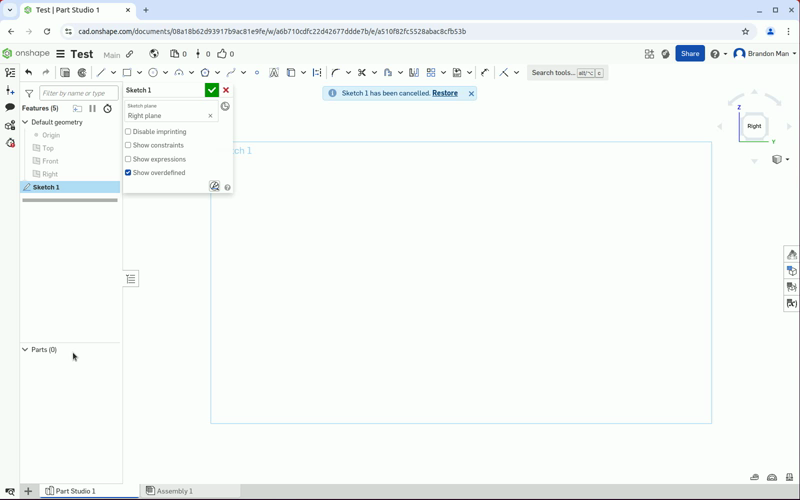
key(y)
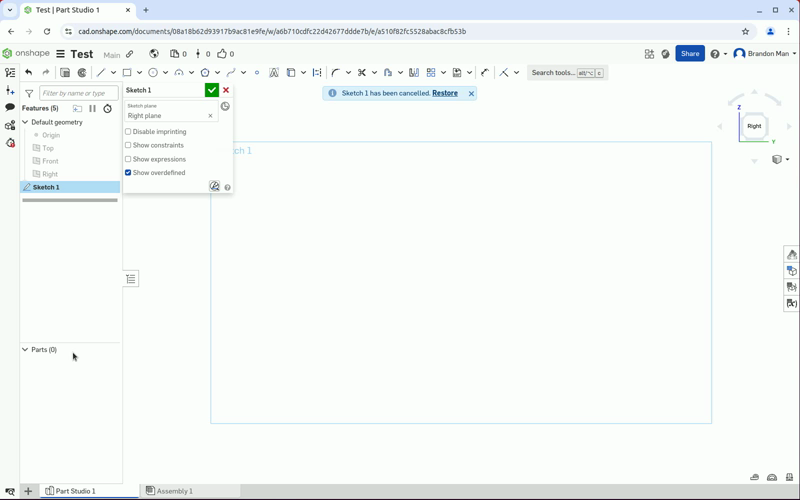
key(c)
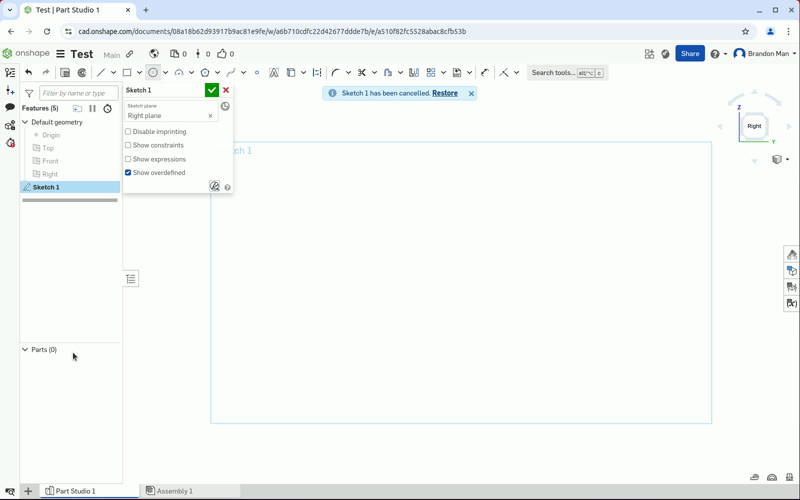
key_down(shift)
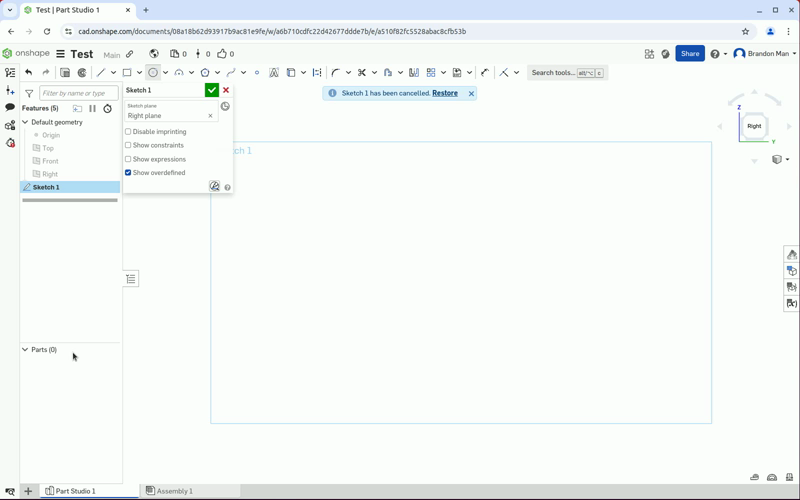
mouse_move(461, 282)
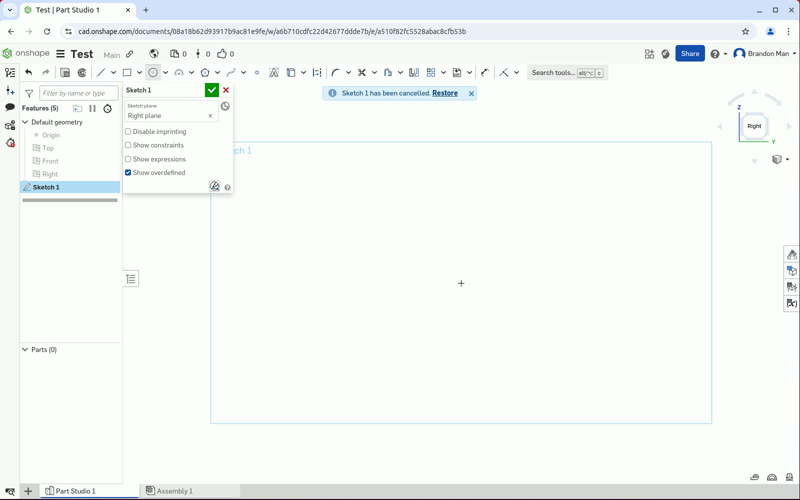
click(461, 282)
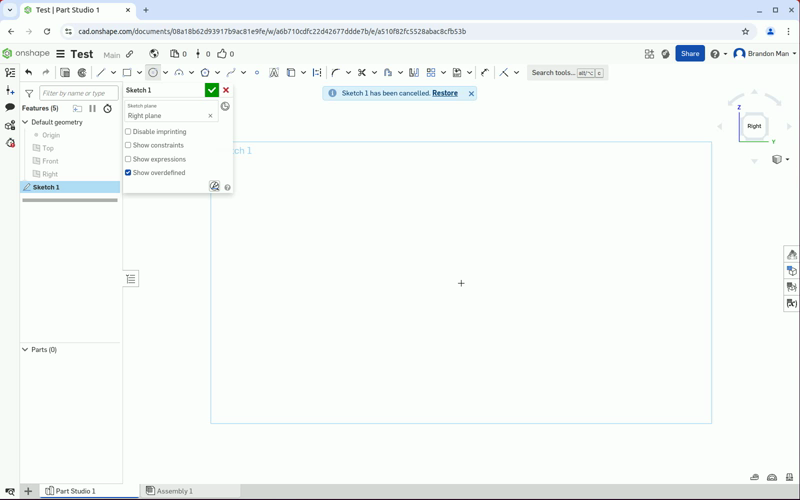
key_up(shift)
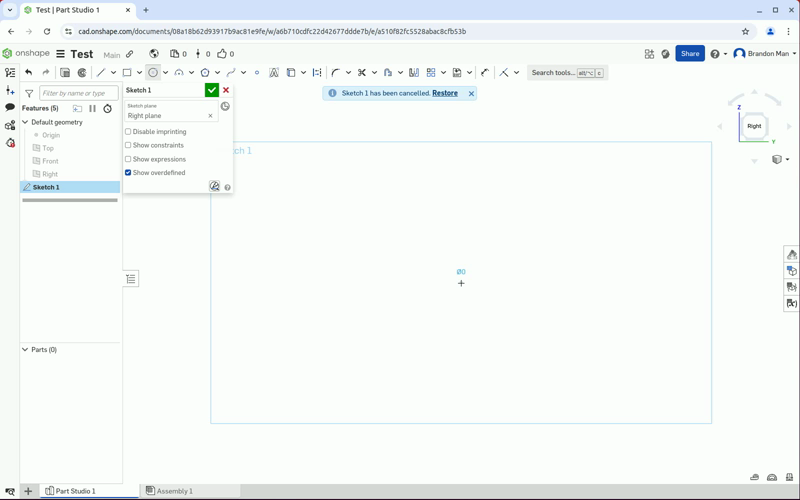
mouse_move(535, 282)
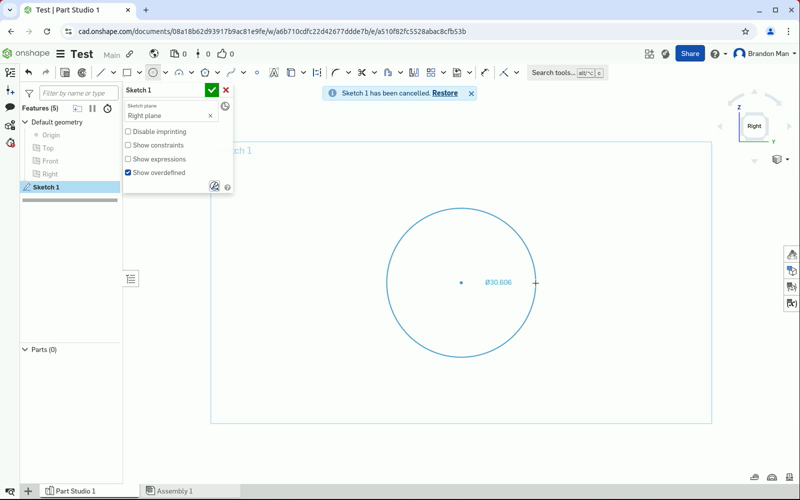
click(535, 282)
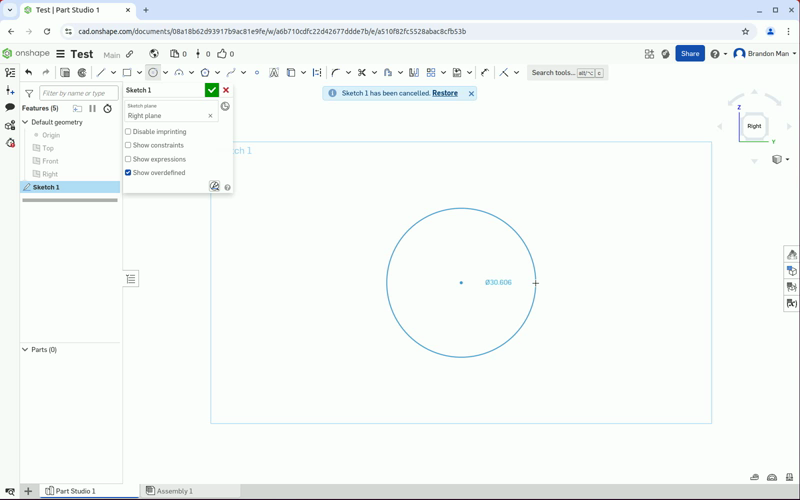
key(esc)
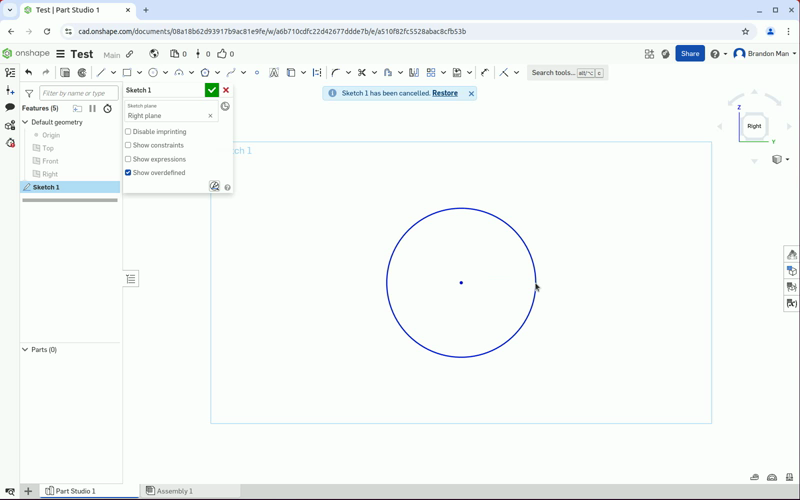
key(c)
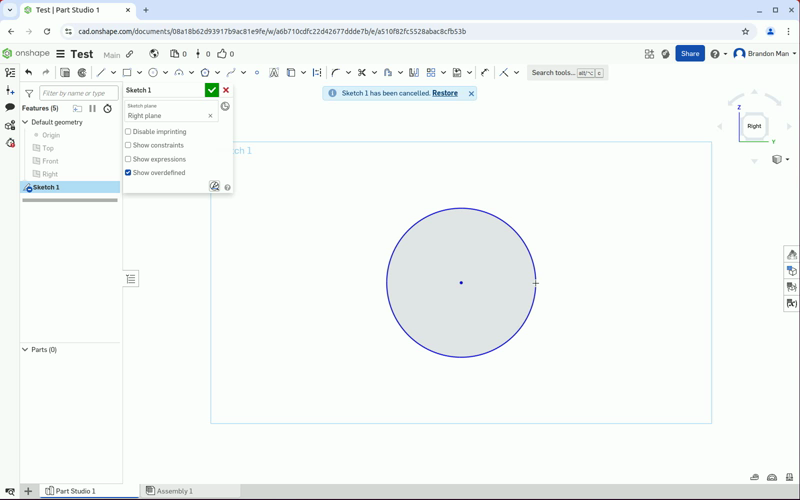
key_down(shift)
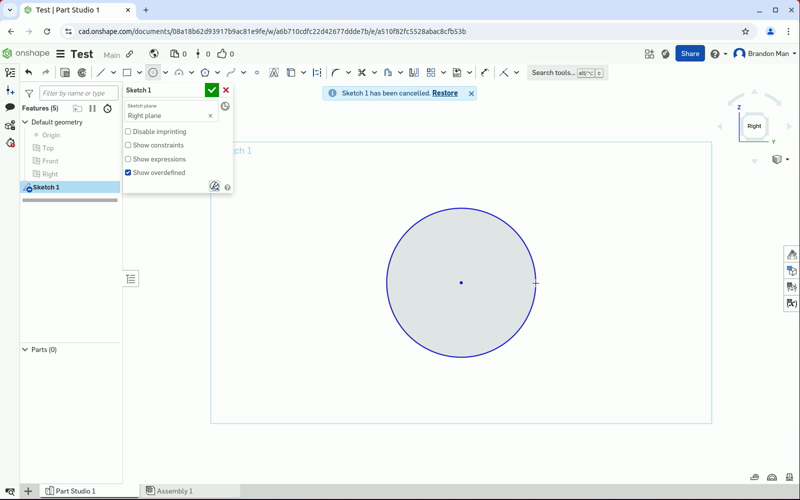
mouse_move(461, 282)
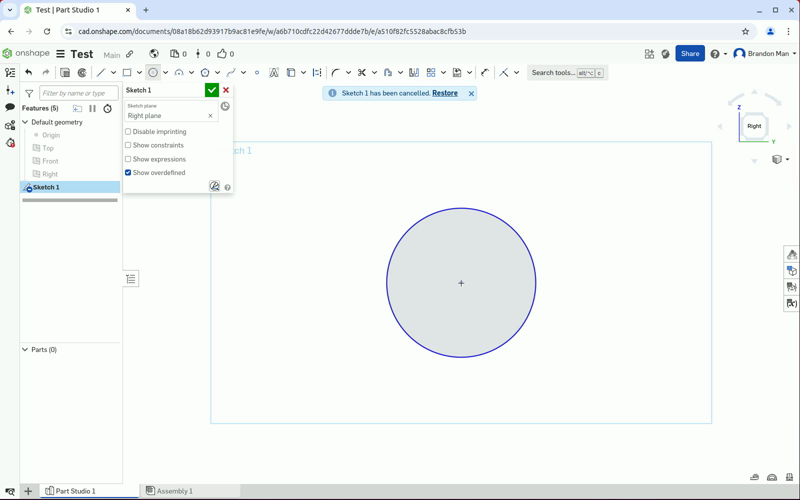
click(461, 282)
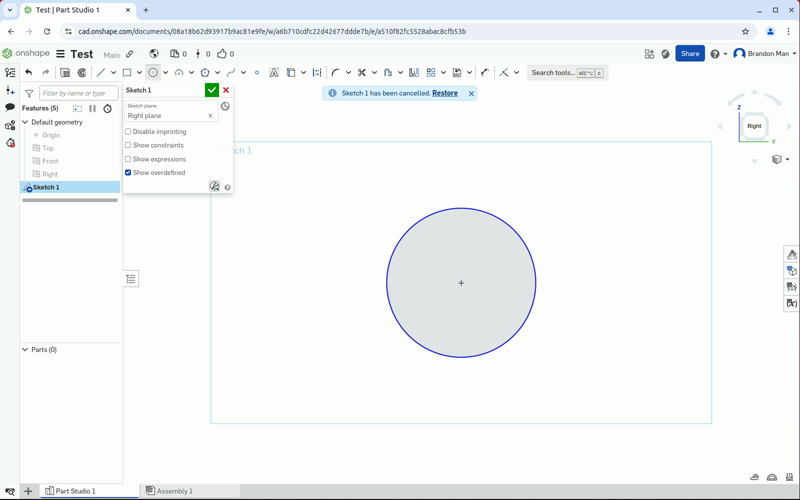
key_up(shift)
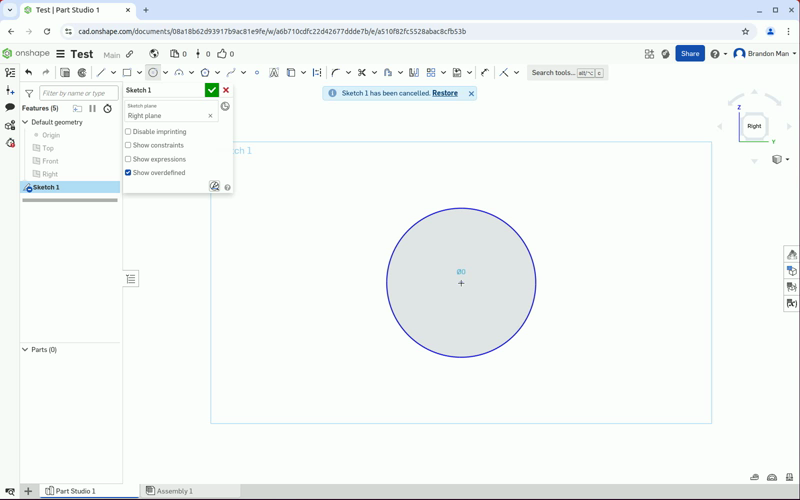
mouse_move(532, 282)
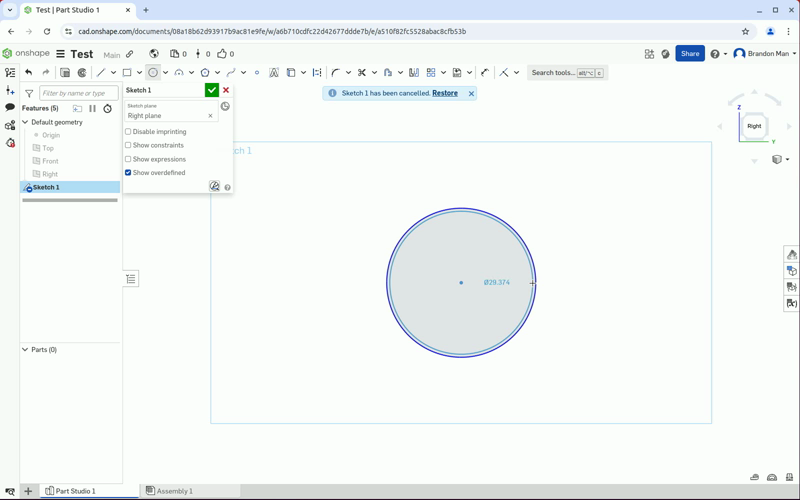
scroll(6)
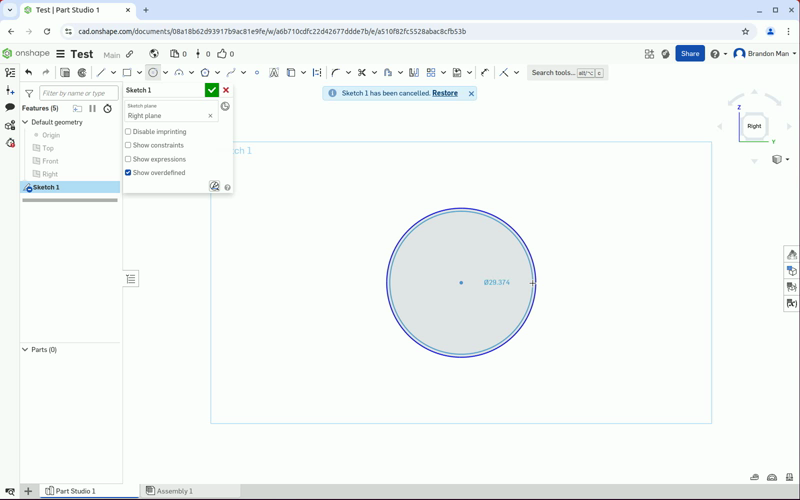
scroll(6)
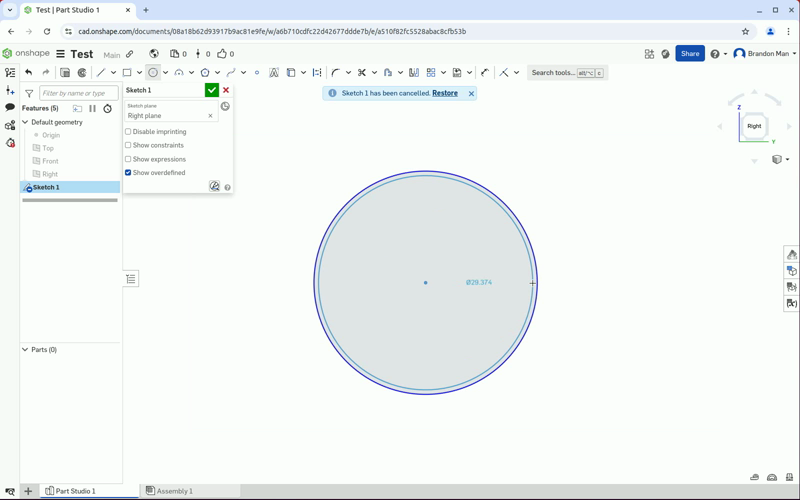
scroll(6)
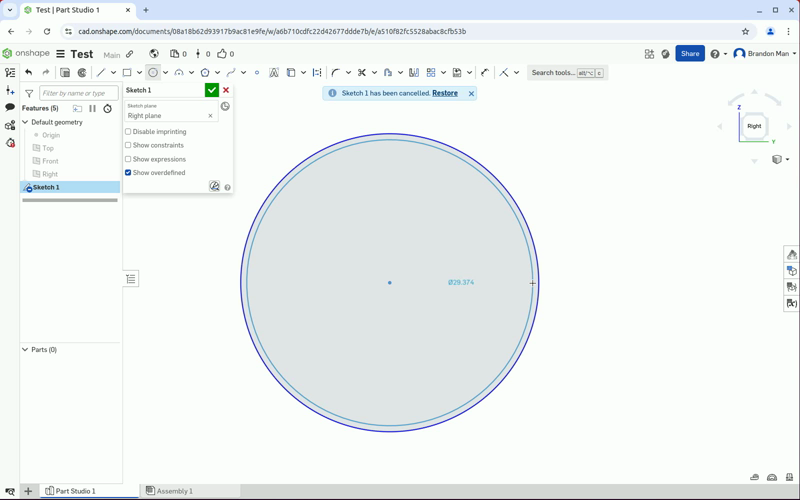
scroll(6)
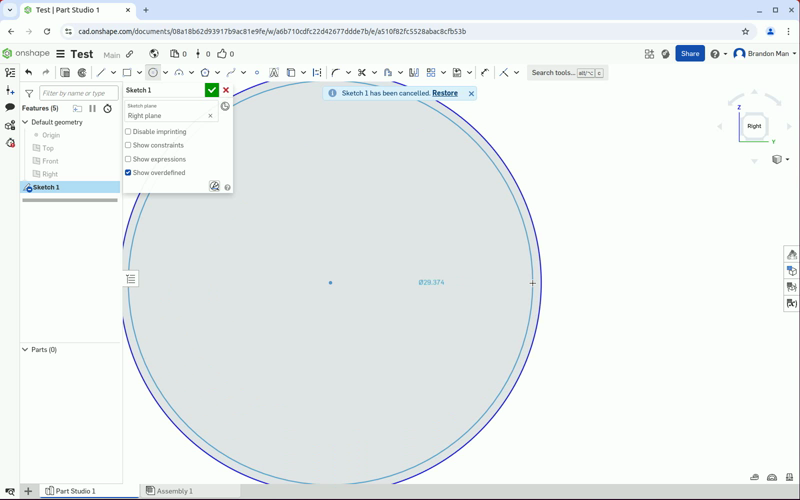
scroll(6)
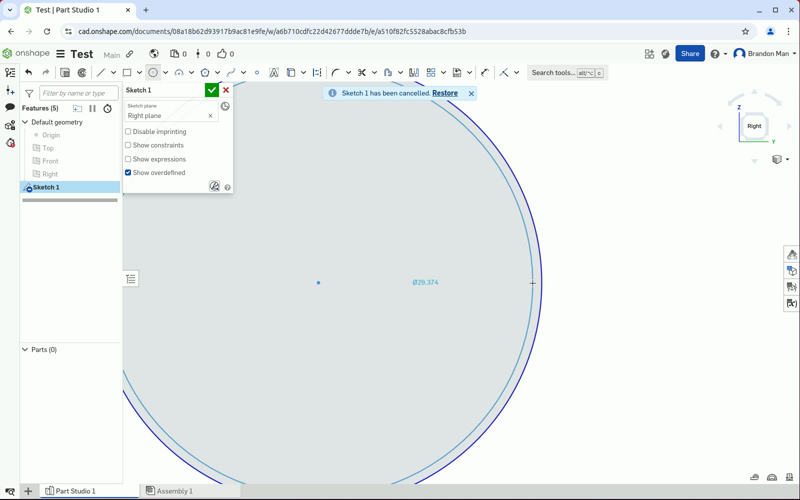
scroll(6)
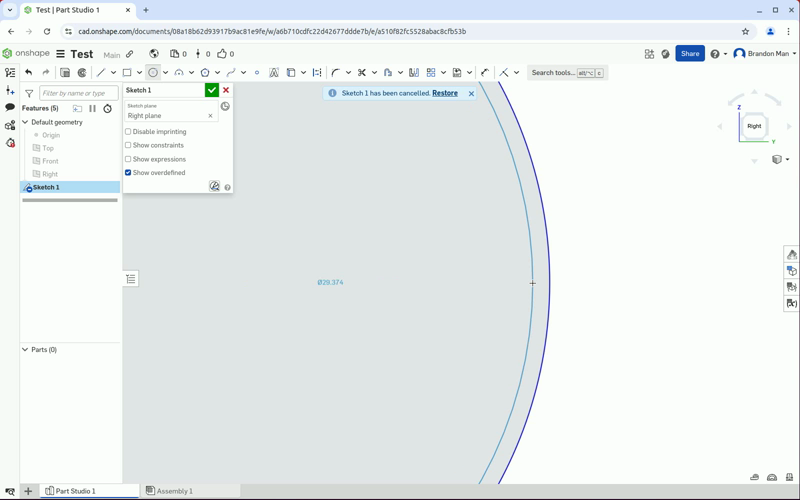
scroll(6)
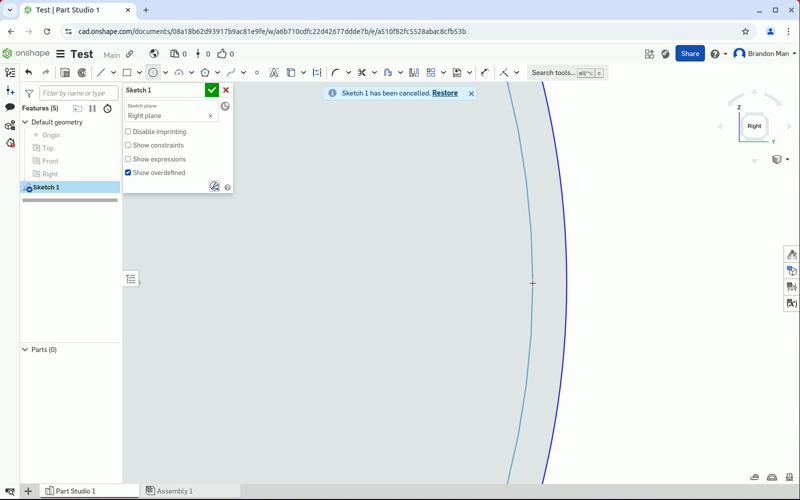
click(532, 282)
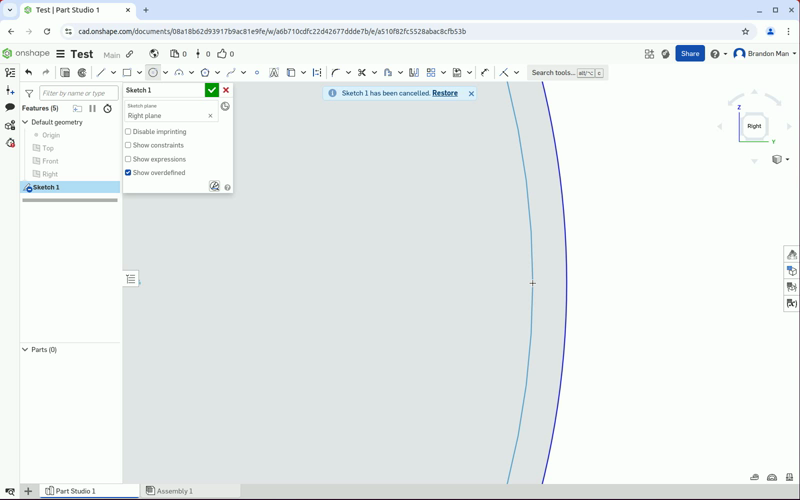
scroll(-6)
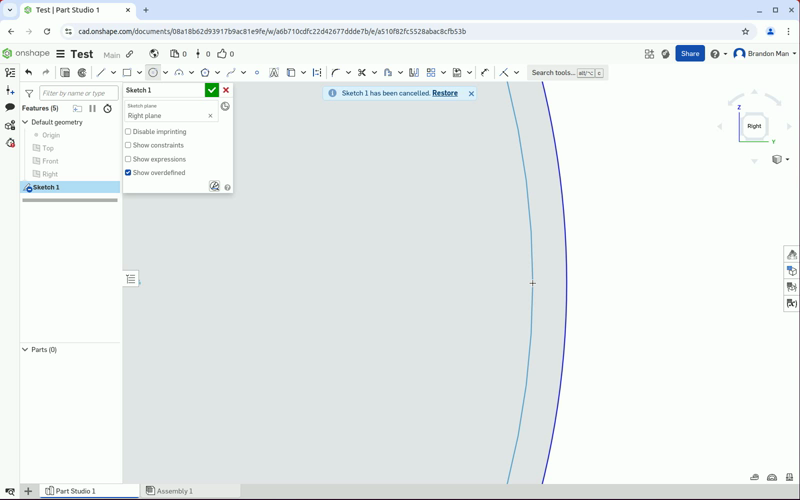
scroll(-6)
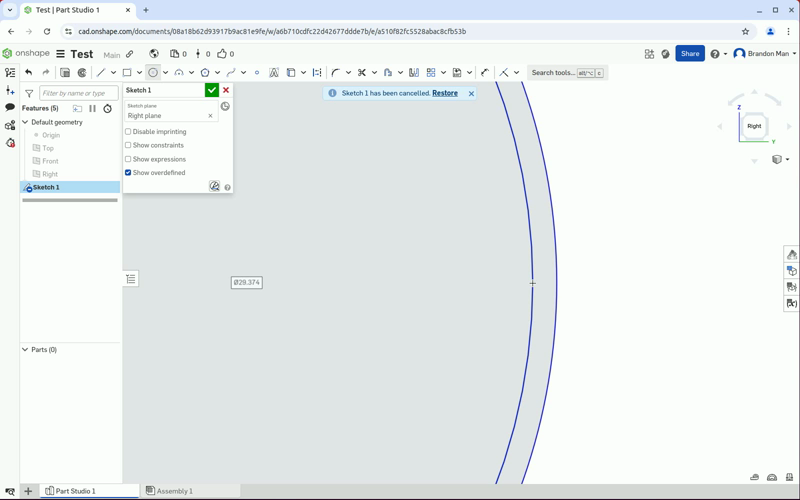
scroll(-6)
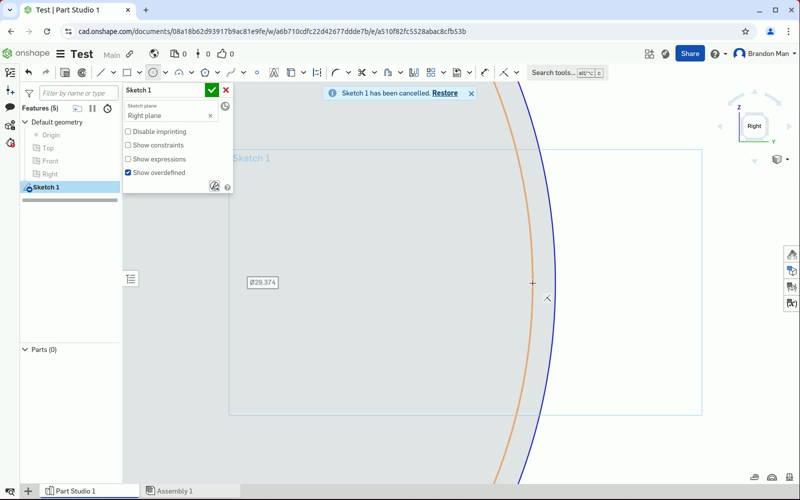
scroll(-6)
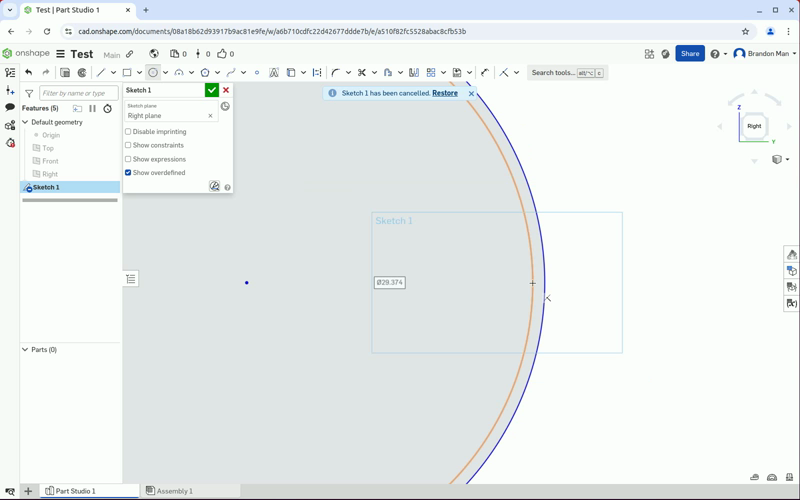
scroll(-6)
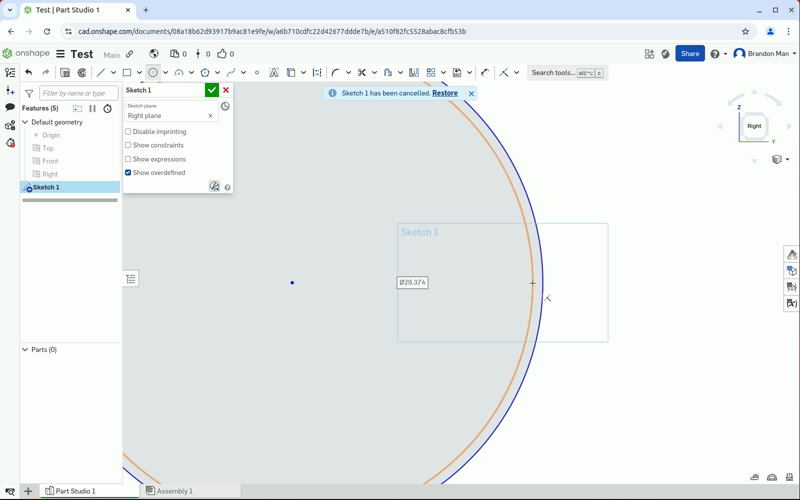
scroll(-6)
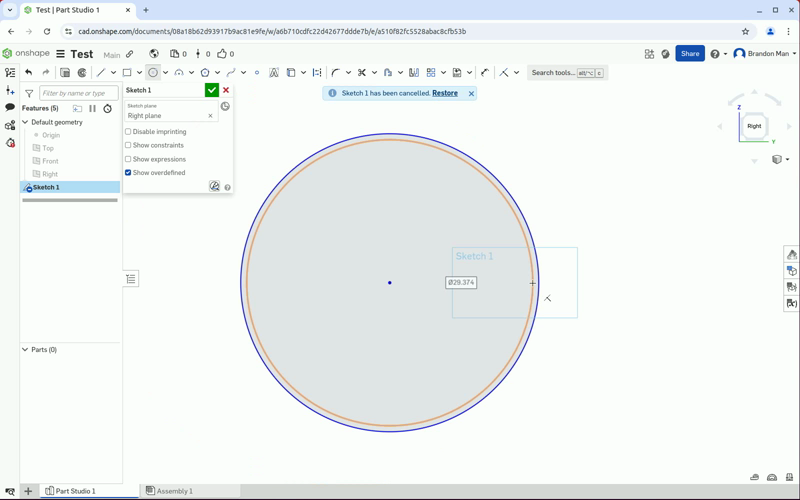
scroll(-6)
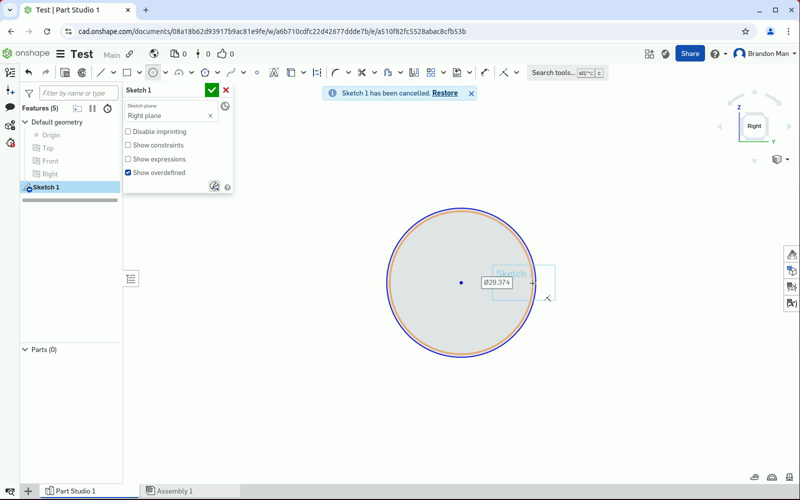
key(esc)
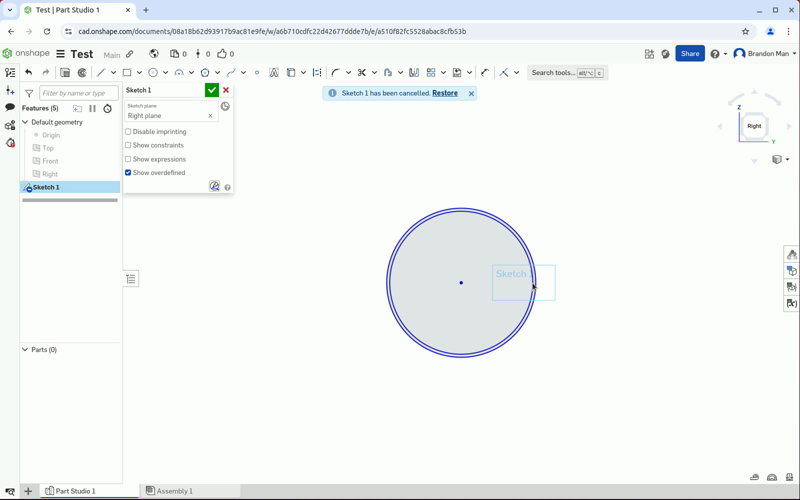
mouse_move(531, 264)
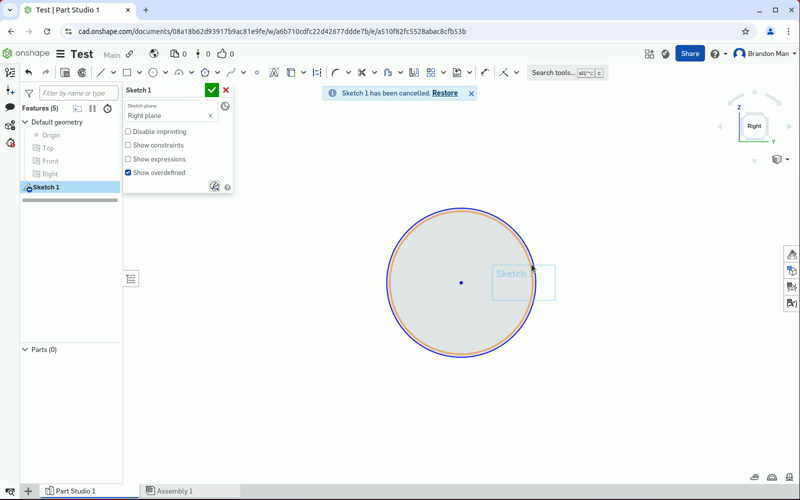
scroll(6)
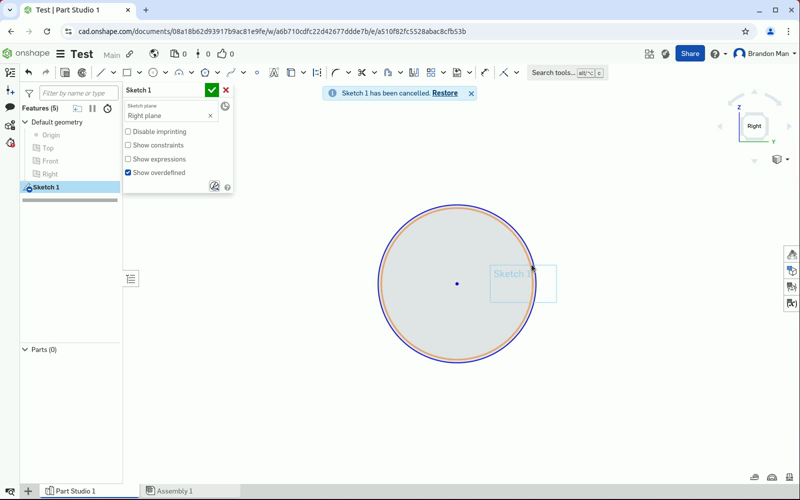
scroll(6)
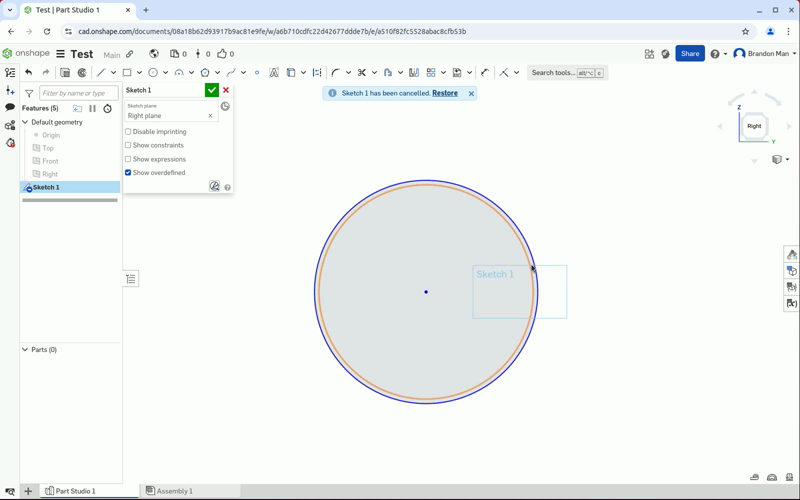
scroll(6)
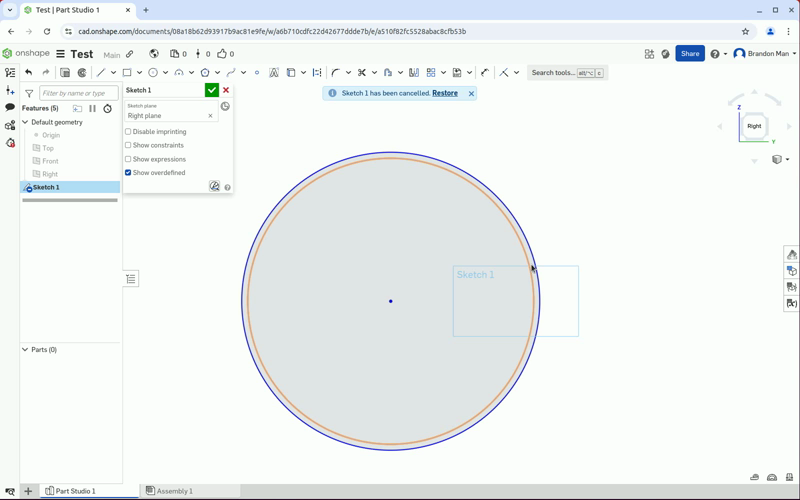
scroll(6)
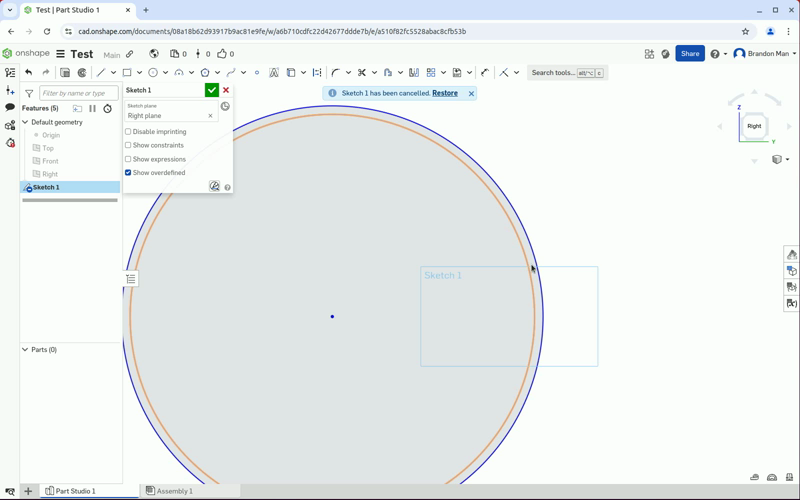
scroll(6)
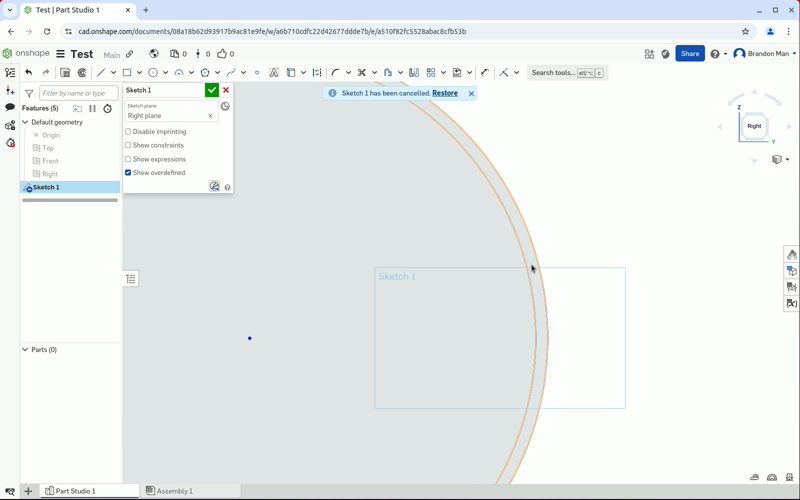
scroll(6)
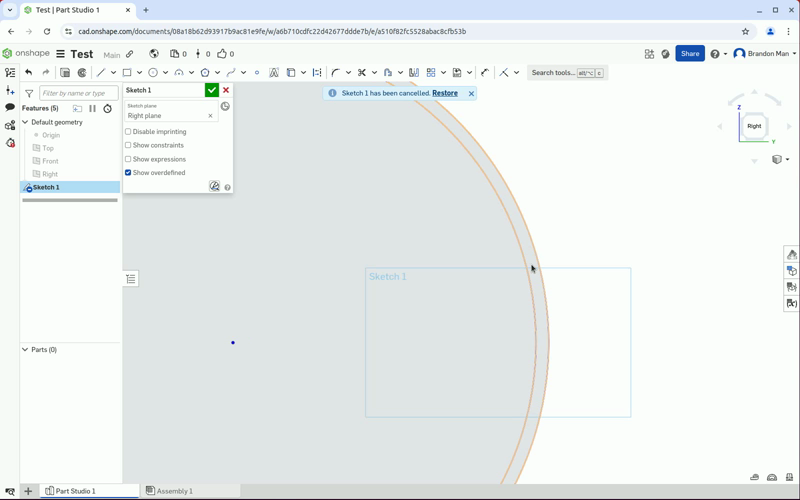
scroll(6)
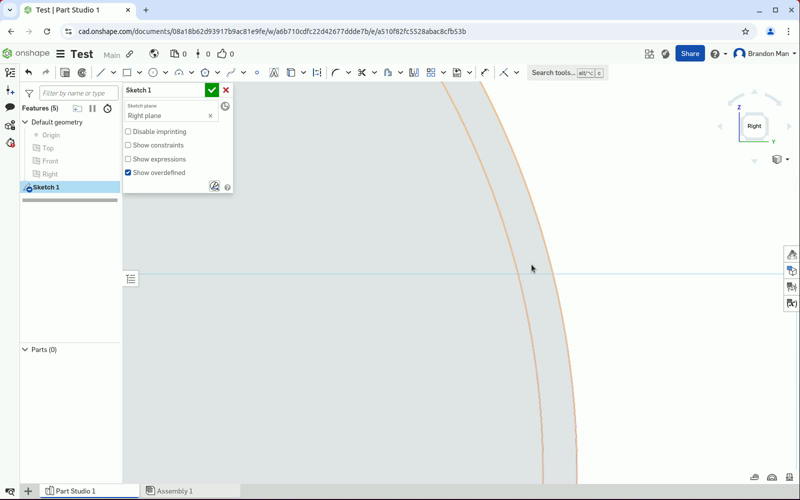
click(531, 264)
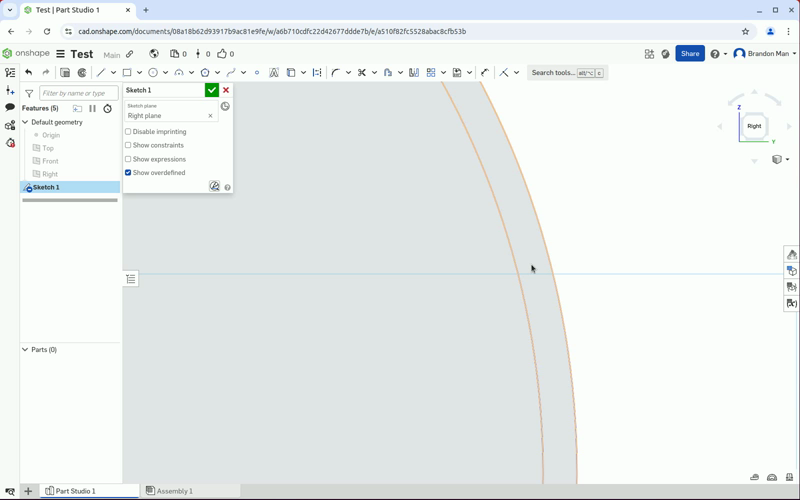
scroll(-6)
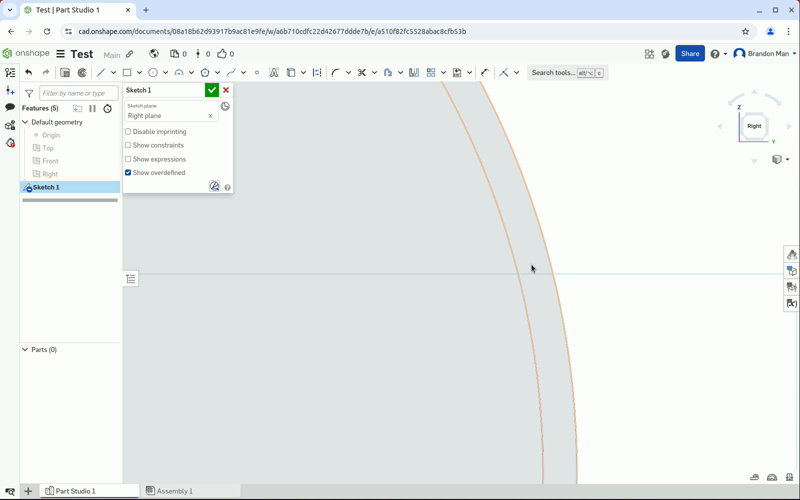
scroll(-6)
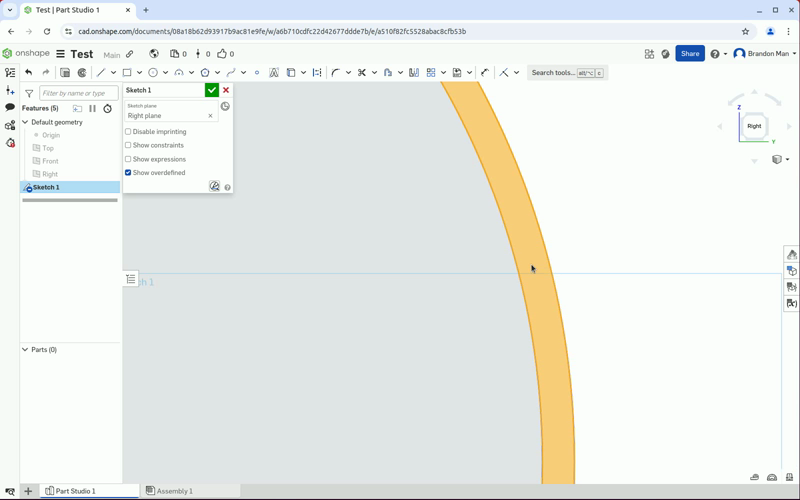
scroll(-6)
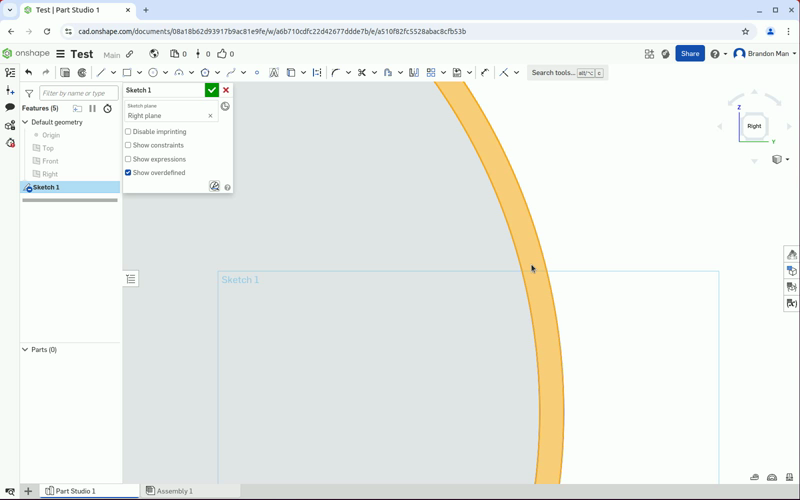
scroll(-6)
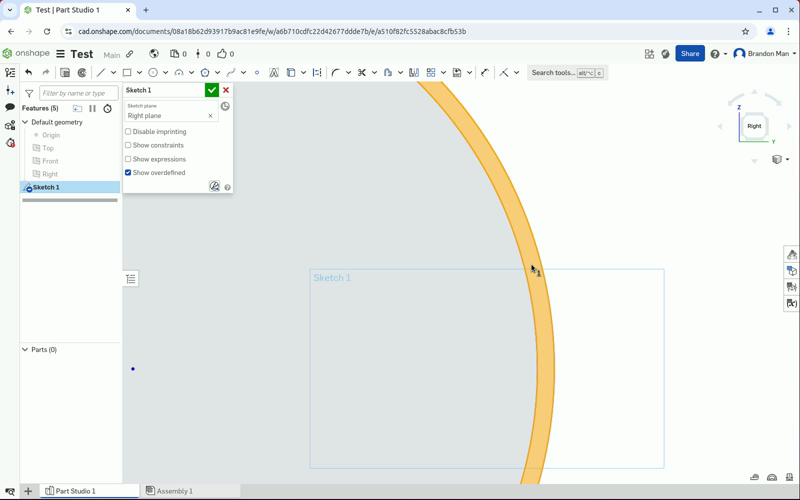
scroll(-6)
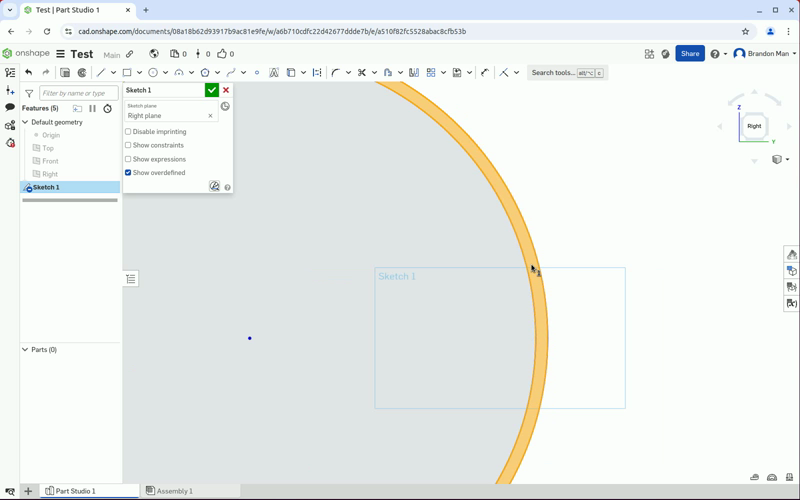
scroll(-6)
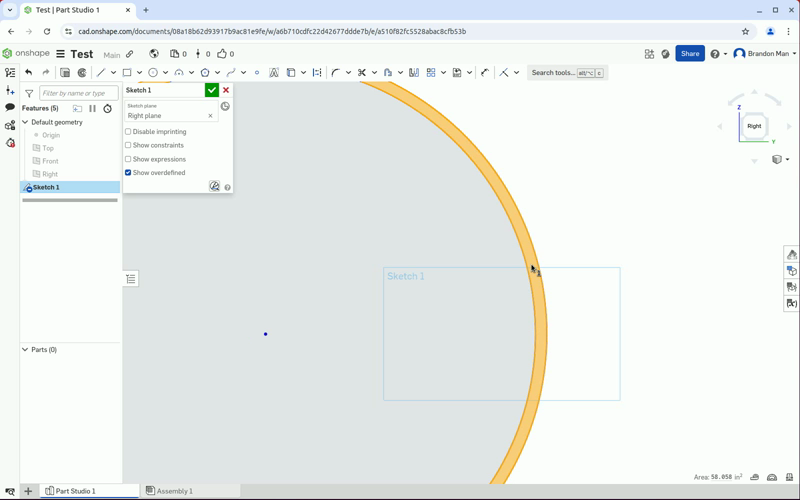
scroll(-6)
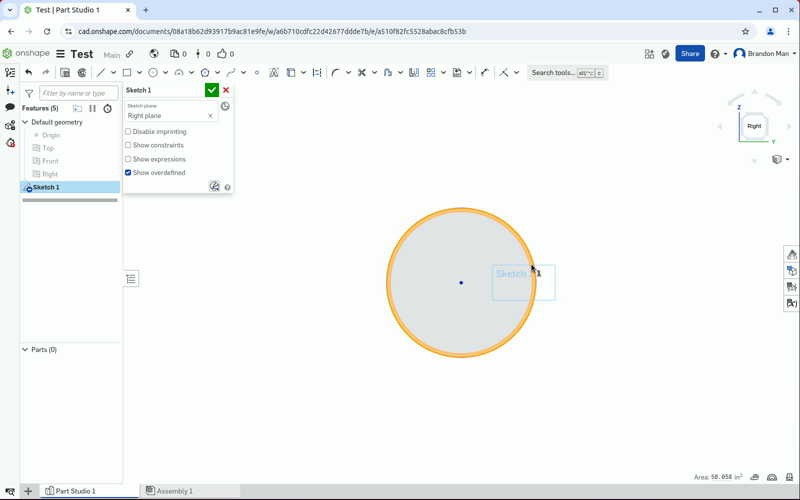
mouse_move(73, 352)
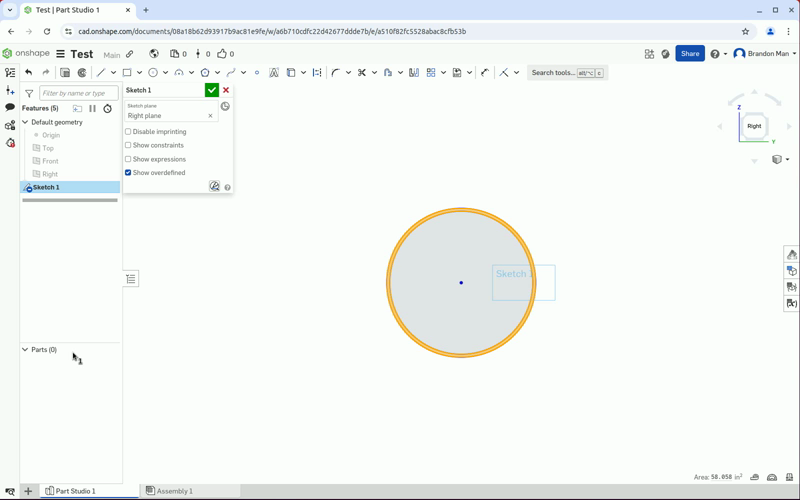
key(shift+y)
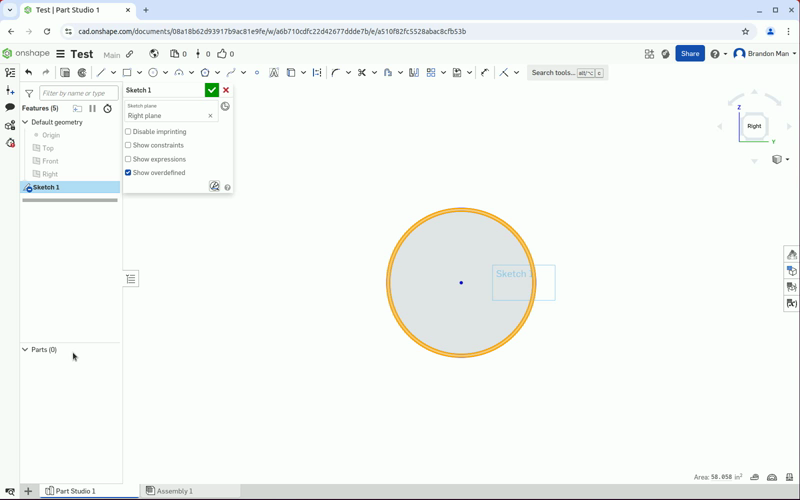
key(shift+e)
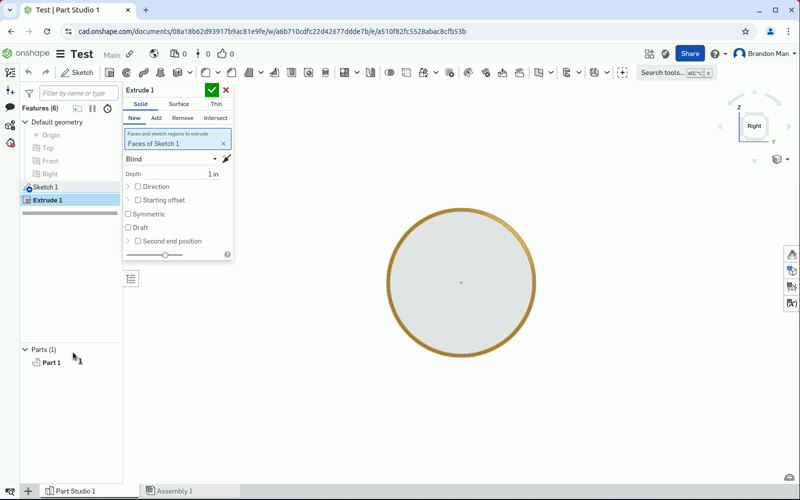
mouse_move(143, 106)
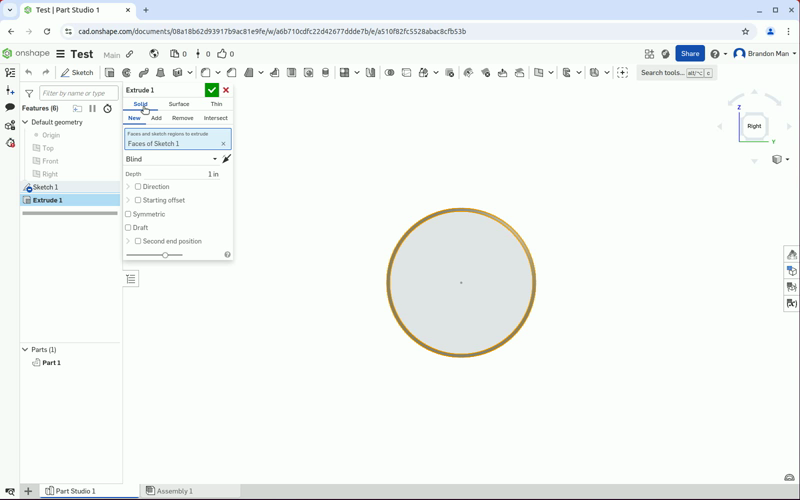
click(143, 106)
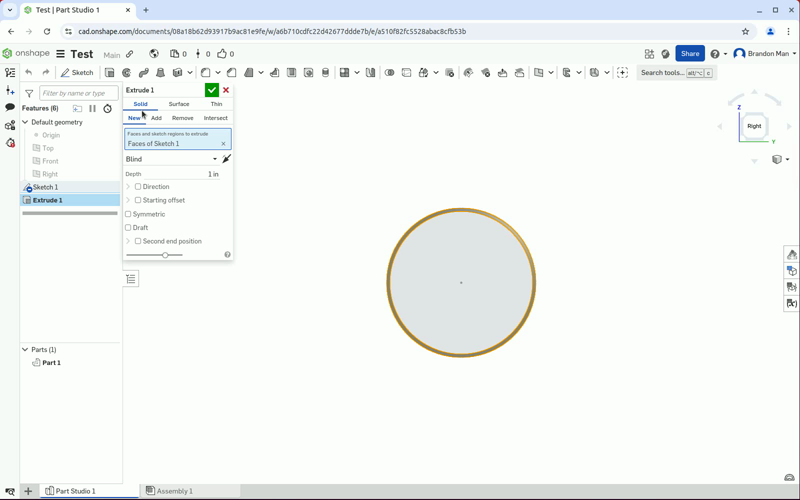
mouse_move(137, 120)
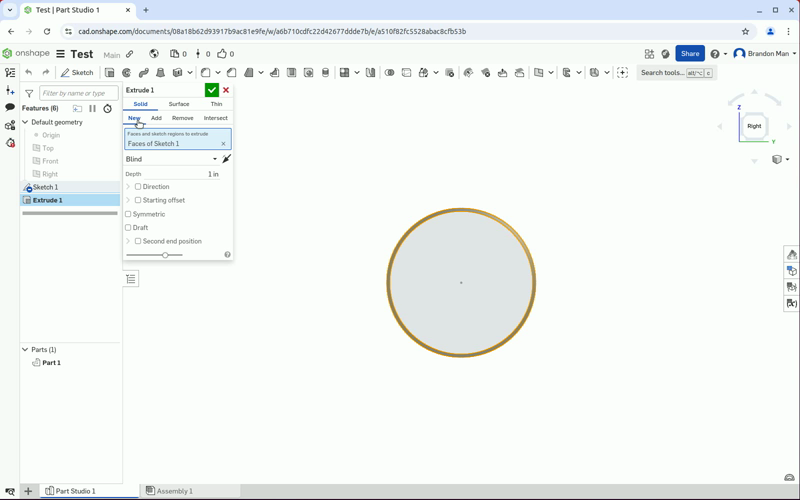
click(137, 120)
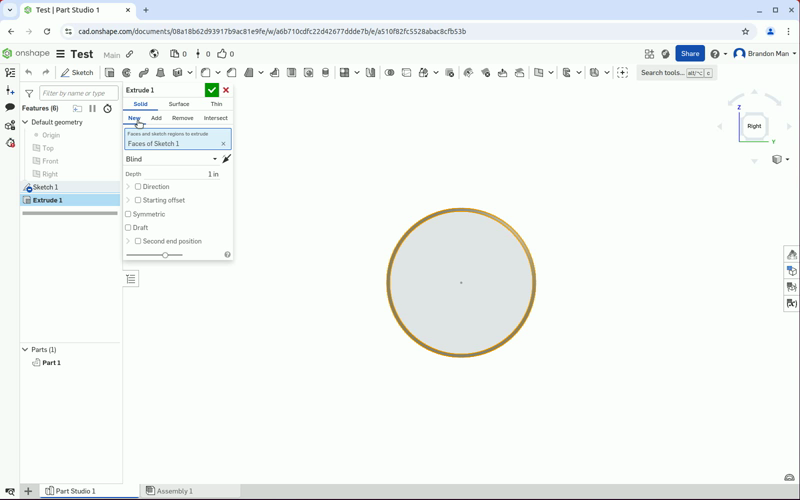
key(tab, 4)
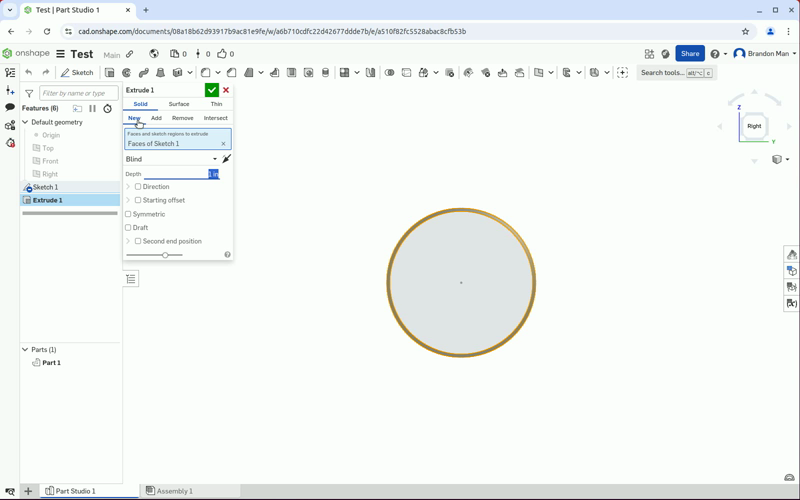
text(14.442)
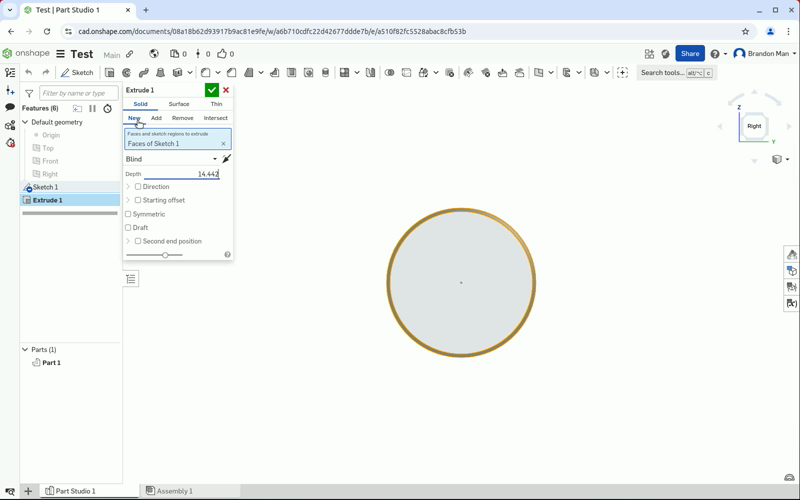
key(tab, 3)
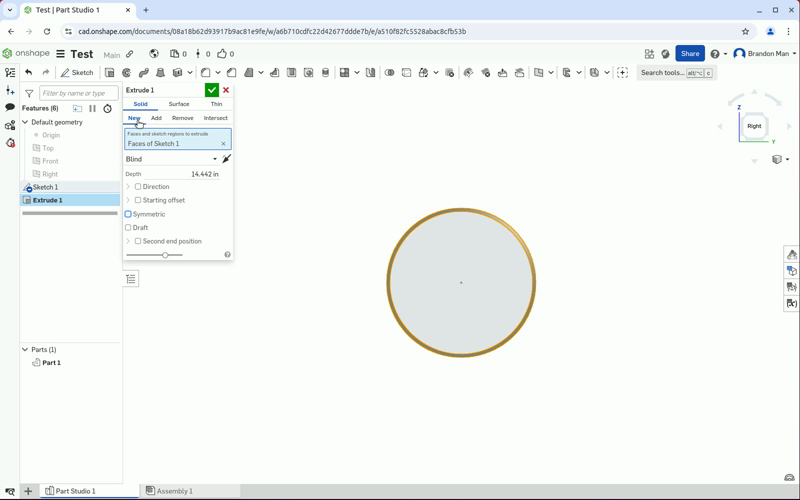
key(space)
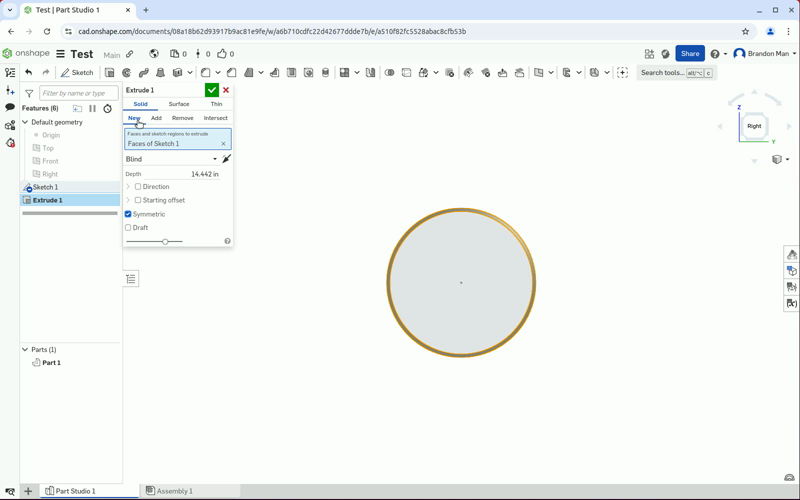
key(enter)
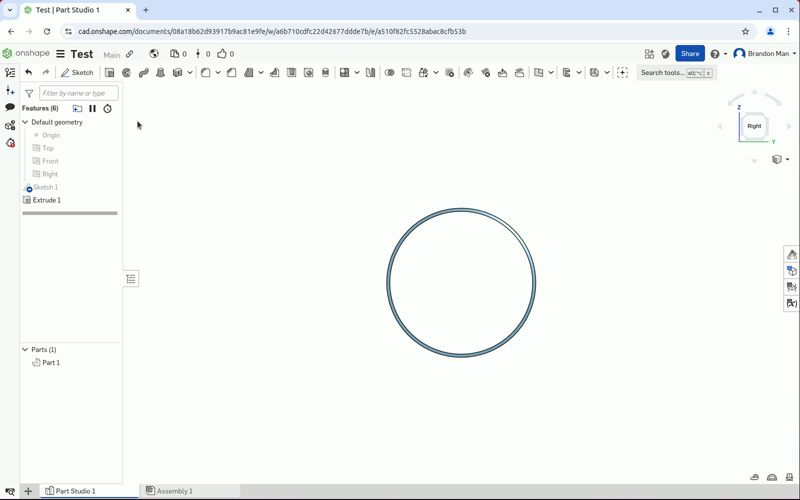
key(shift+h)
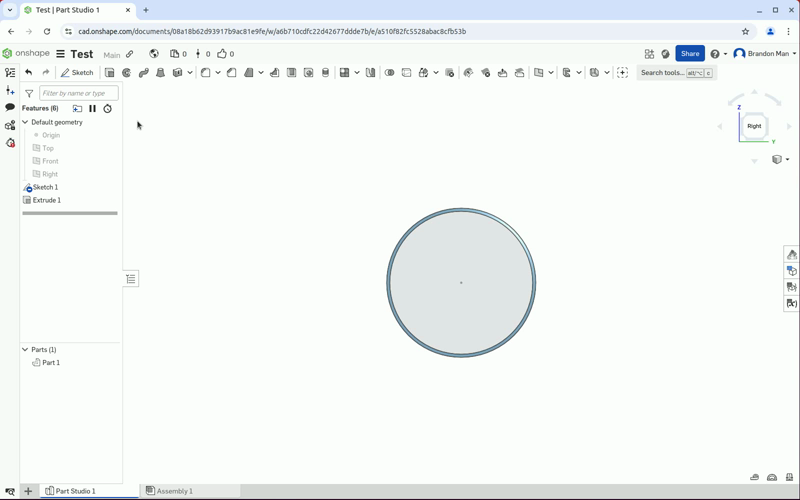
key(shift+h)
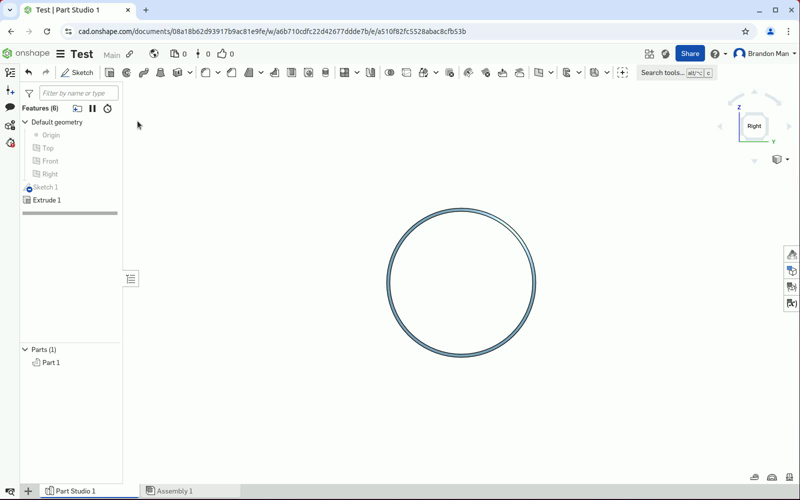
mouse_move(73, 189)
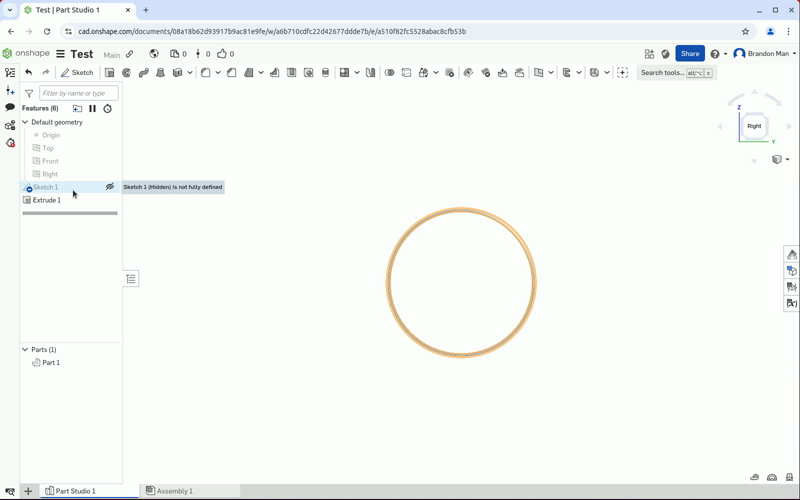
click(73, 189)
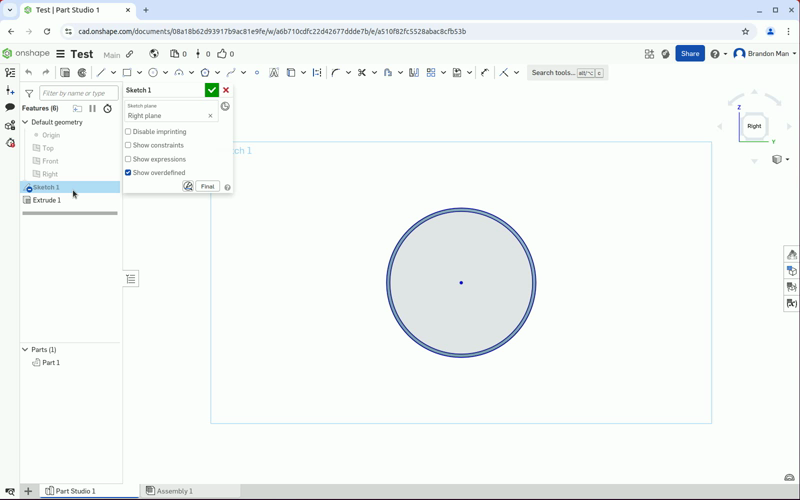
mouse_move(229, 92)
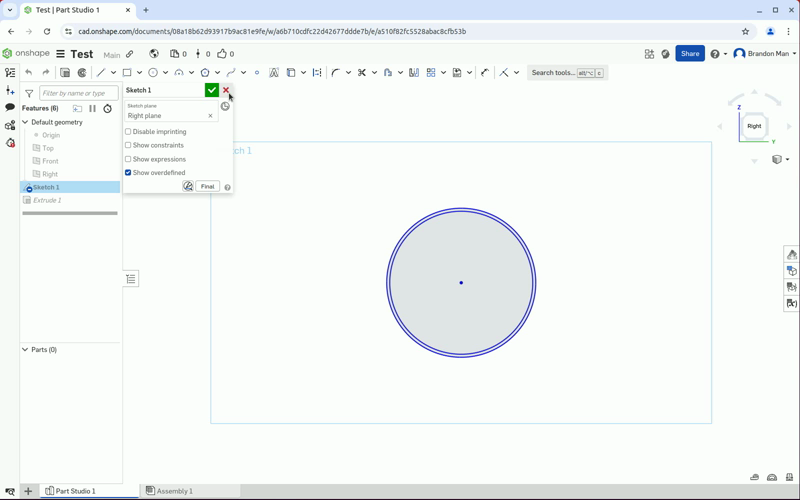
click(229, 92)
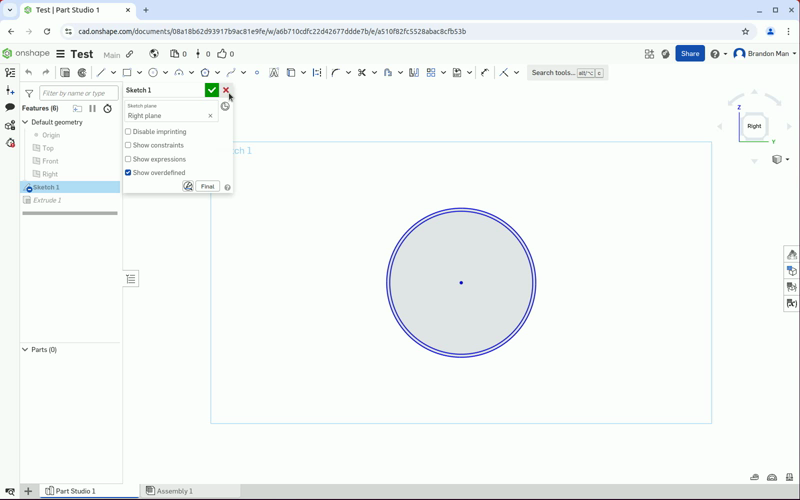
key(shift+s)
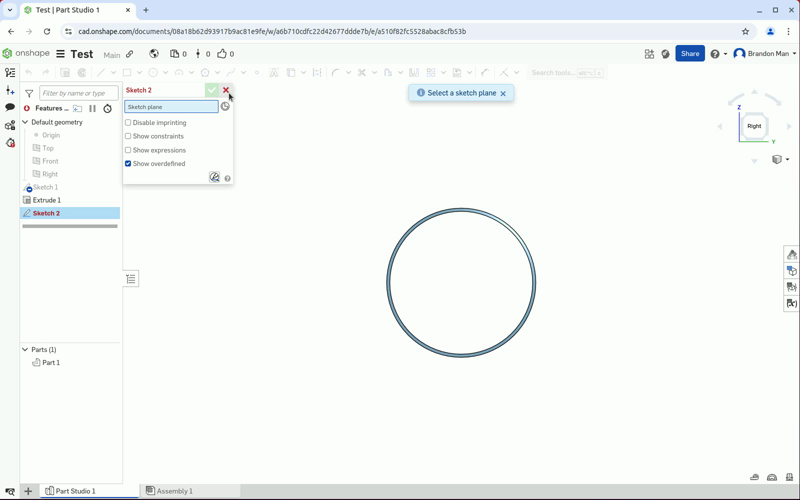
mouse_move(73, 176)
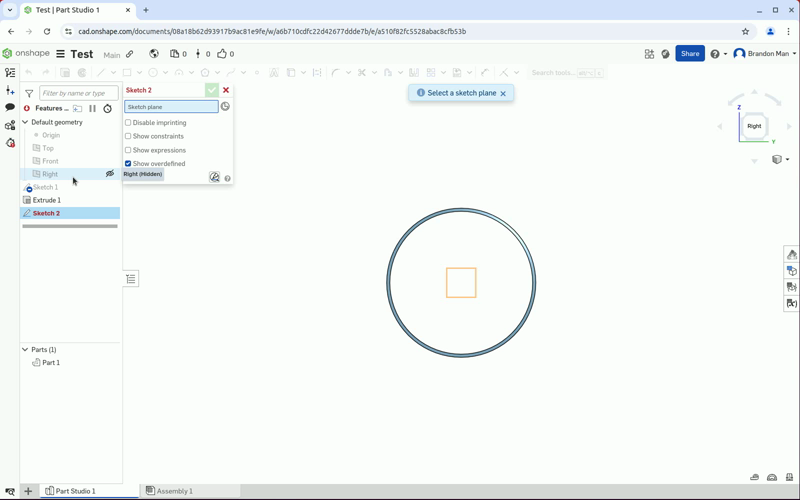
click(73, 176)
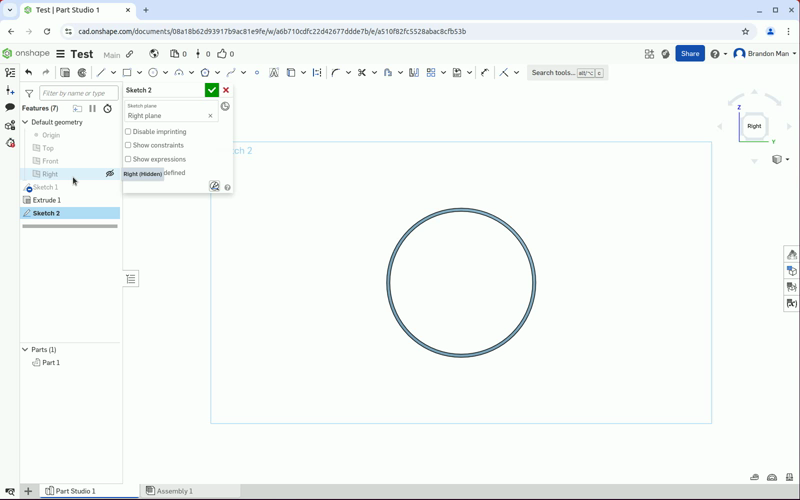
mouse_move(73, 352)
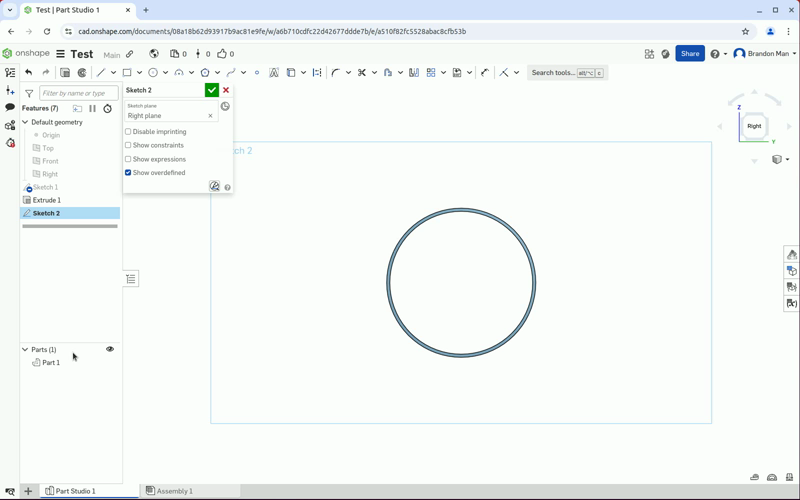
key(y)
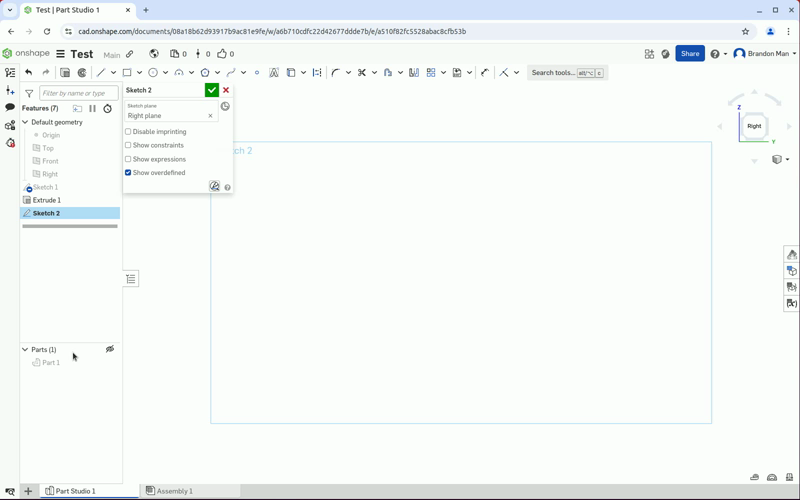
key(c)
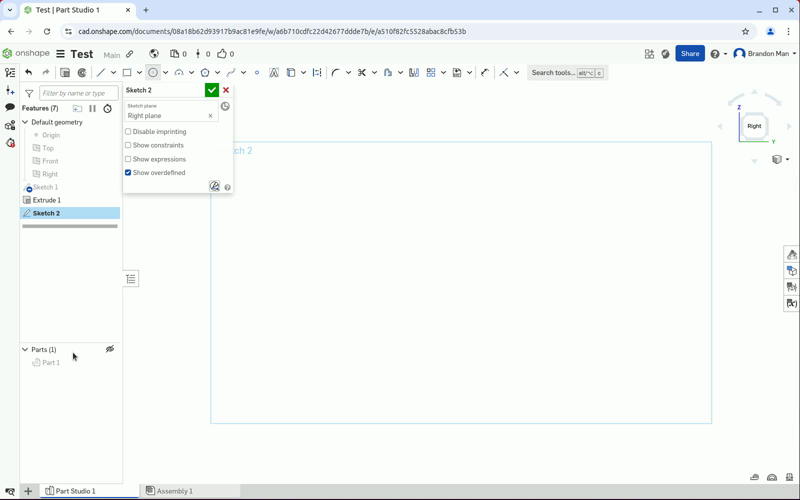
key_down(shift)
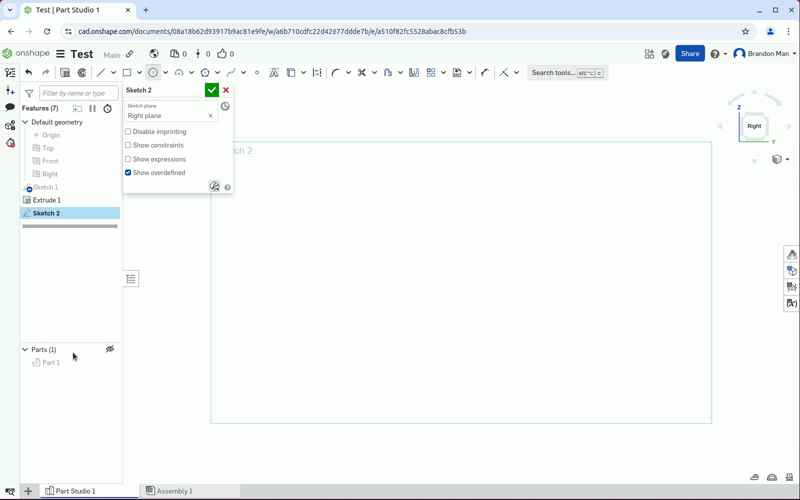
mouse_move(461, 282)
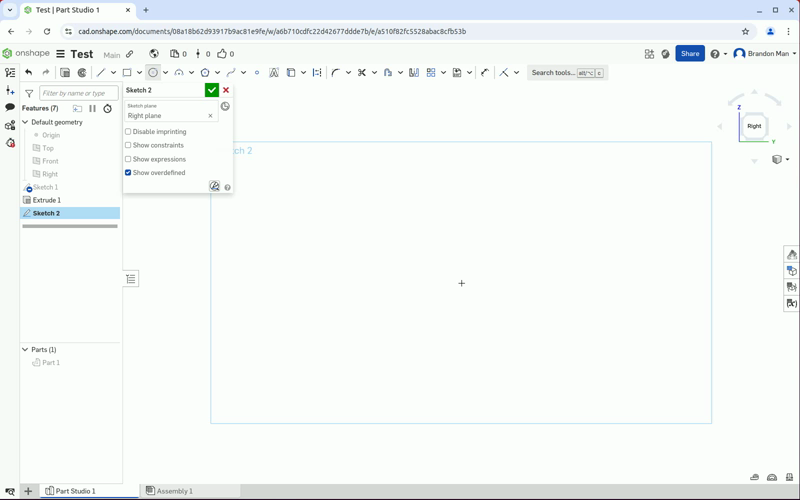
click(461, 282)
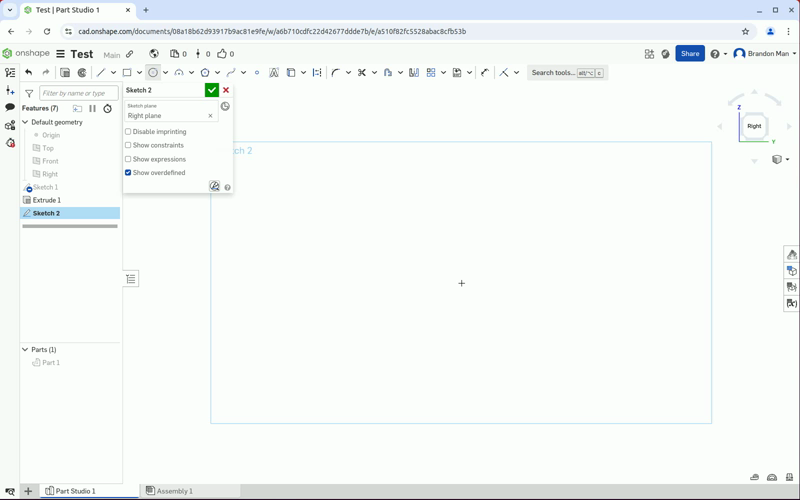
key_up(shift)
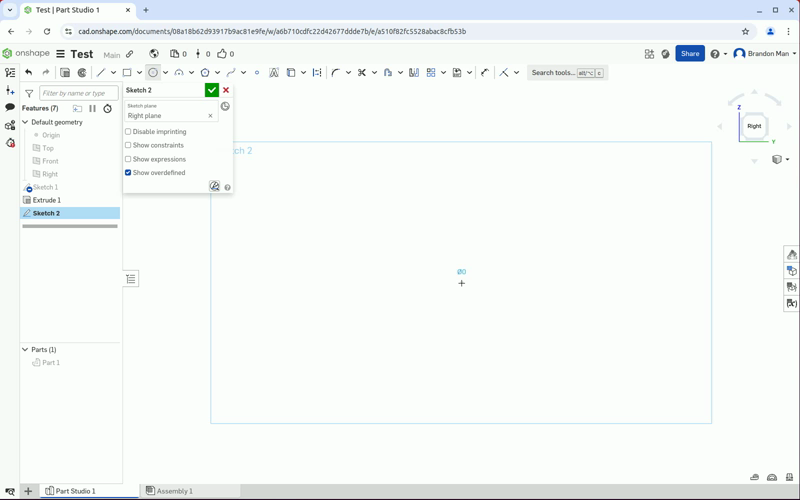
mouse_move(486, 282)
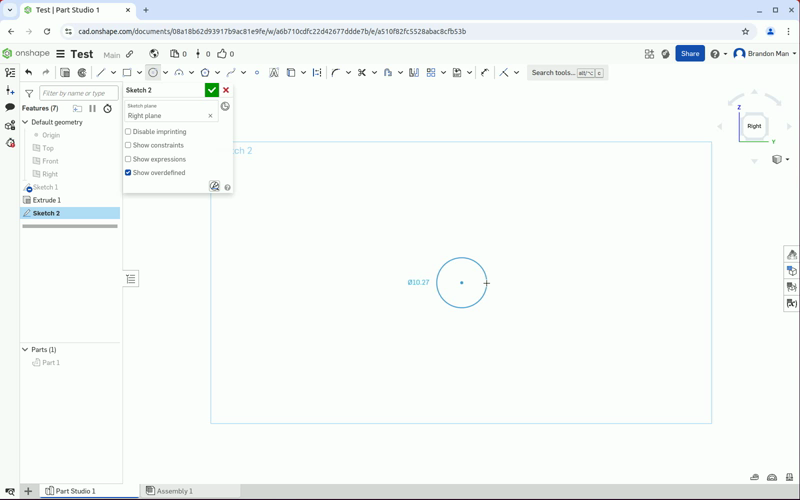
click(486, 282)
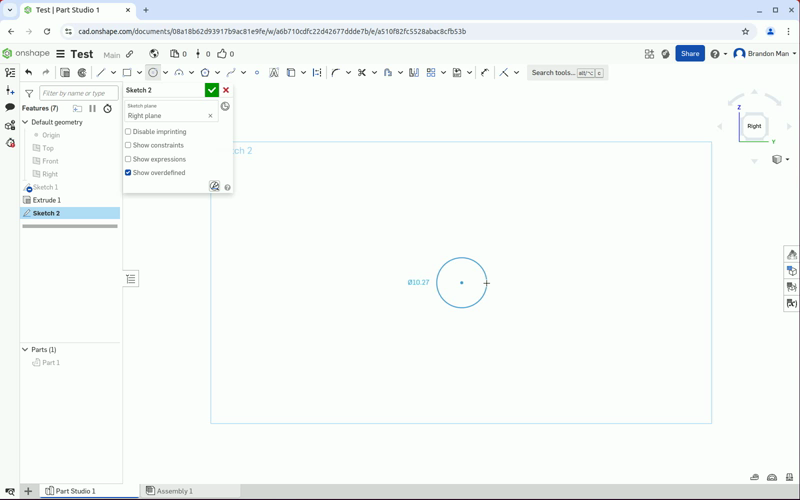
key(esc)
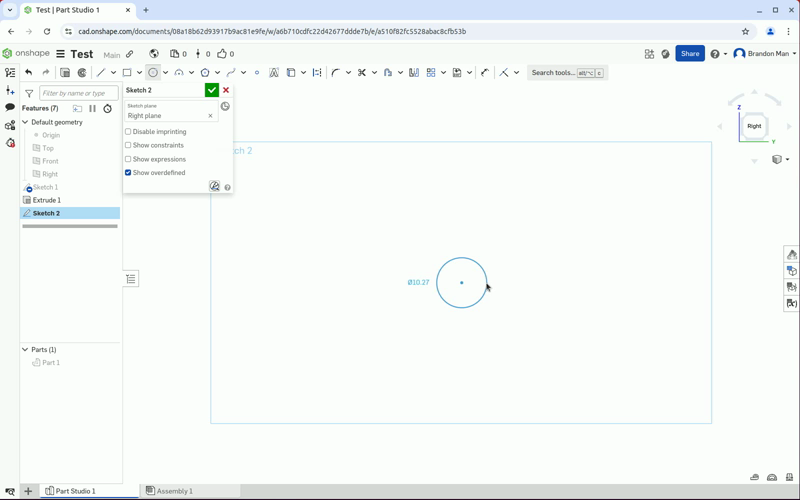
key(c)
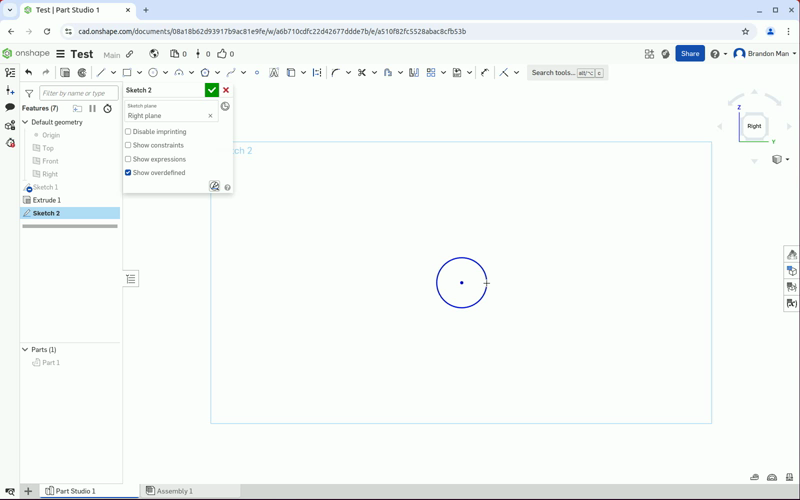
key_down(shift)
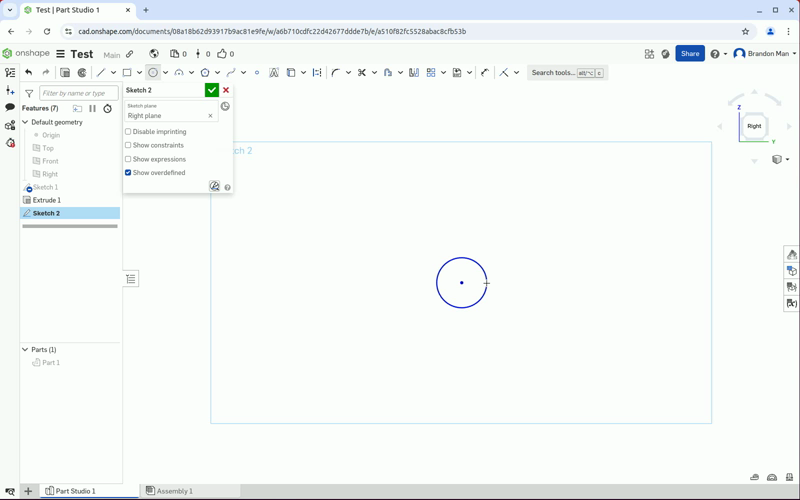
mouse_move(444, 282)
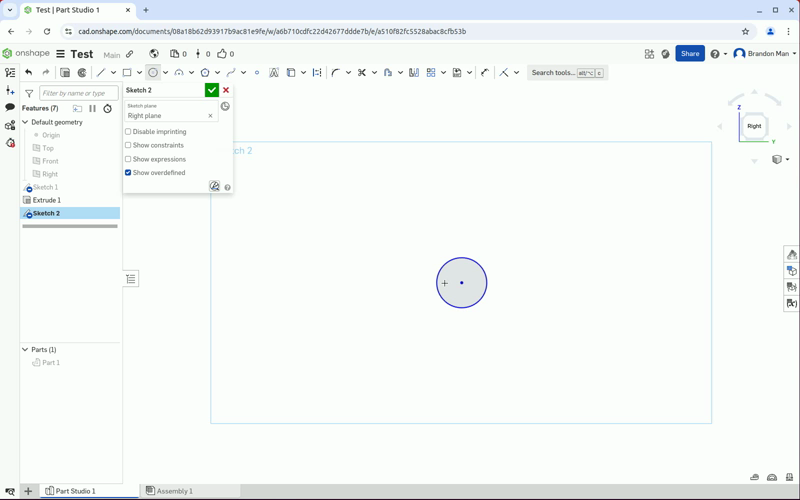
click(444, 282)
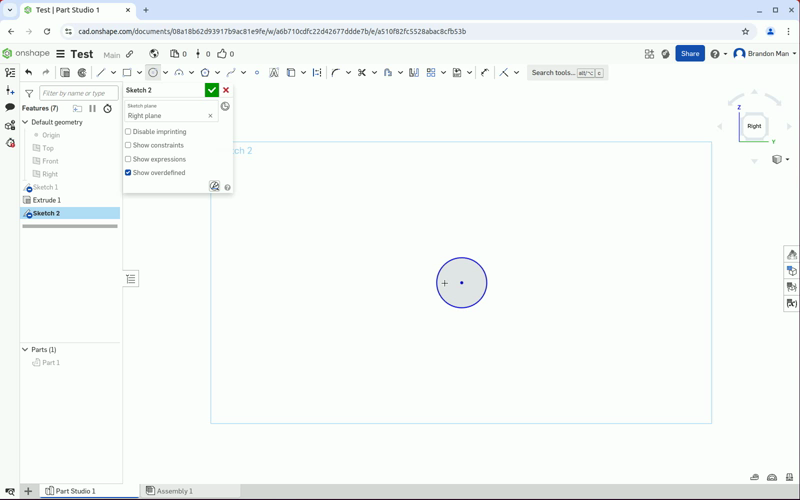
key_up(shift)
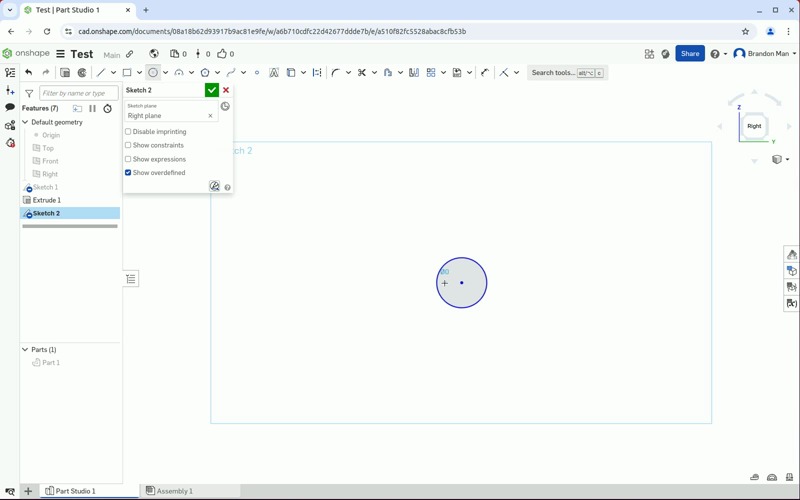
mouse_move(448, 282)
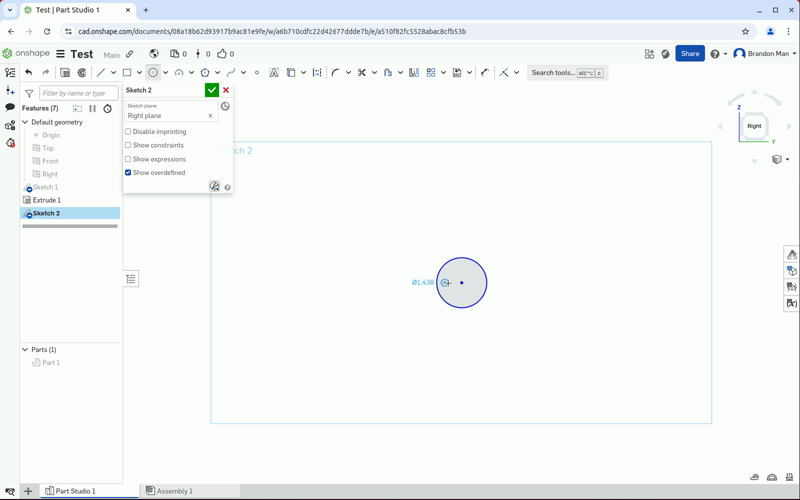
click(448, 282)
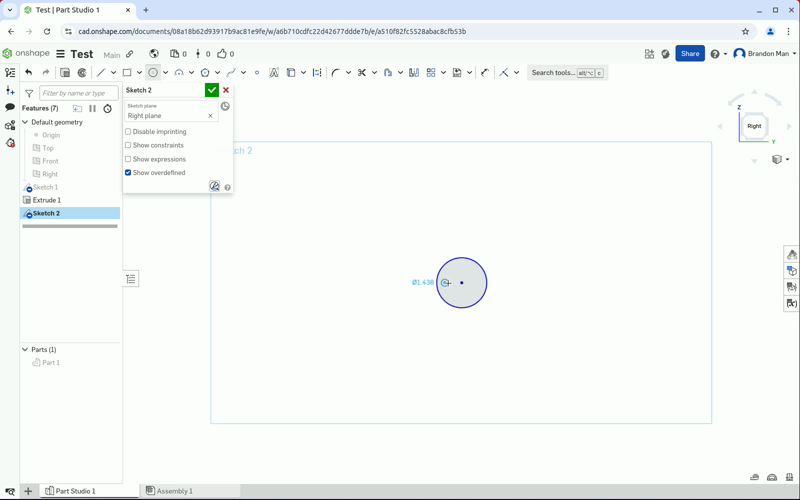
key(esc)
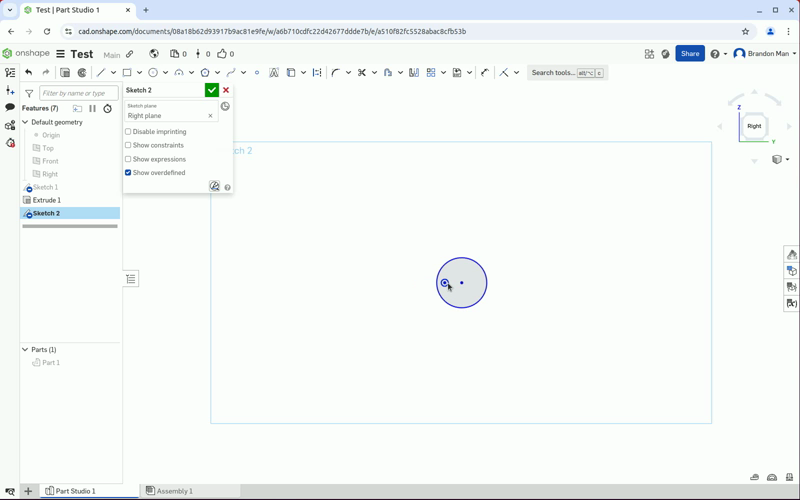
key(c)
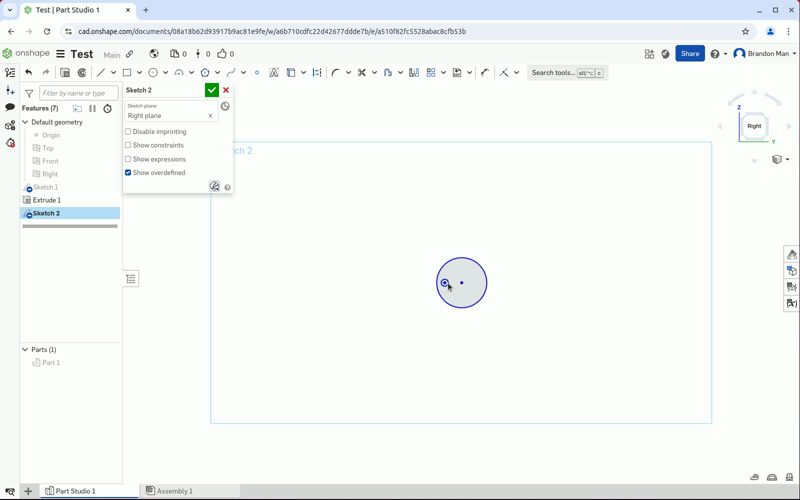
key_down(shift)
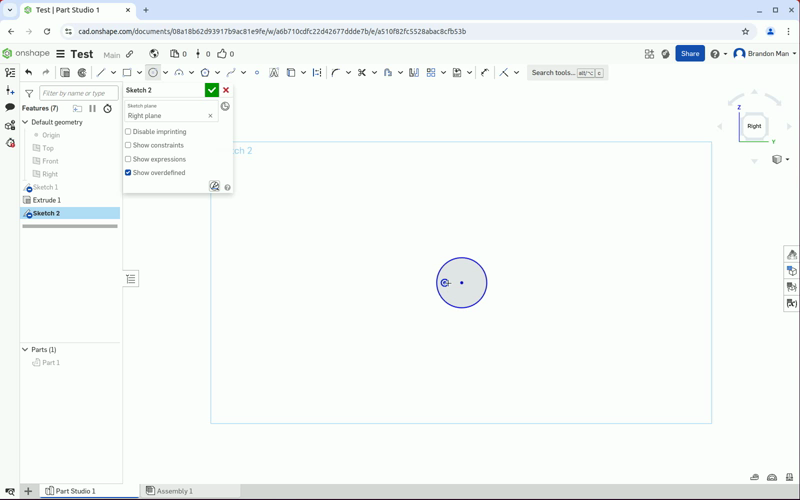
mouse_move(461, 282)
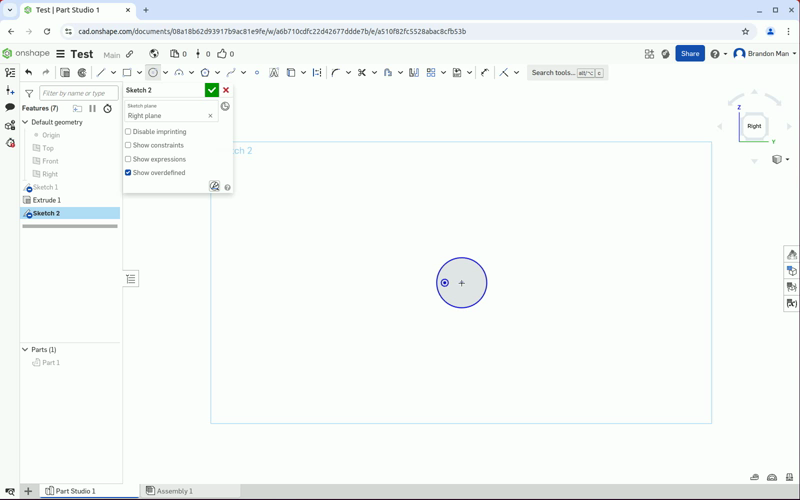
click(461, 282)
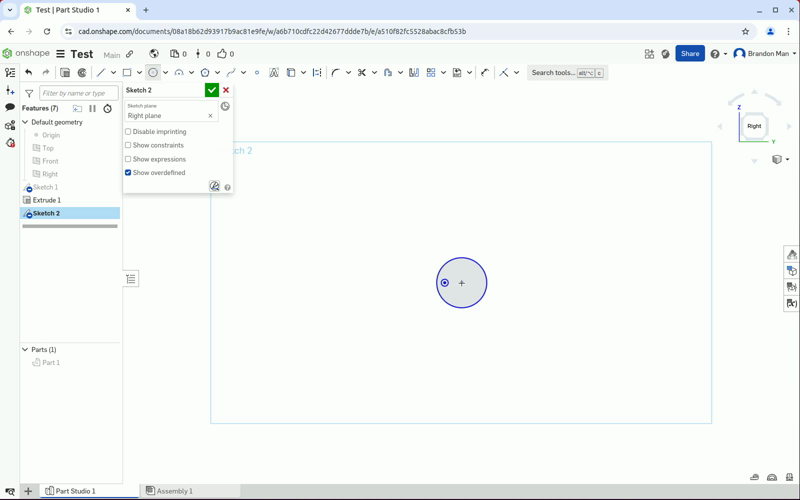
key_up(shift)
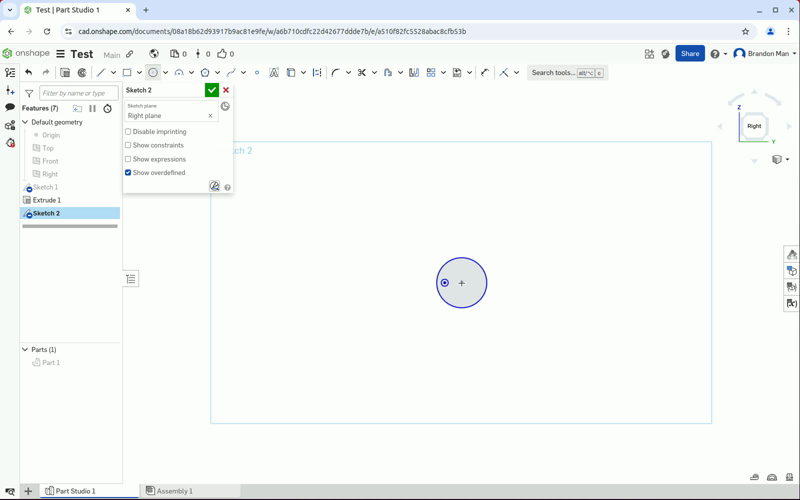
mouse_move(472, 282)
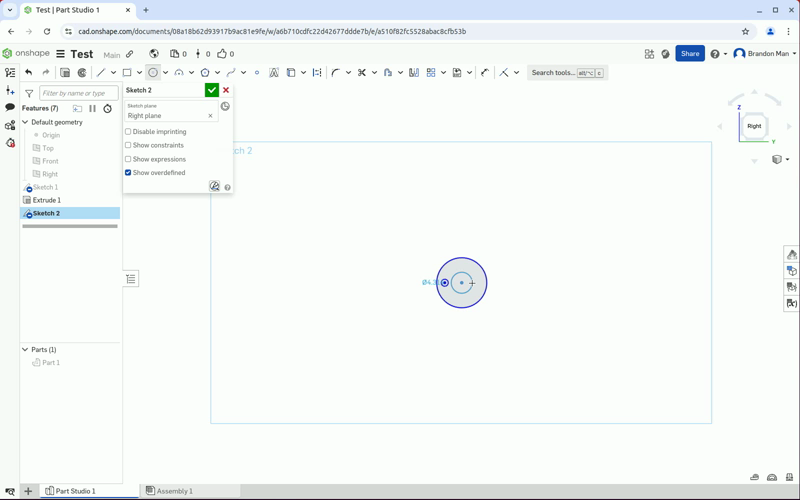
click(472, 282)
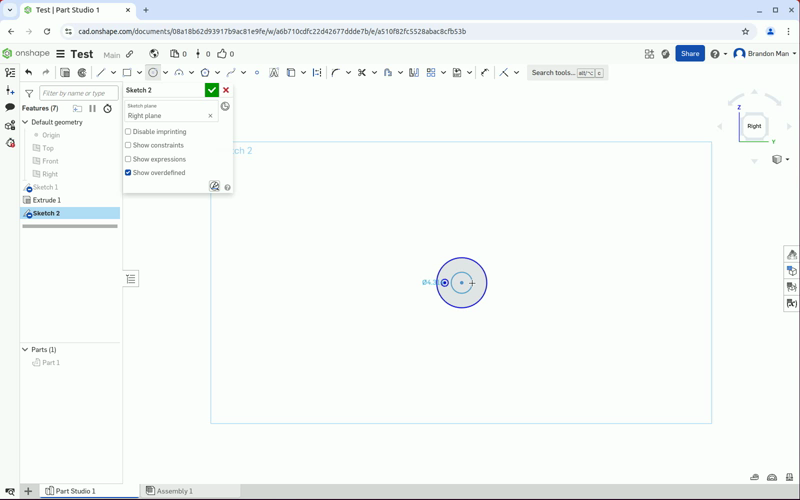
key(esc)
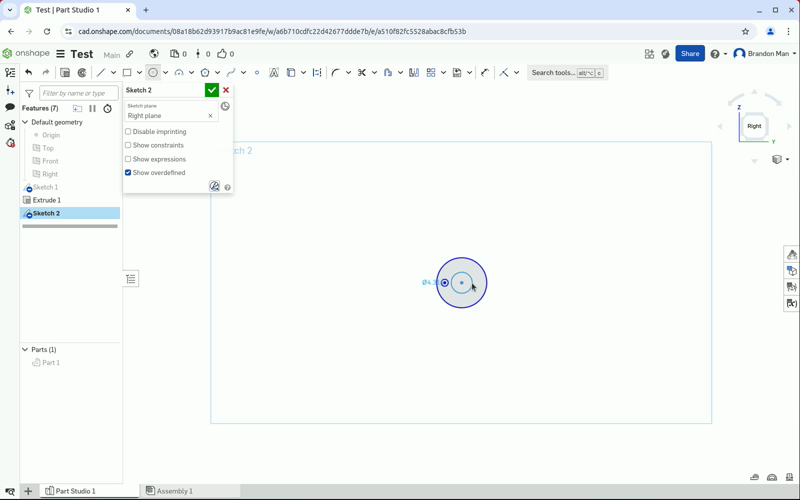
key(c)
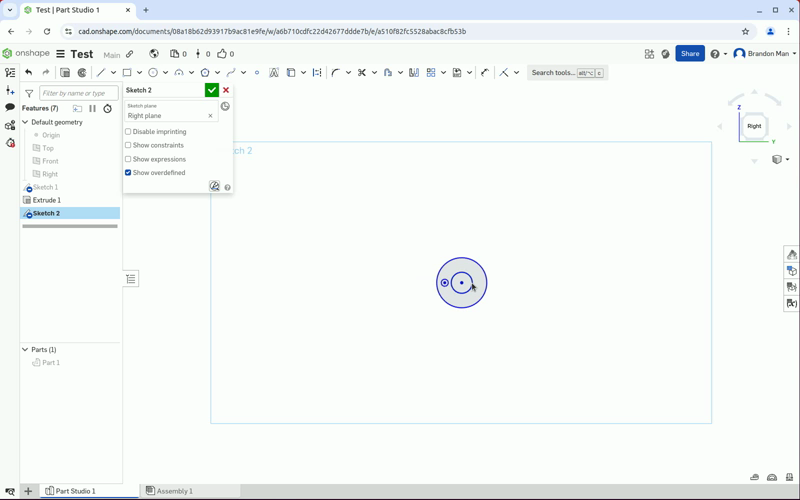
key_down(shift)
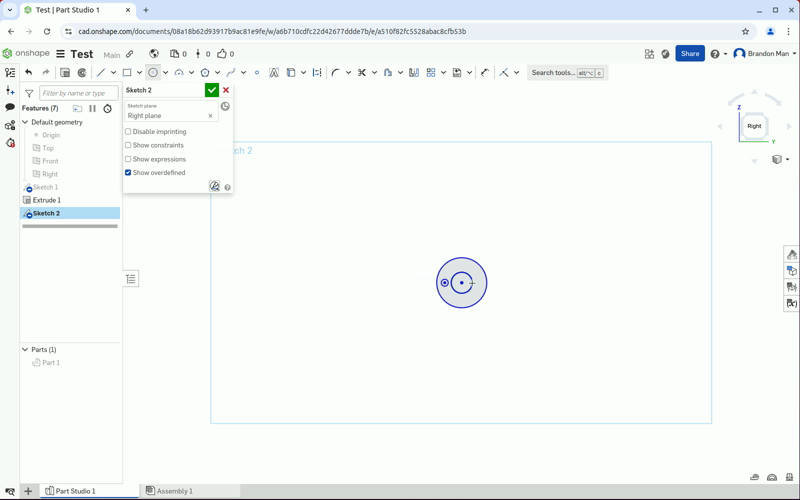
mouse_move(461, 300)
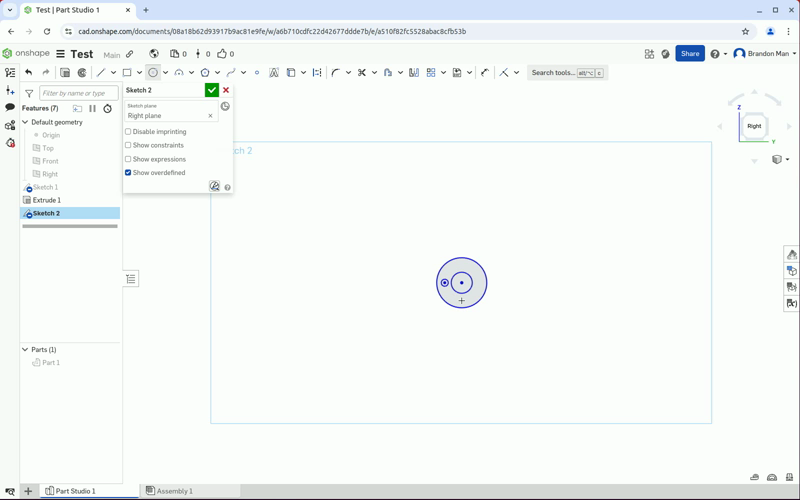
click(461, 300)
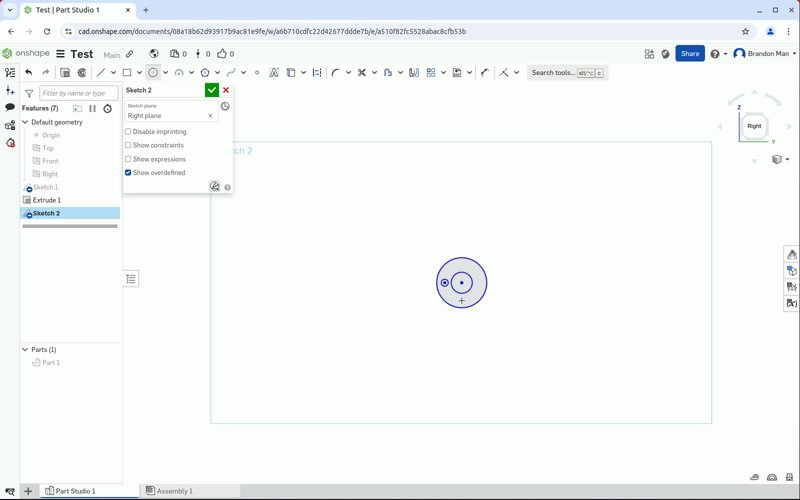
key_up(shift)
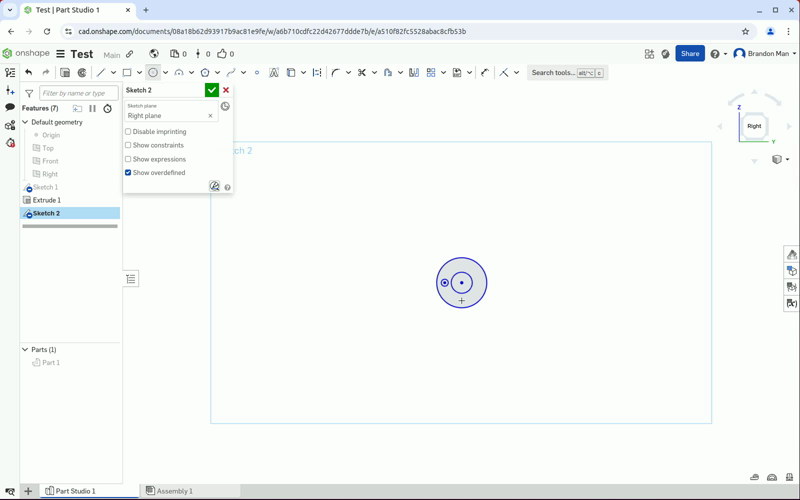
mouse_move(465, 300)
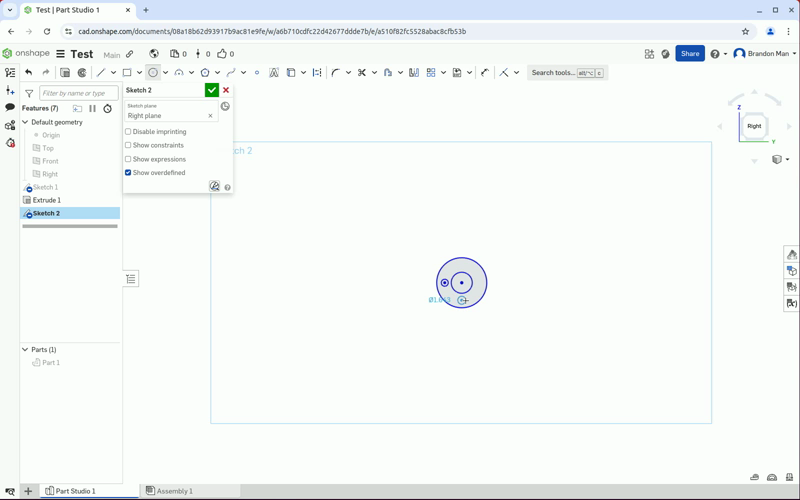
click(465, 300)
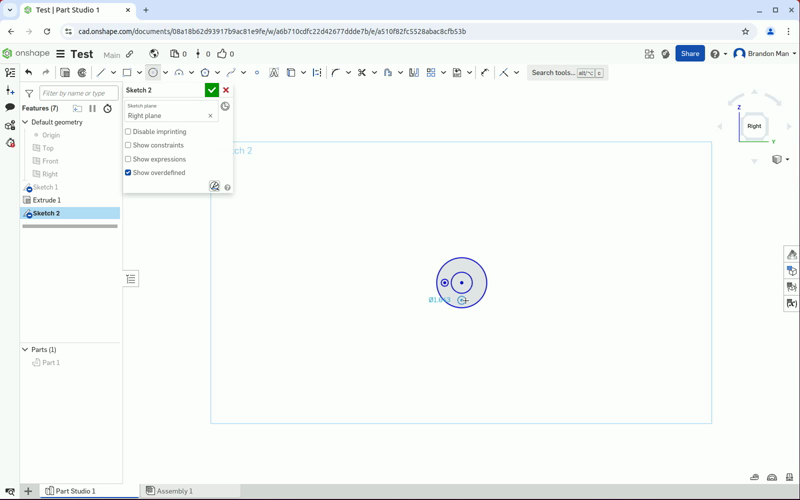
key(esc)
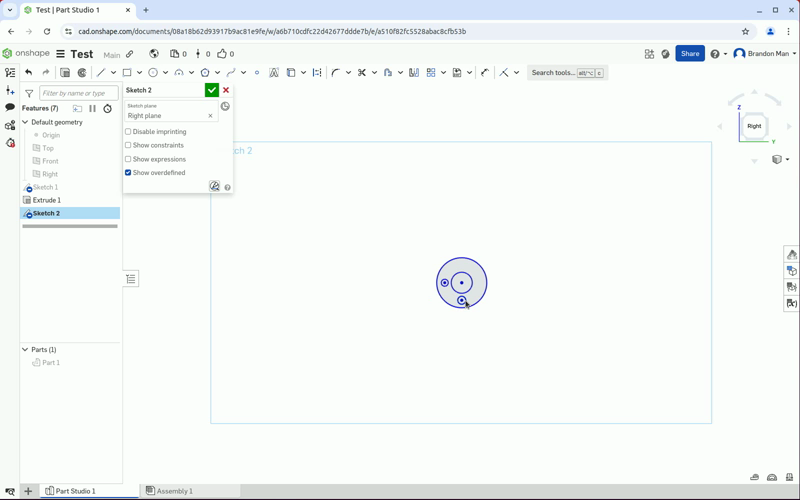
key(c)
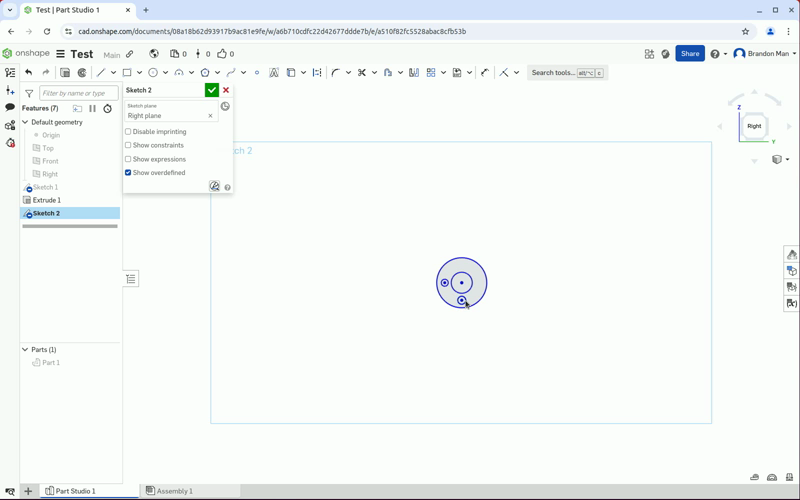
key_down(shift)
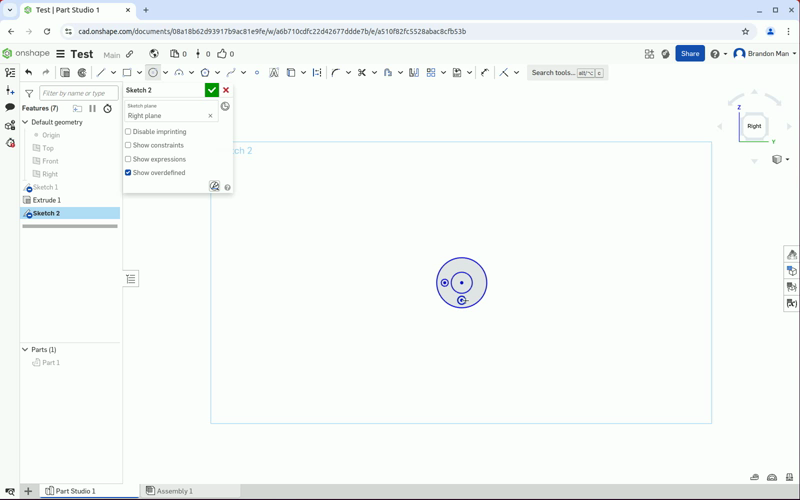
mouse_move(461, 265)
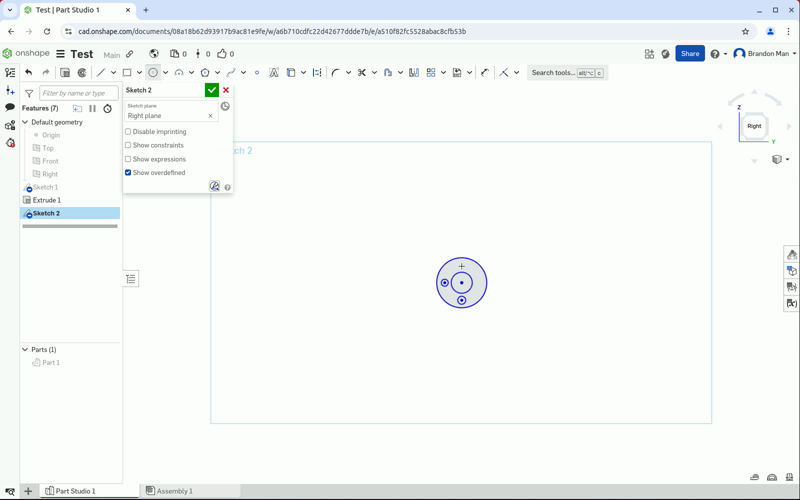
click(461, 265)
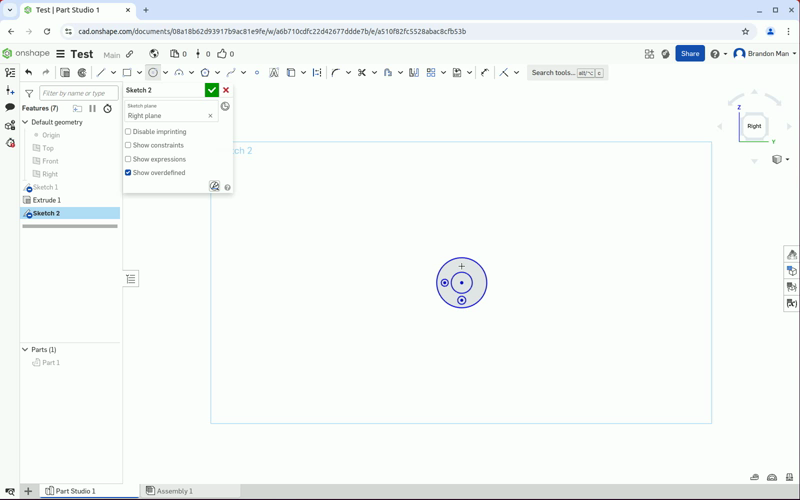
key_up(shift)
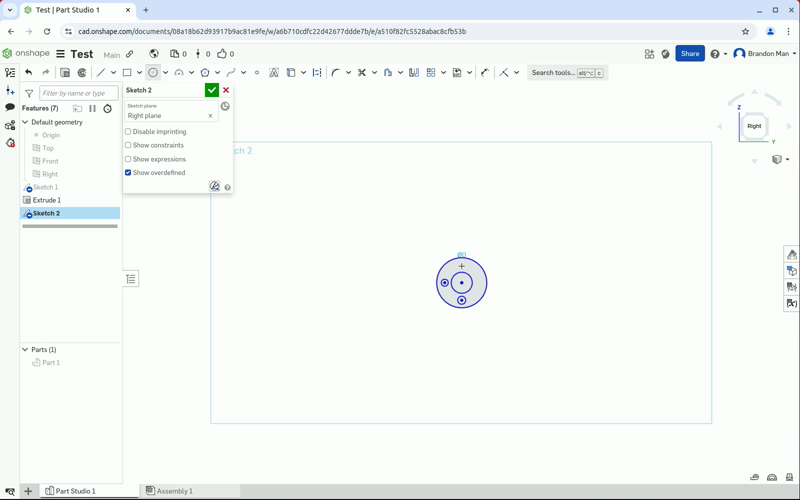
mouse_move(465, 265)
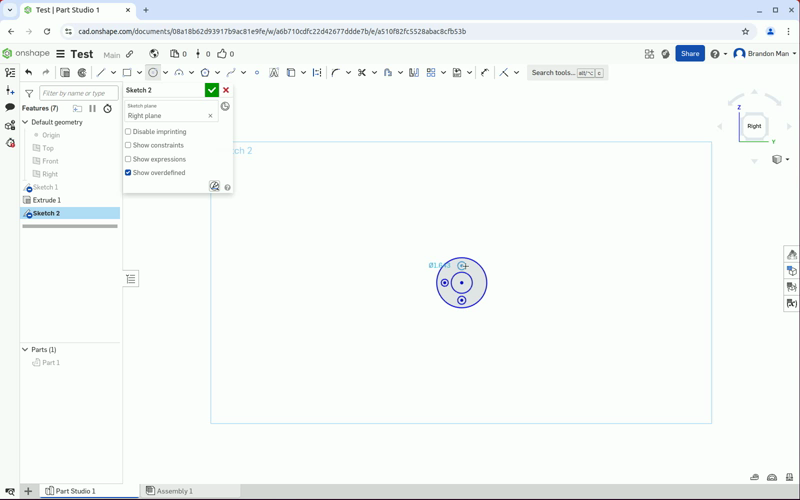
click(465, 265)
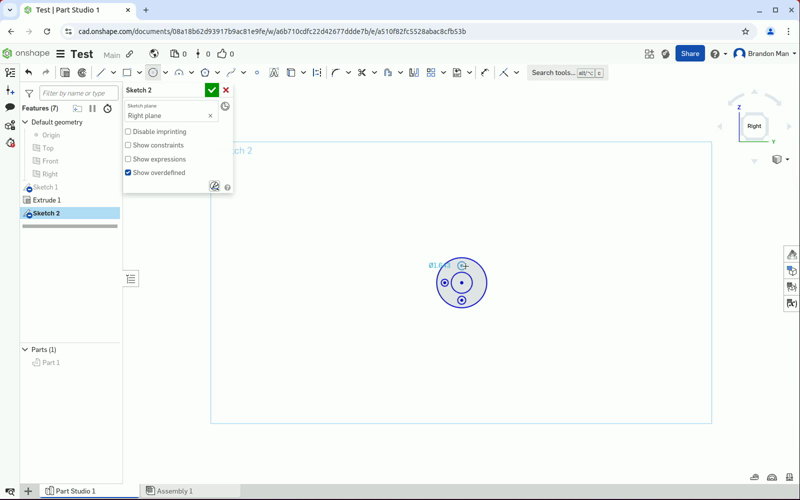
key(esc)
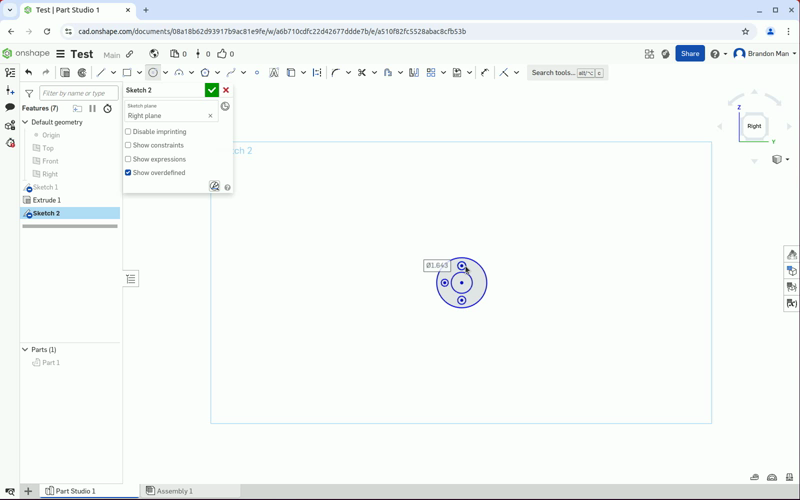
key(c)
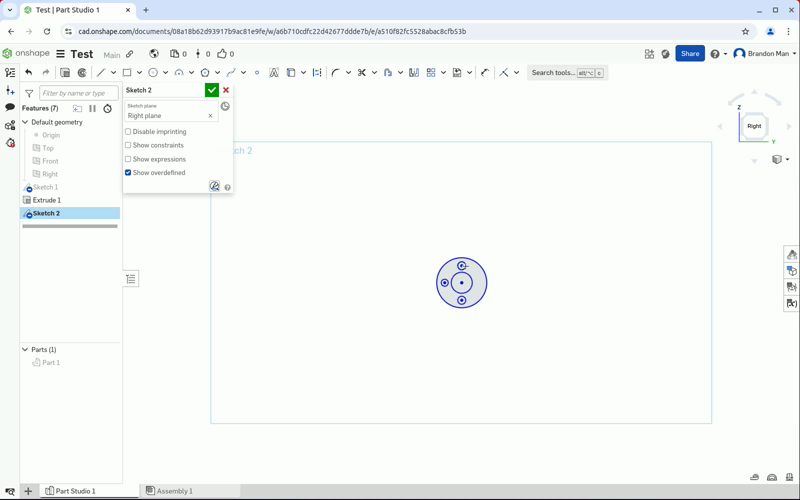
key_down(shift)
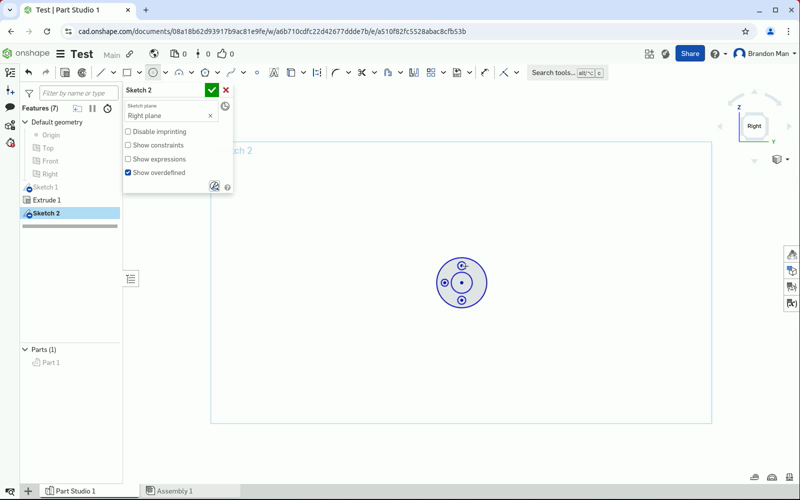
mouse_move(478, 282)
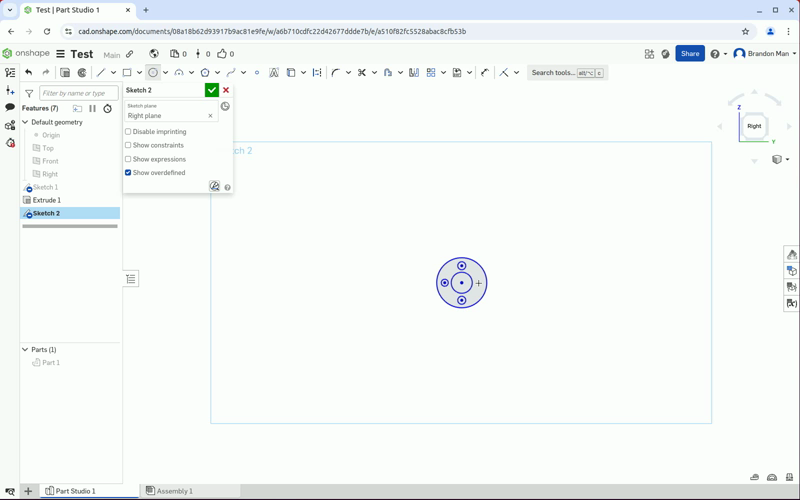
click(478, 282)
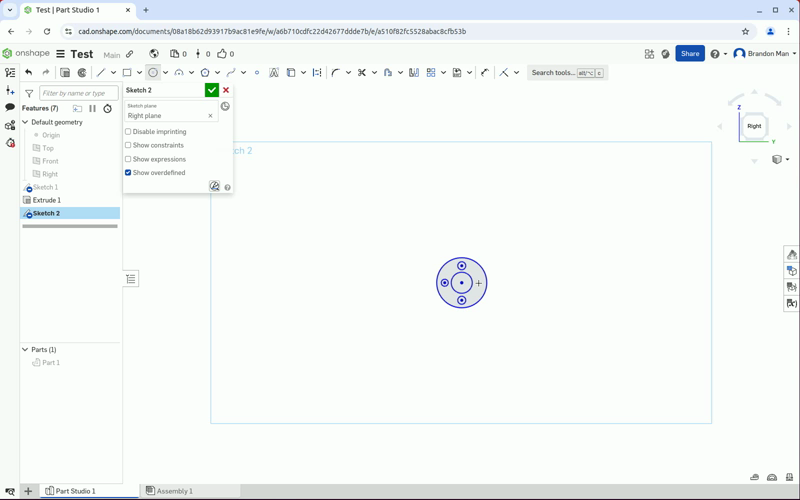
key_up(shift)
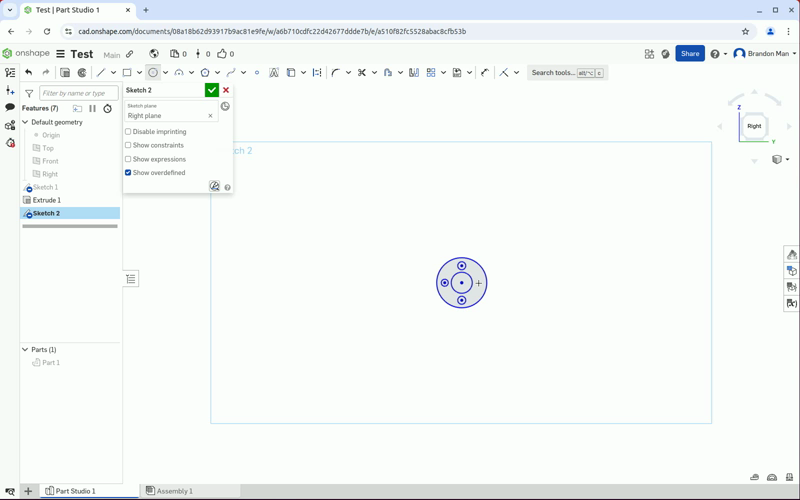
mouse_move(482, 282)
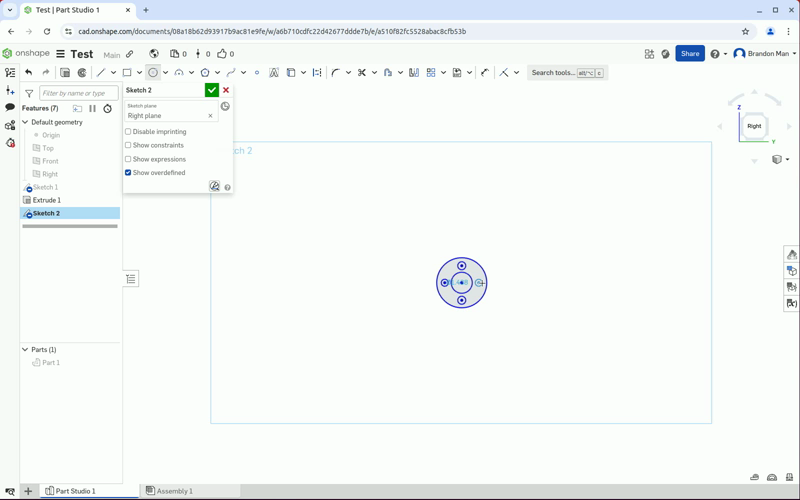
scroll(6)
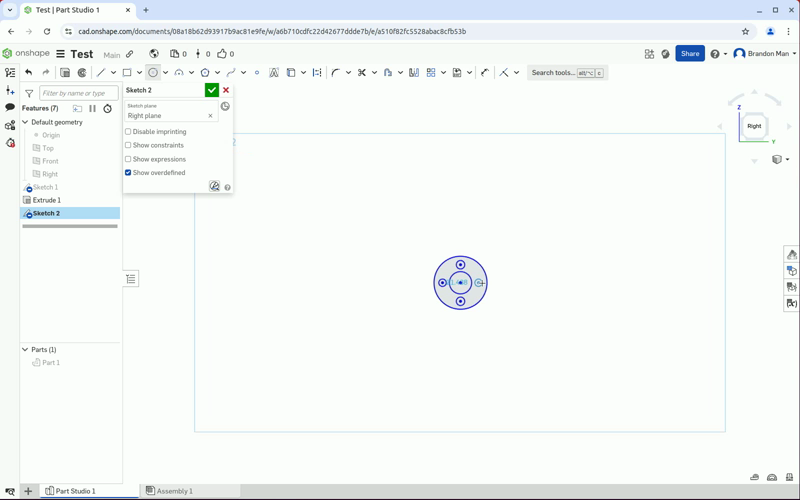
scroll(6)
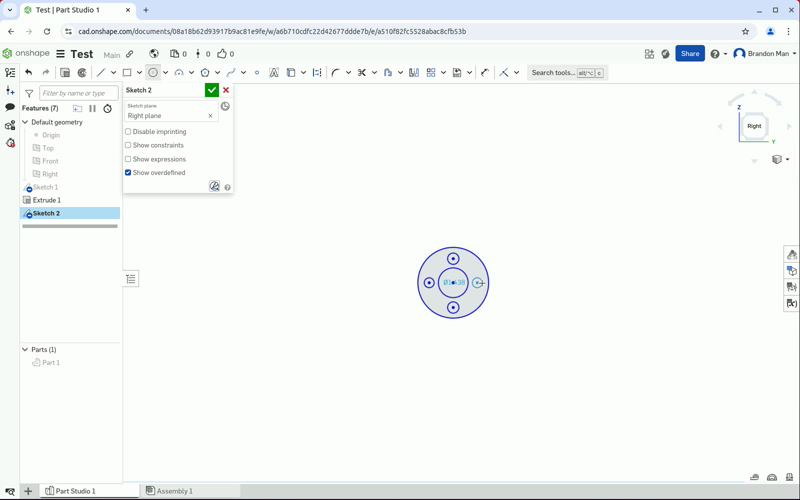
scroll(6)
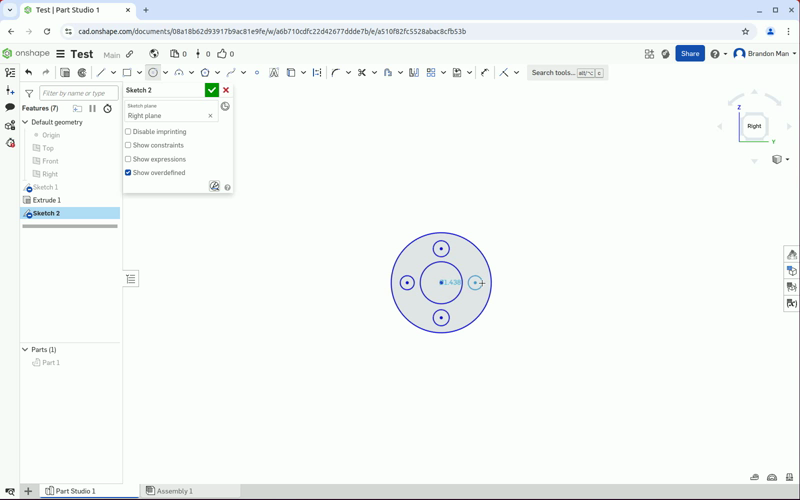
scroll(6)
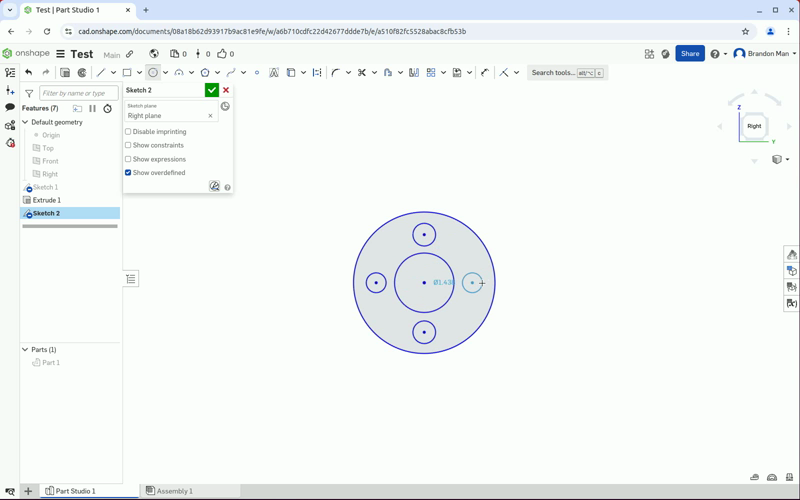
scroll(6)
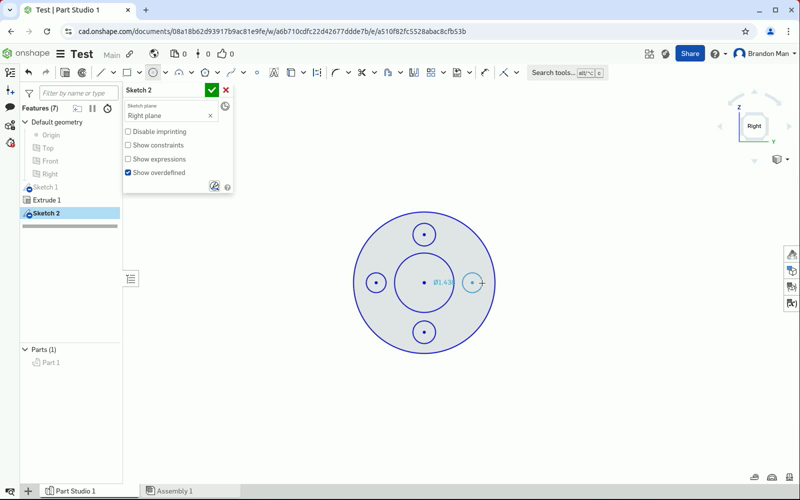
scroll(6)
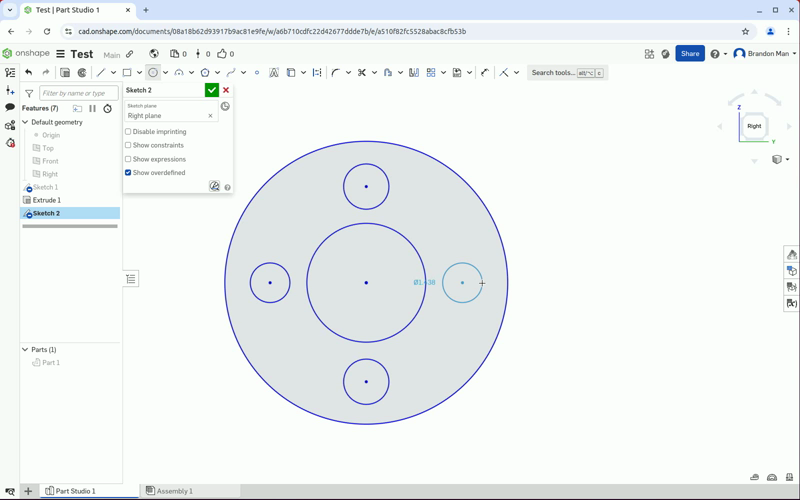
scroll(6)
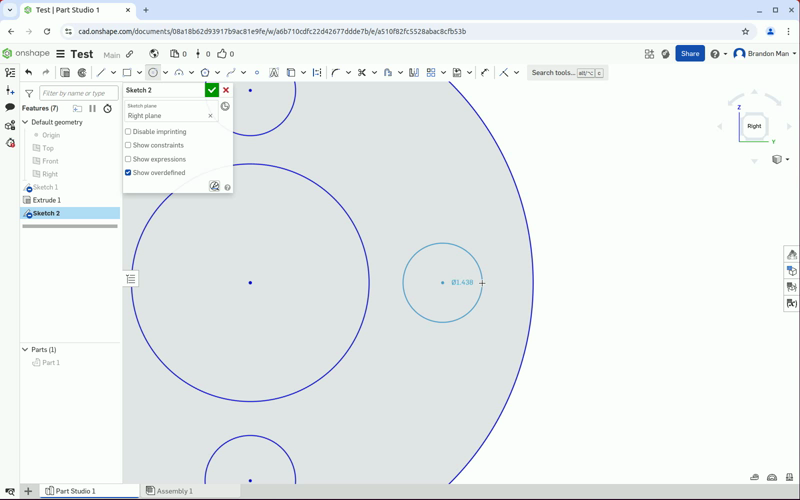
click(482, 282)
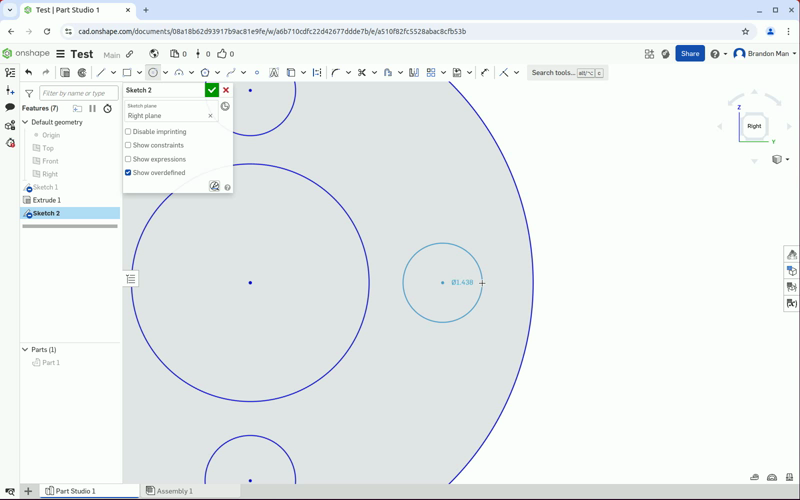
scroll(-6)
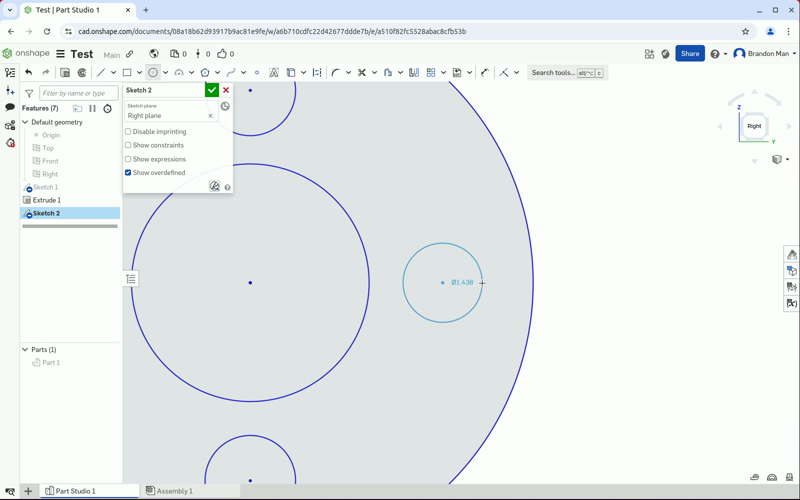
scroll(-6)
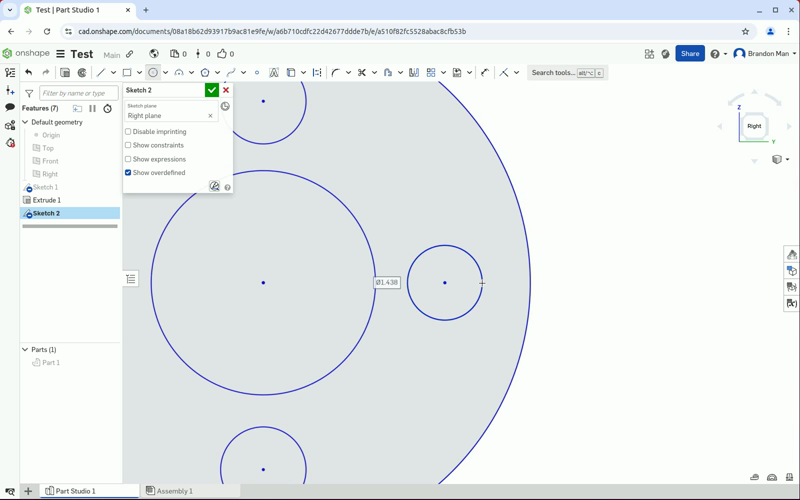
scroll(-6)
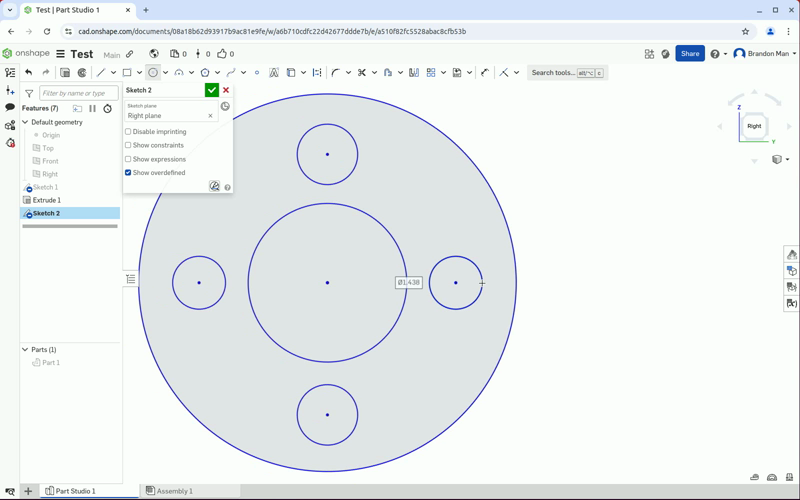
scroll(-6)
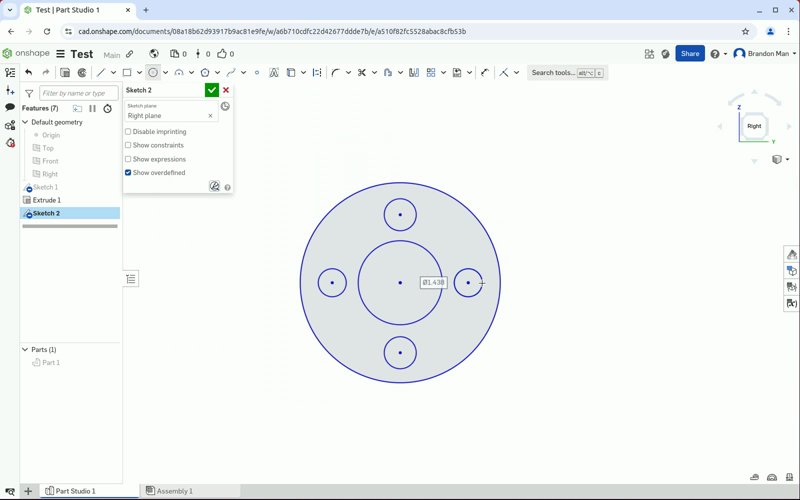
scroll(-6)
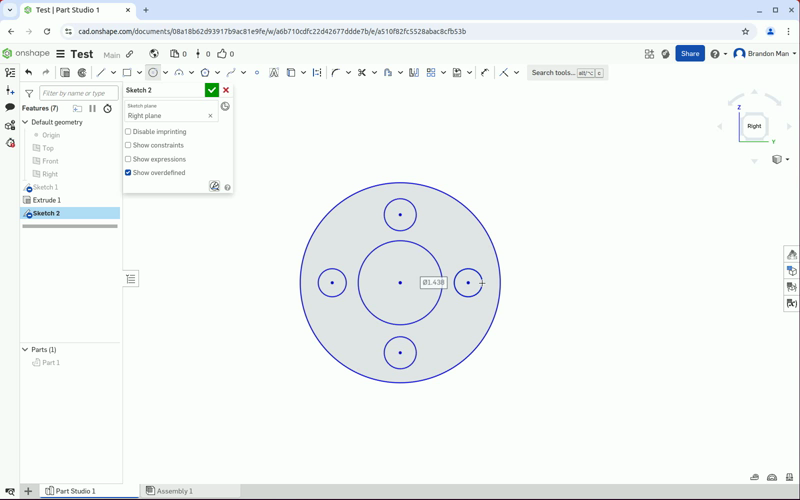
scroll(-6)
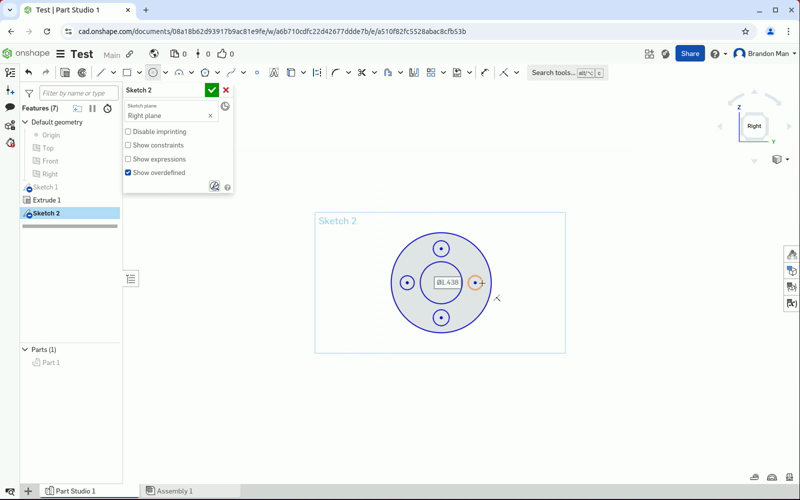
scroll(-6)
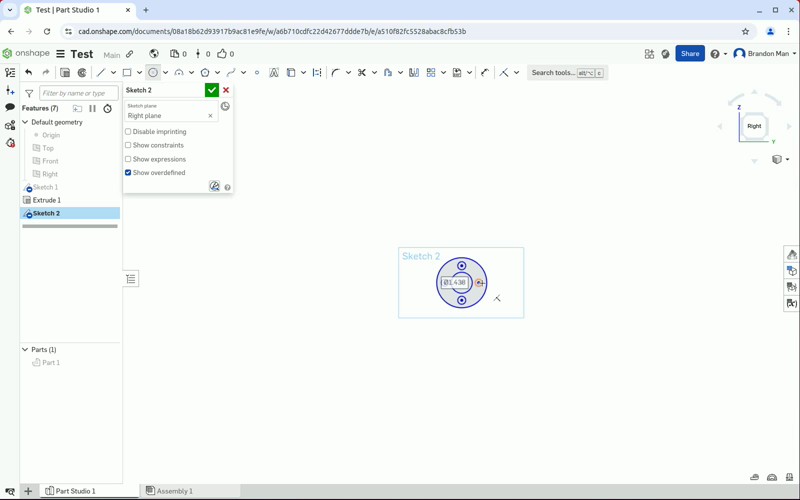
key(esc)
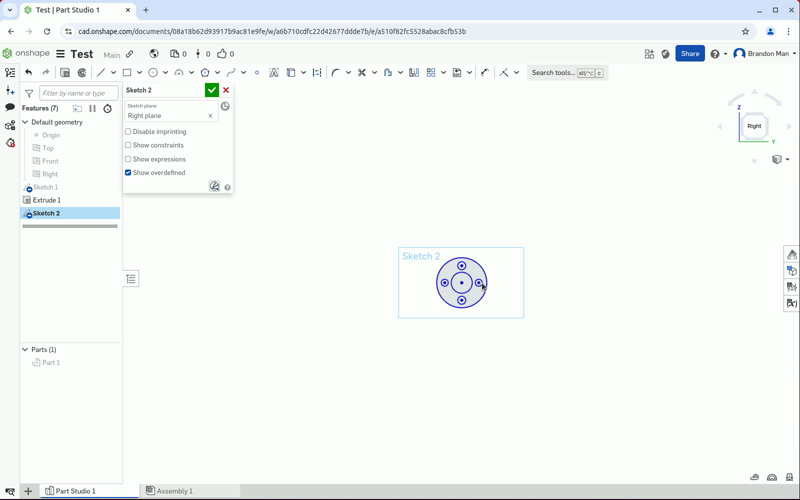
mouse_move(458, 262)
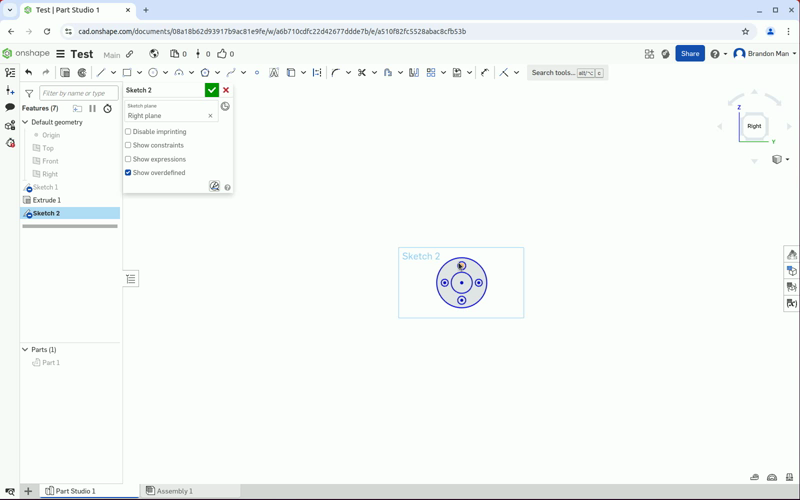
scroll(6)
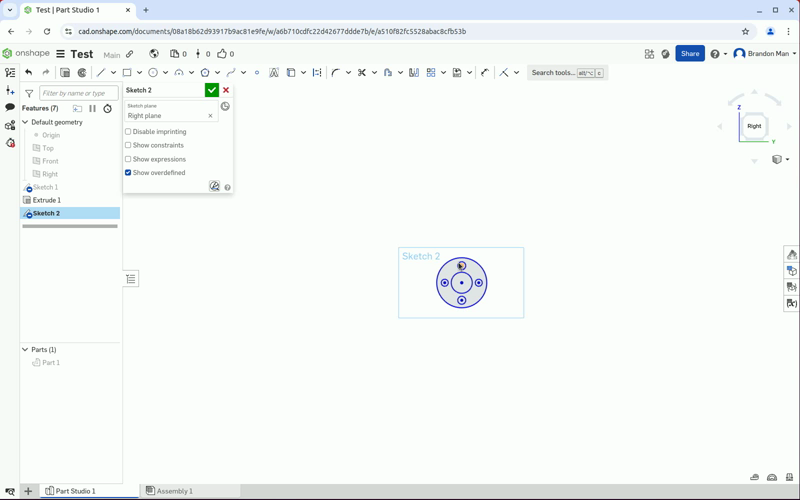
scroll(6)
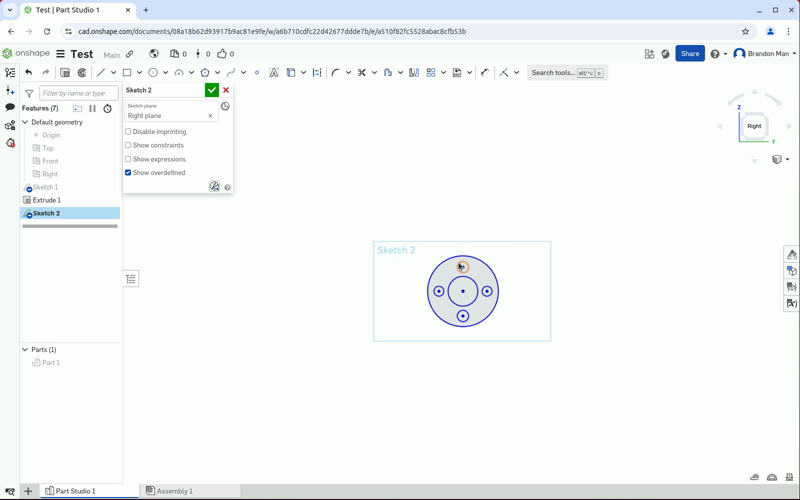
scroll(6)
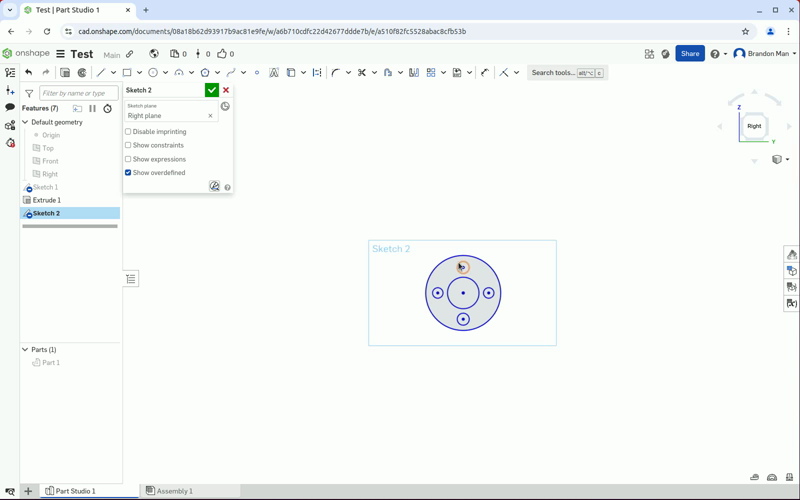
scroll(6)
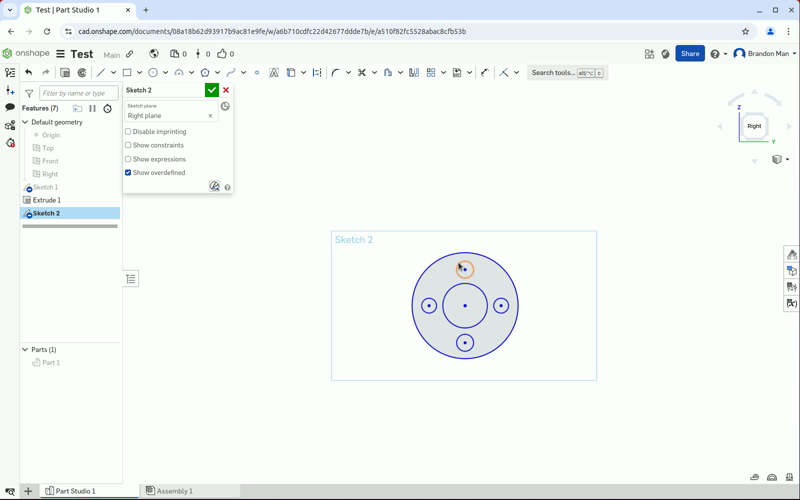
scroll(6)
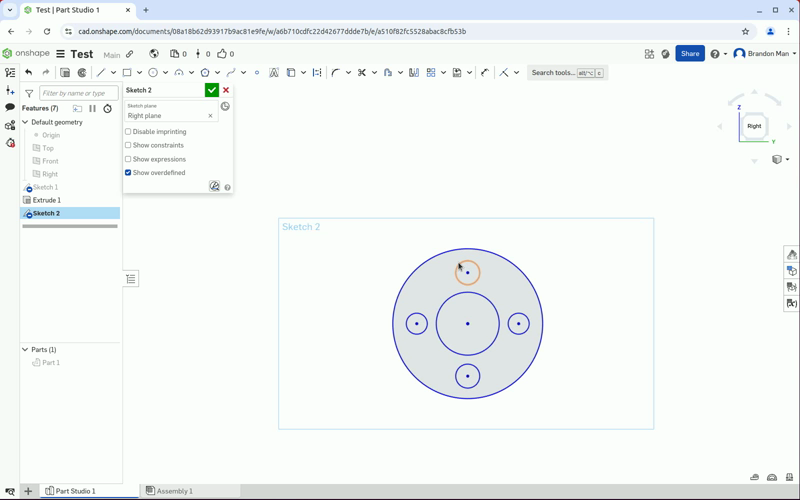
scroll(6)
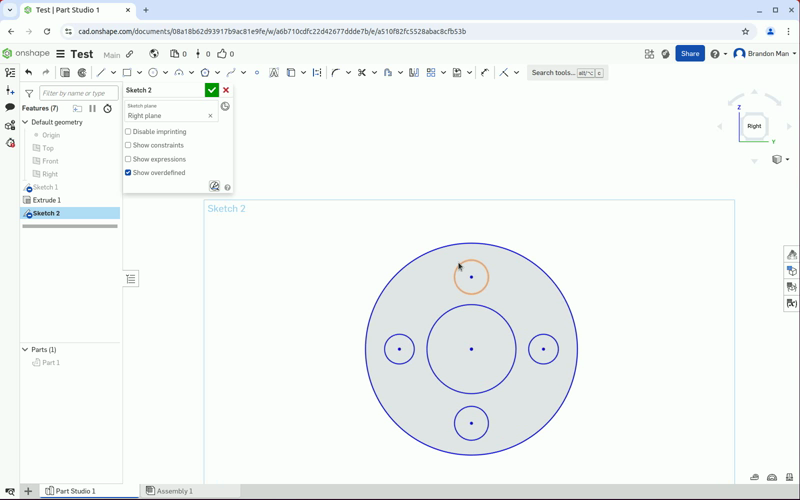
scroll(6)
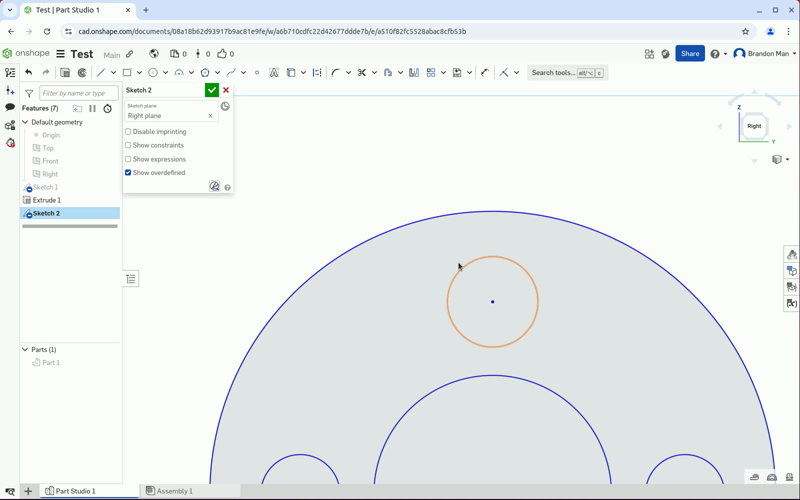
click(458, 262)
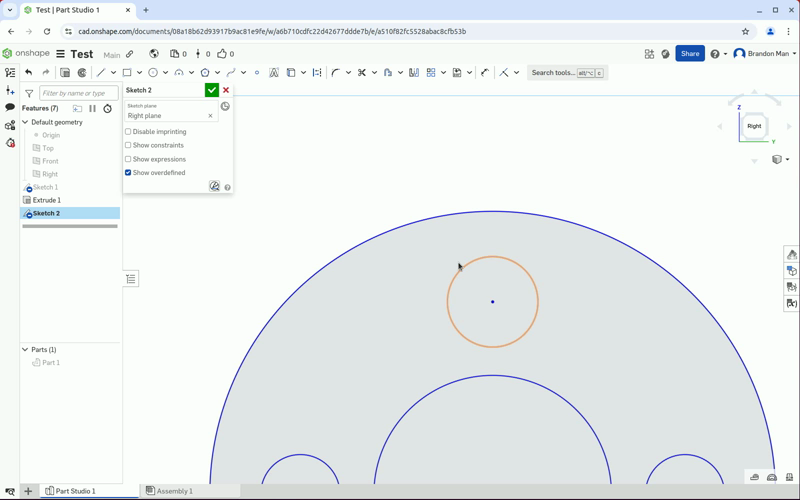
scroll(-6)
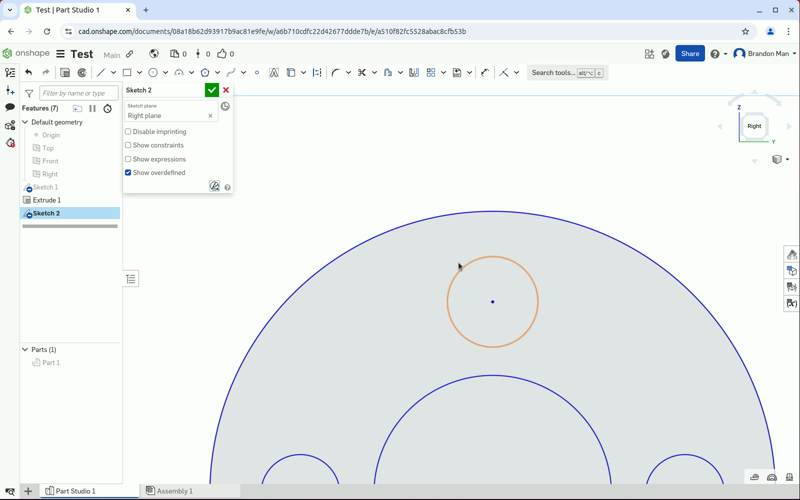
scroll(-6)
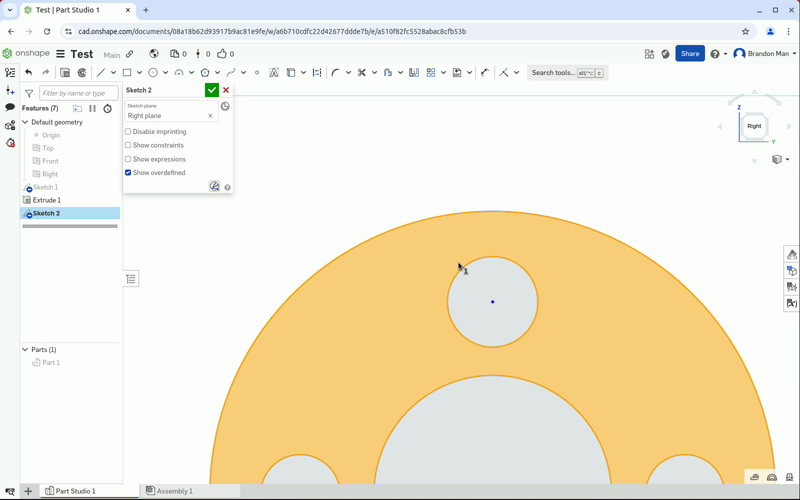
scroll(-6)
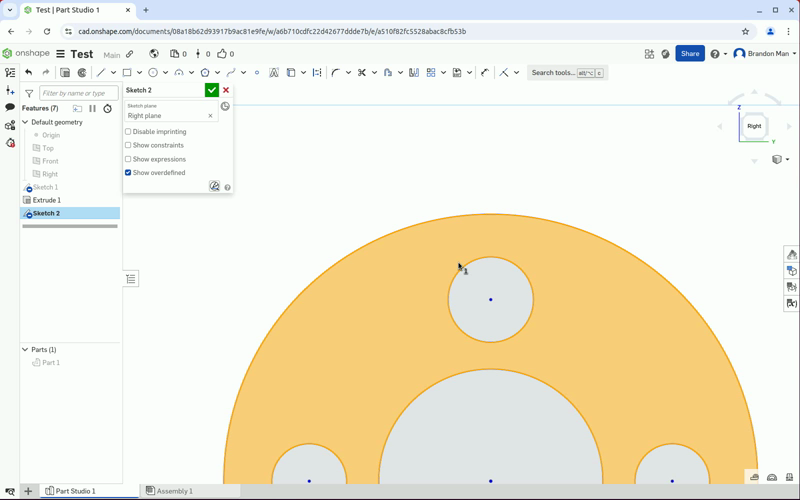
scroll(-6)
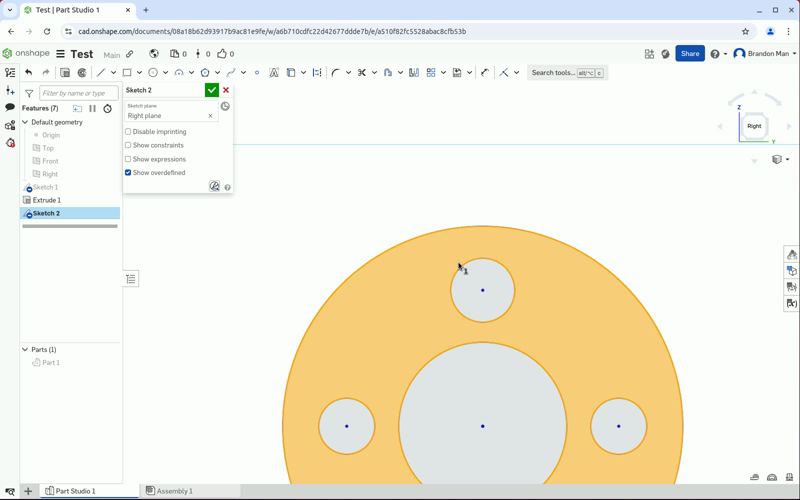
scroll(-6)
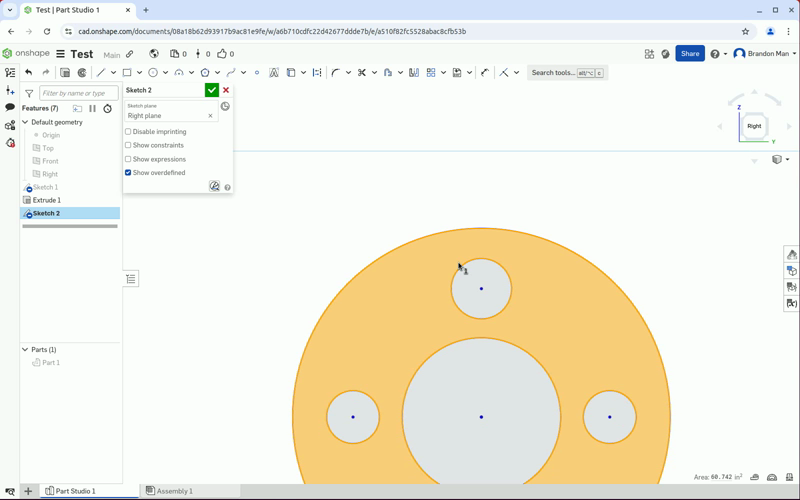
scroll(-6)
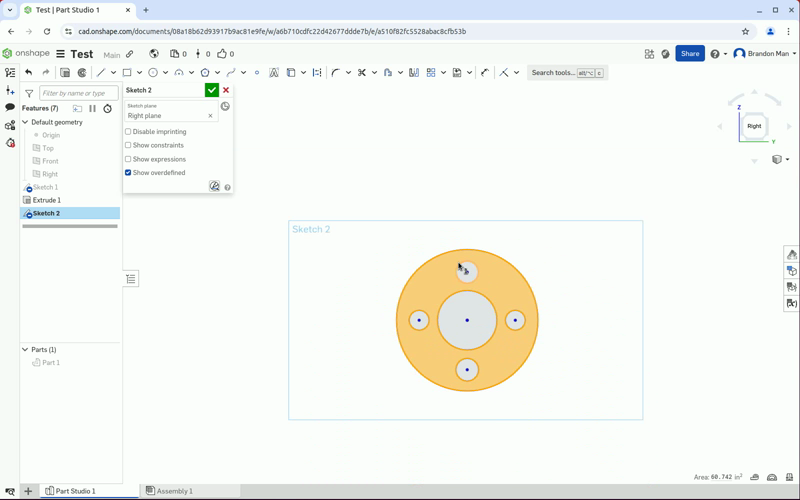
scroll(-6)
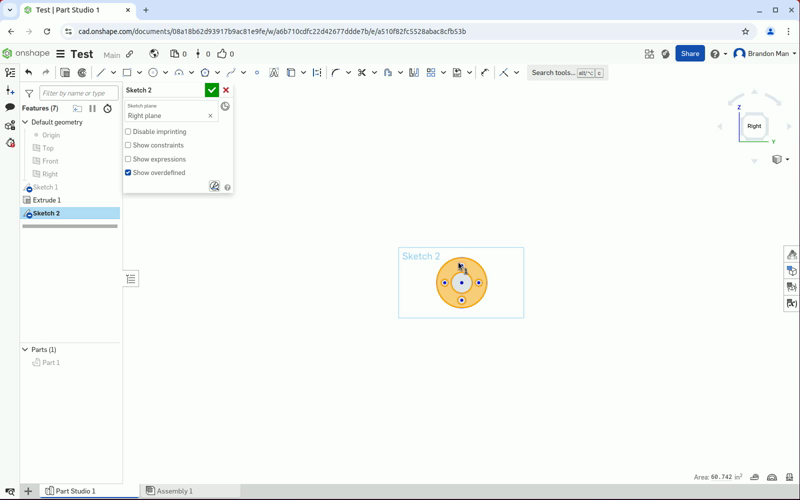
mouse_move(73, 352)
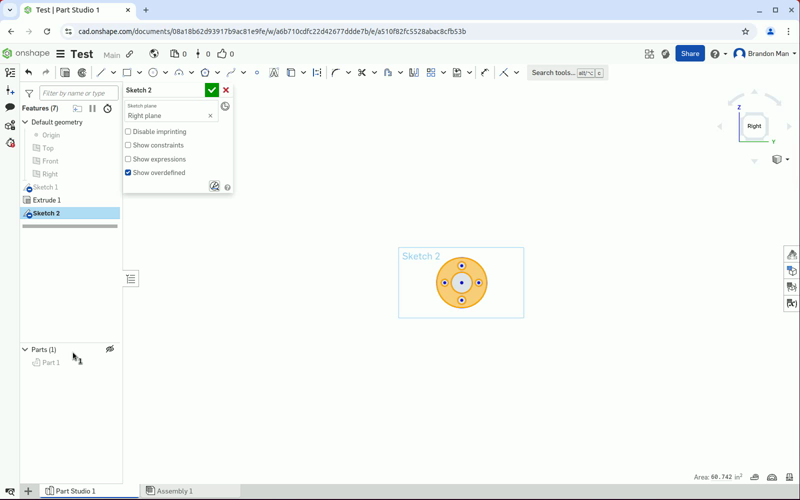
key(shift+y)
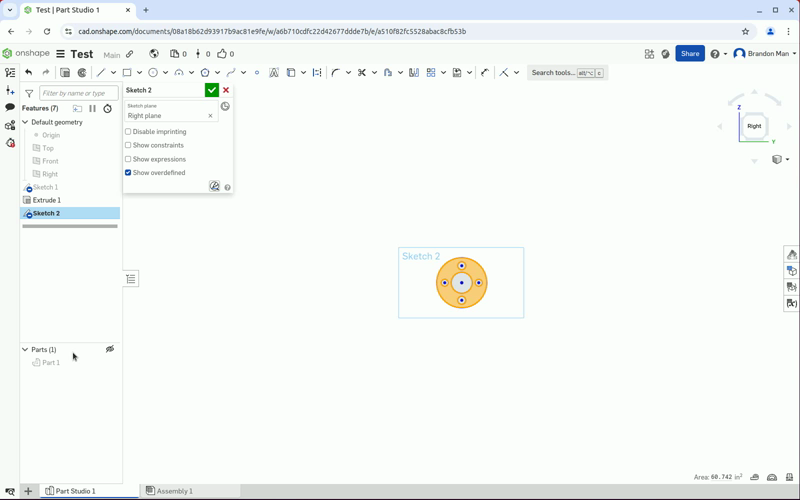
key(shift+e)
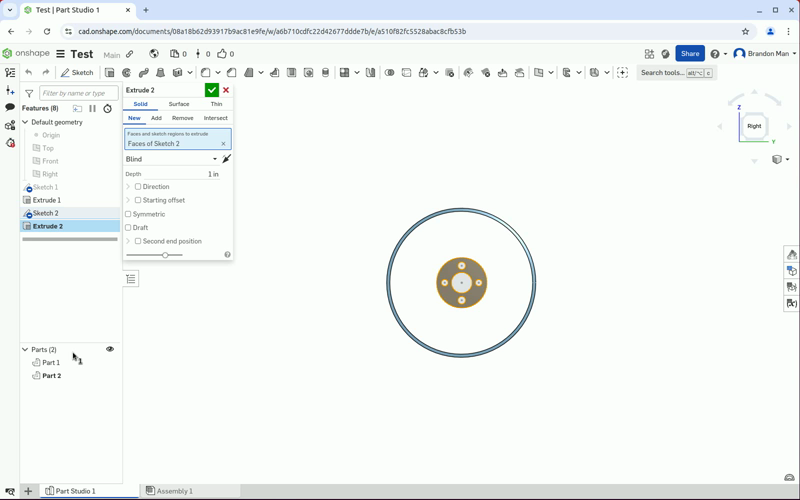
mouse_move(143, 106)
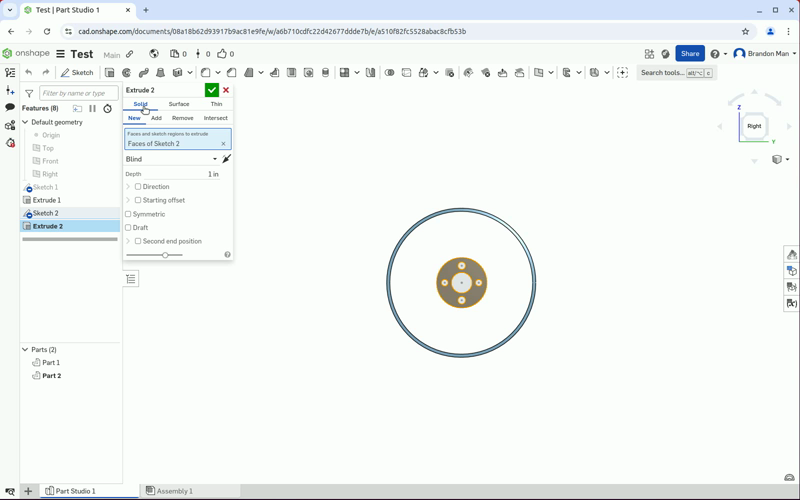
click(143, 106)
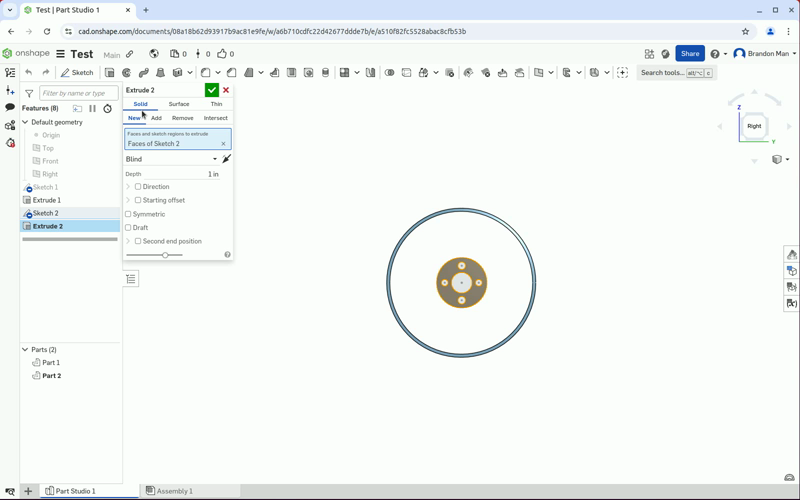
mouse_move(137, 120)
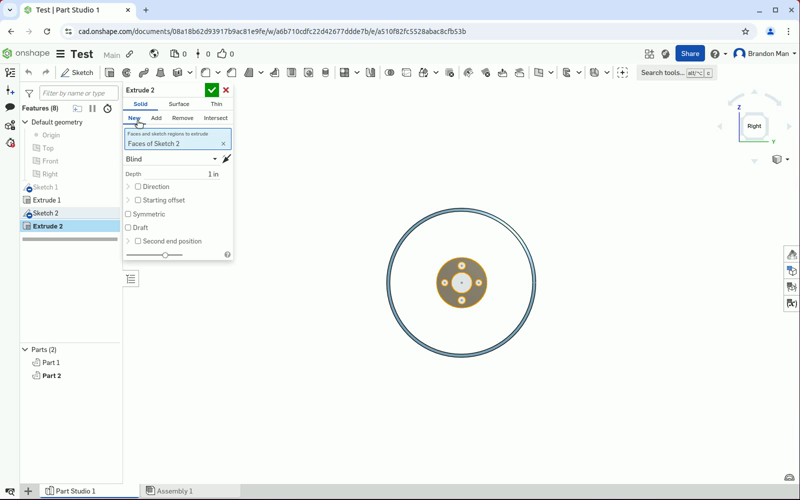
click(137, 120)
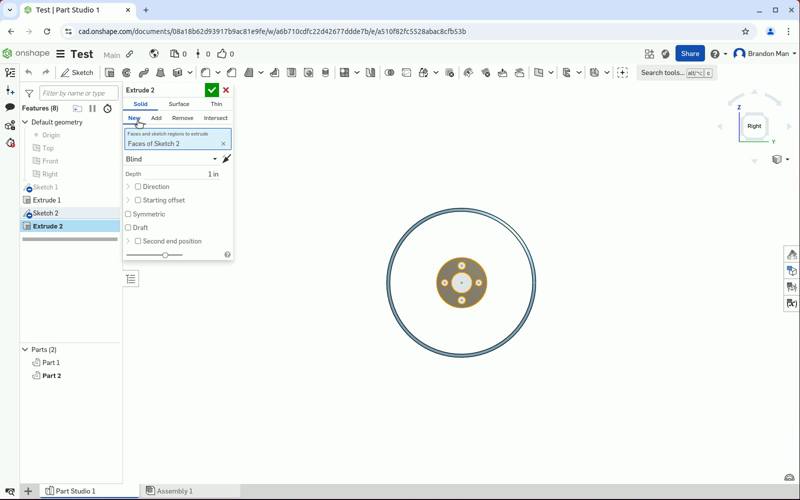
key(tab, 4)
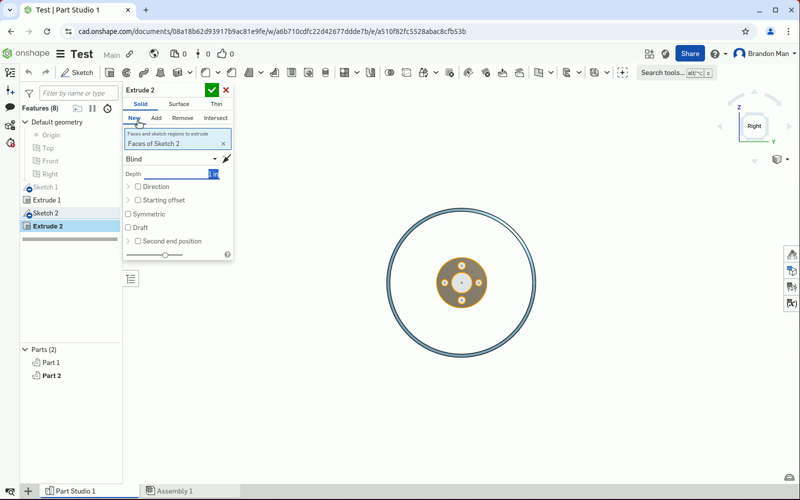
text(1.926)
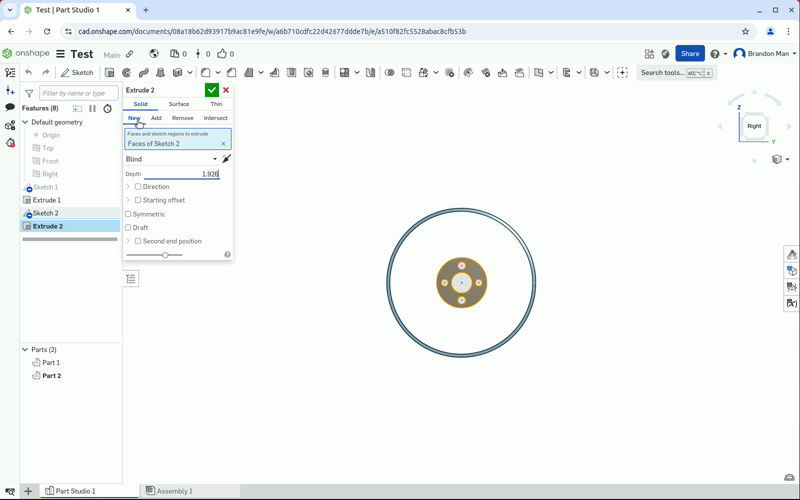
key(tab, 3)
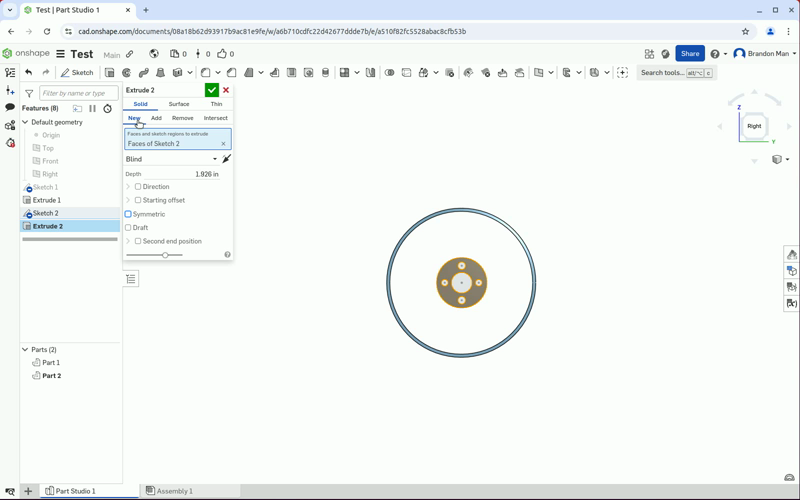
key(space)
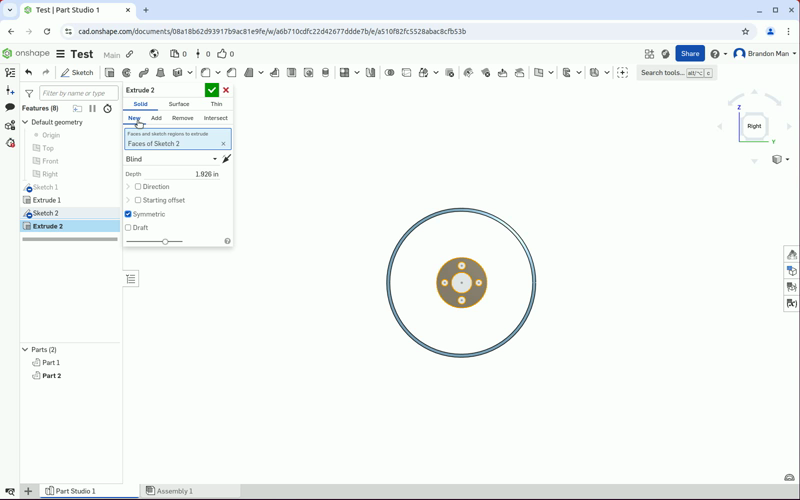
key(enter)
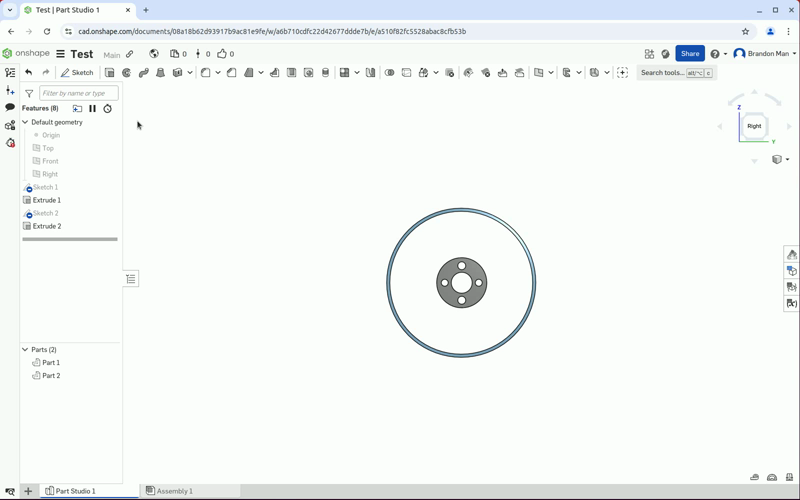
key(shift+h)
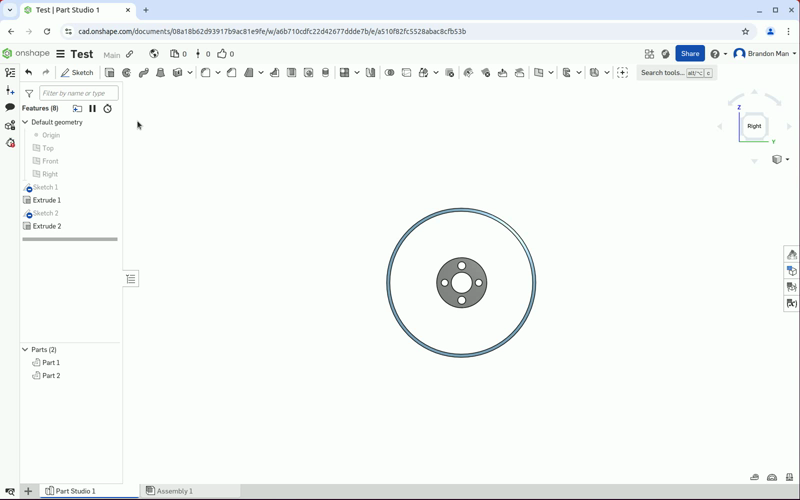
key(shift+h)
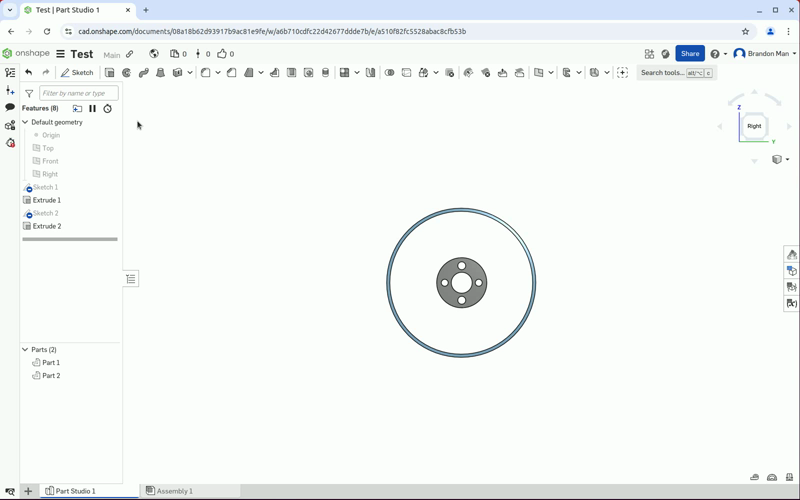
mouse_move(73, 189)
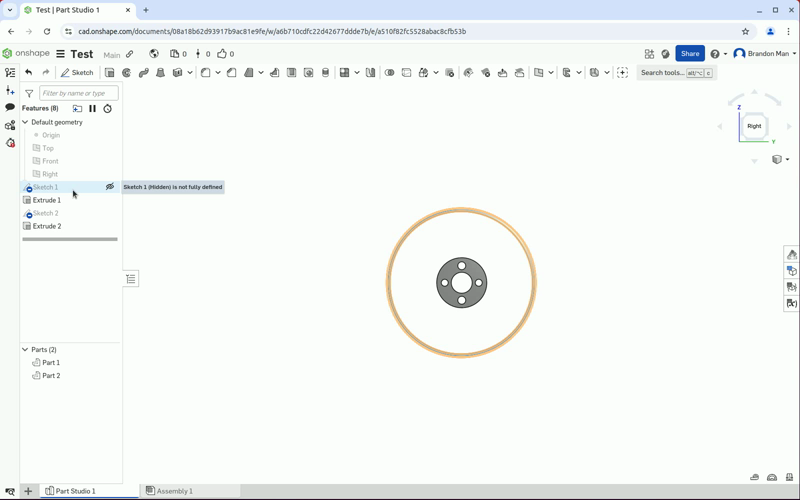
click(73, 189)
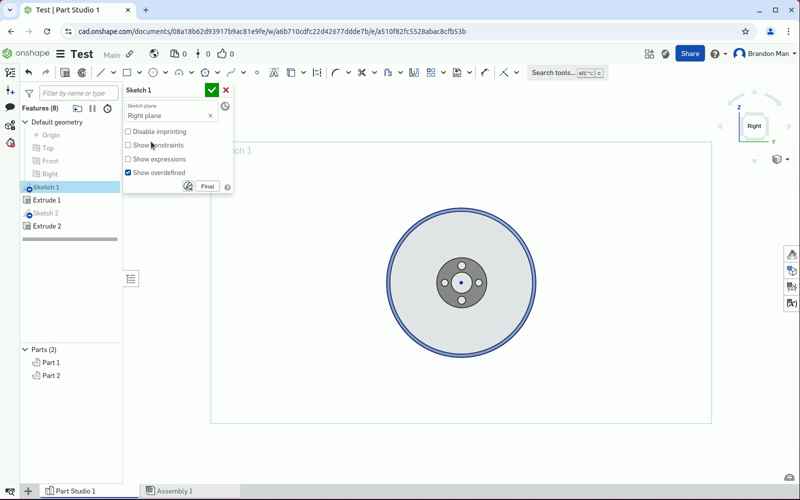
mouse_move(229, 92)
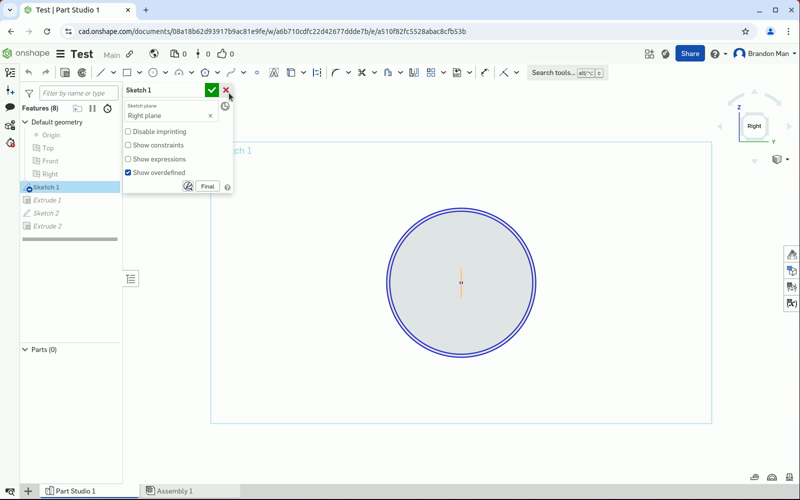
click(229, 92)
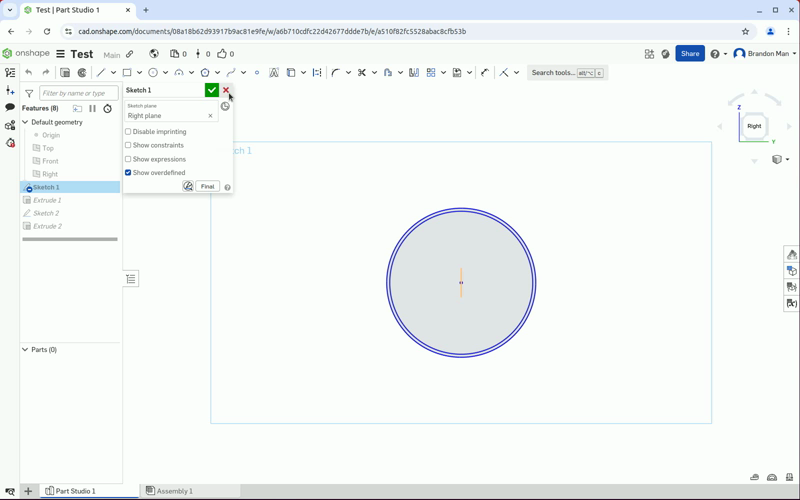
key(shift+s)
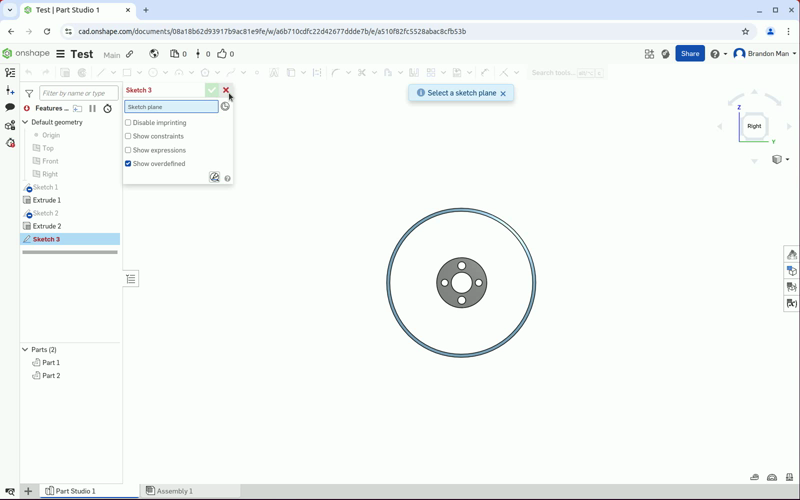
mouse_move(73, 176)
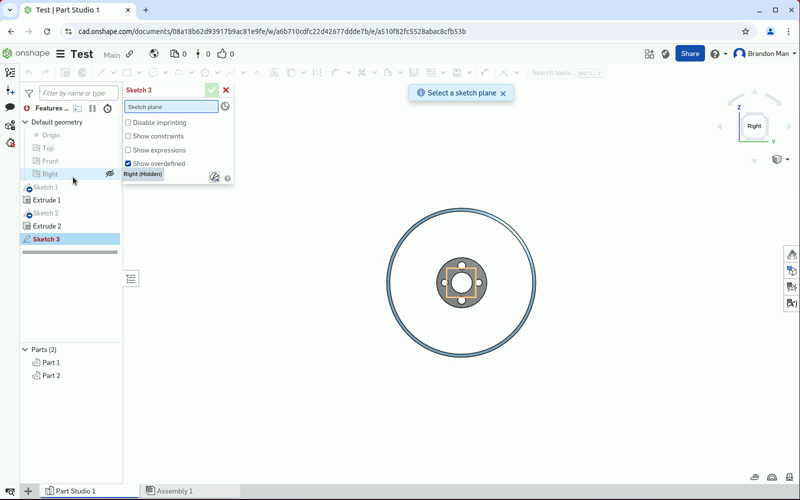
click(73, 176)
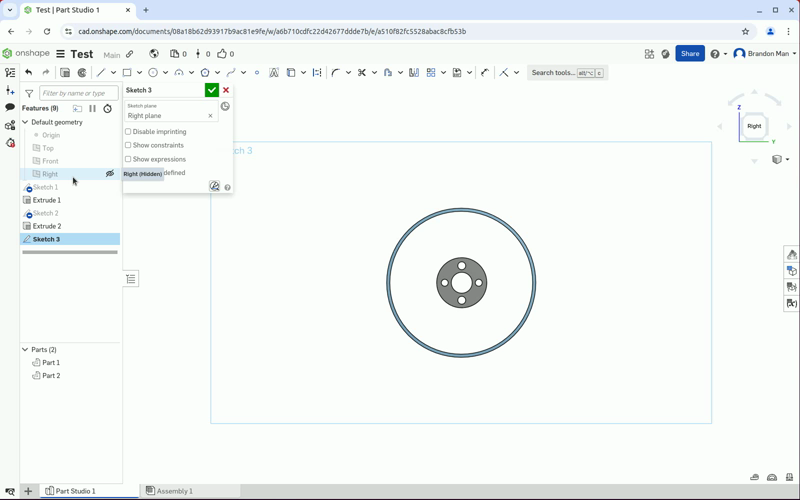
mouse_move(73, 352)
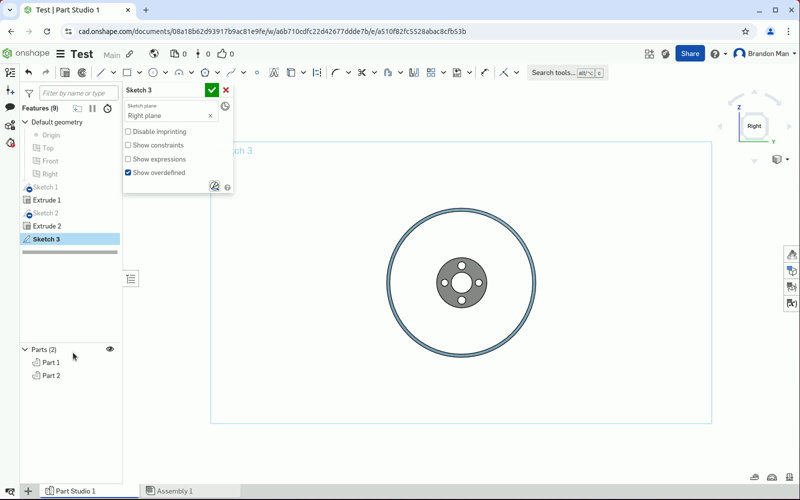
key(y)
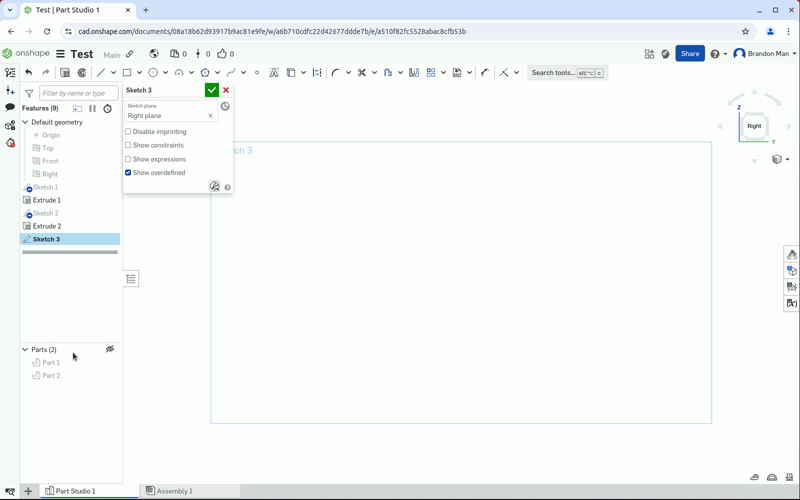
key(c)
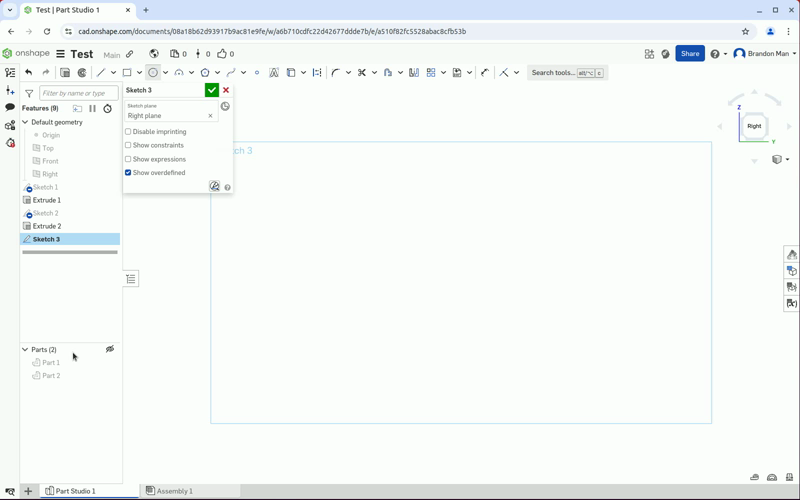
key_down(shift)
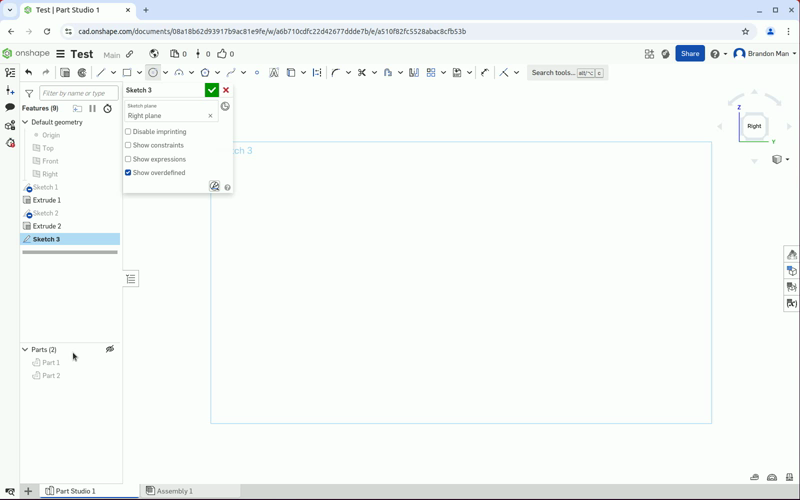
mouse_move(461, 282)
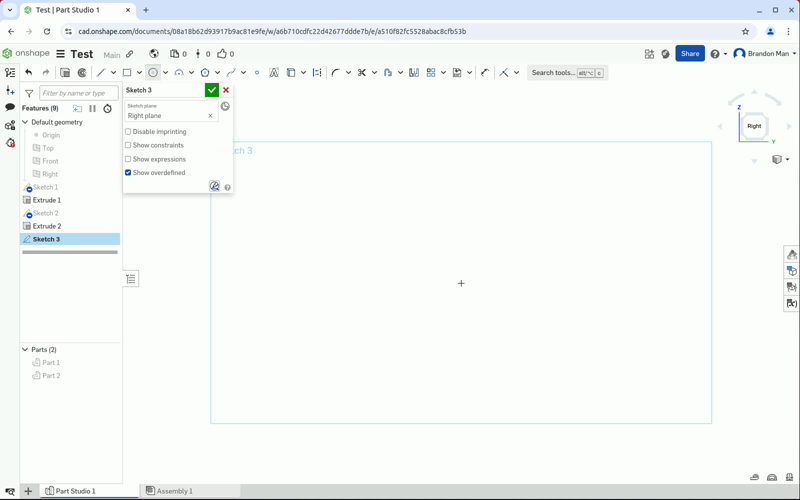
click(461, 282)
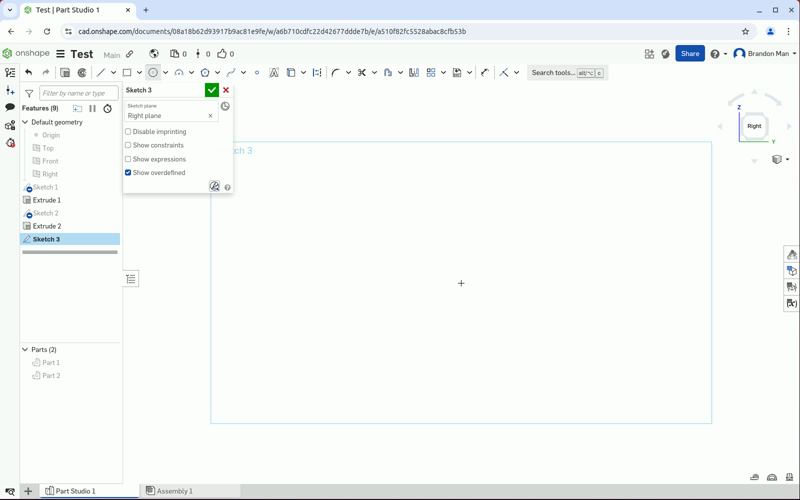
key_up(shift)
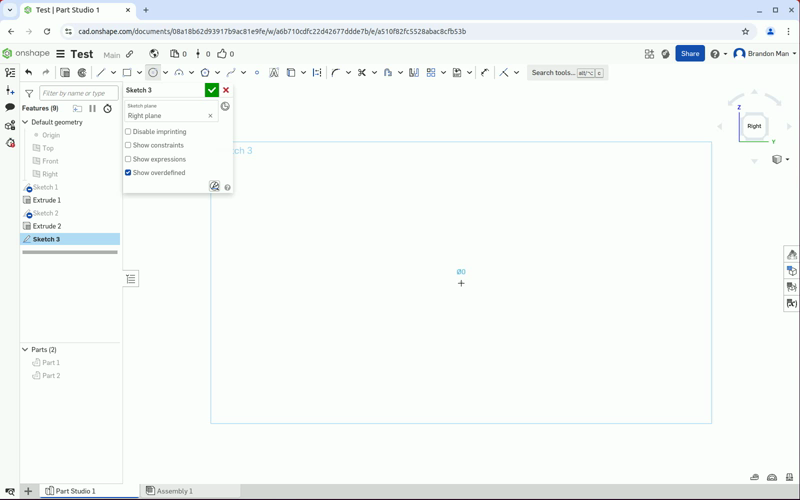
mouse_move(574, 282)
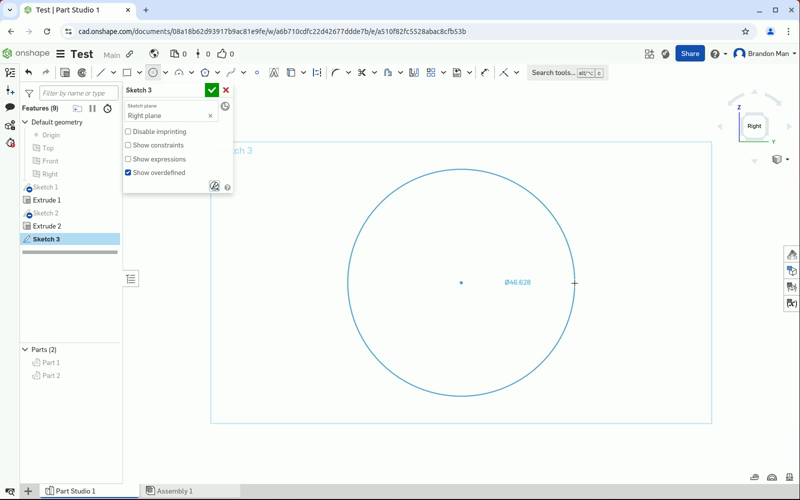
click(574, 282)
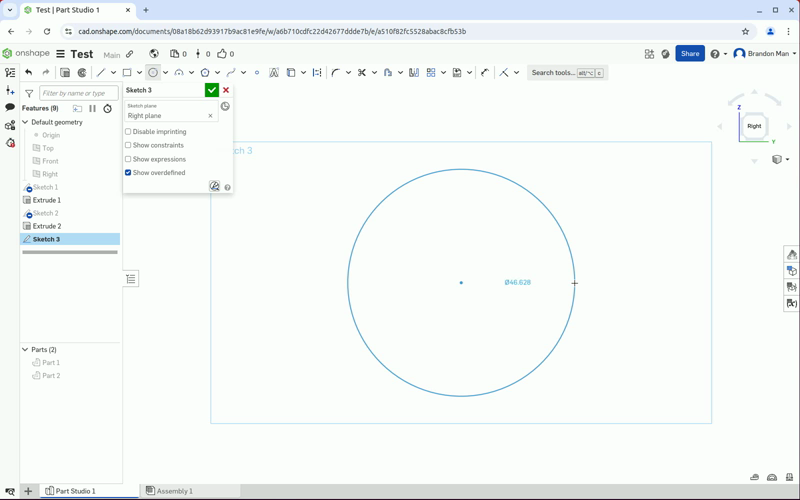
key(esc)
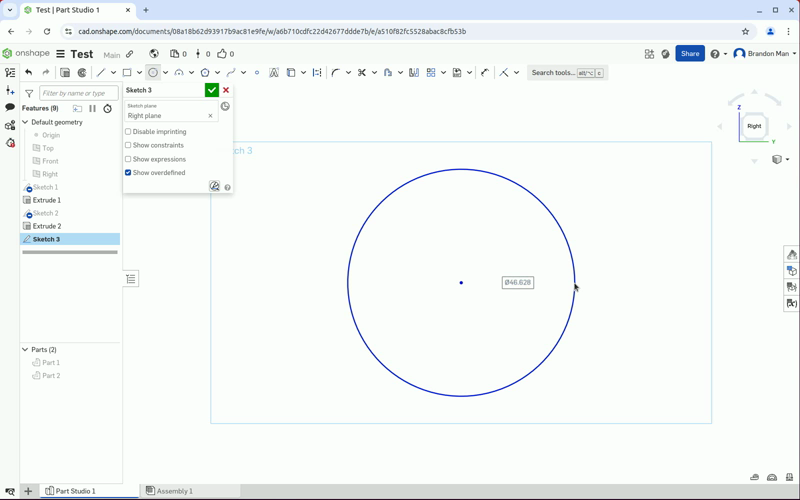
key(c)
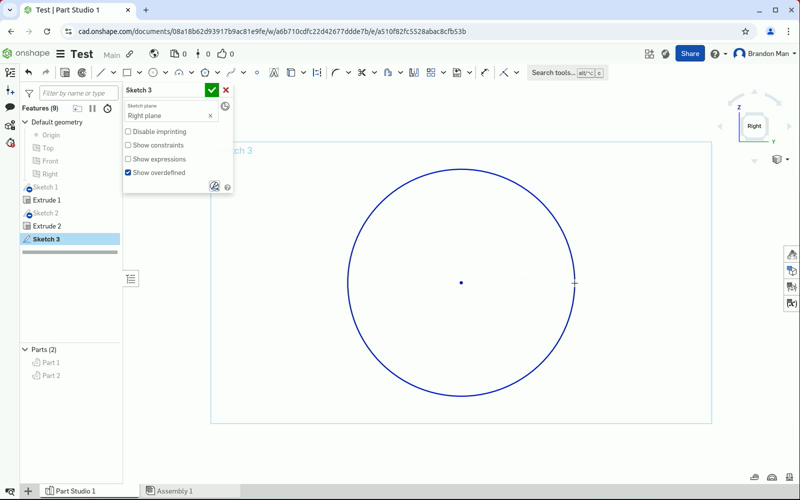
key_down(shift)
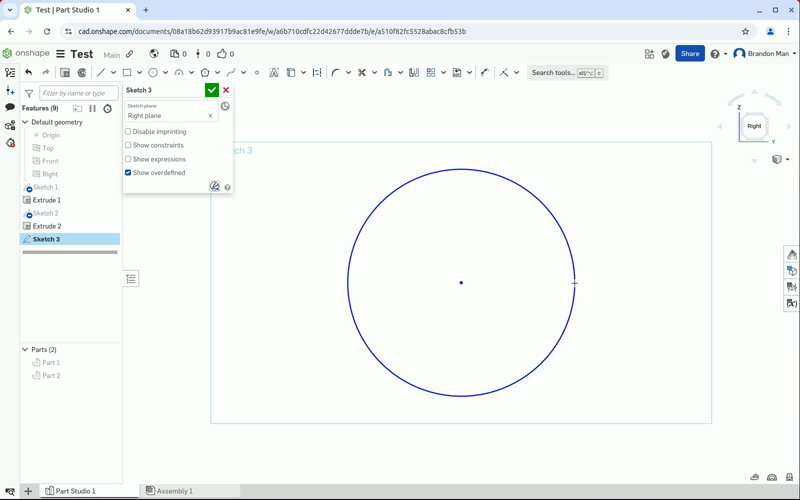
mouse_move(461, 282)
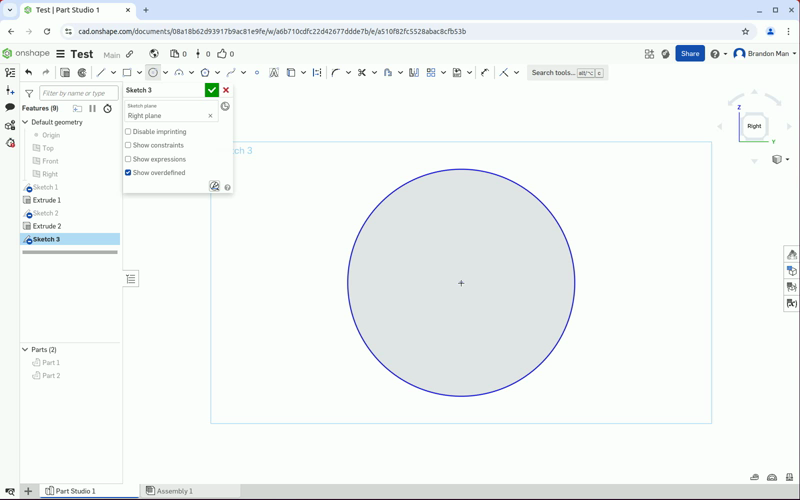
click(461, 282)
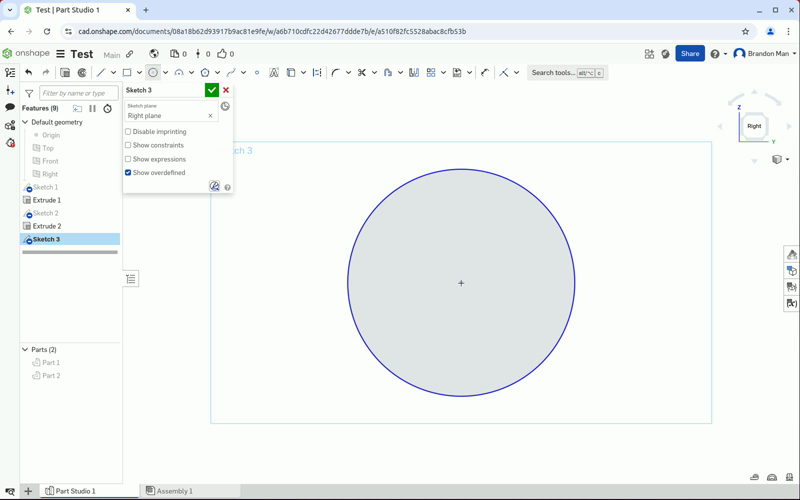
key_up(shift)
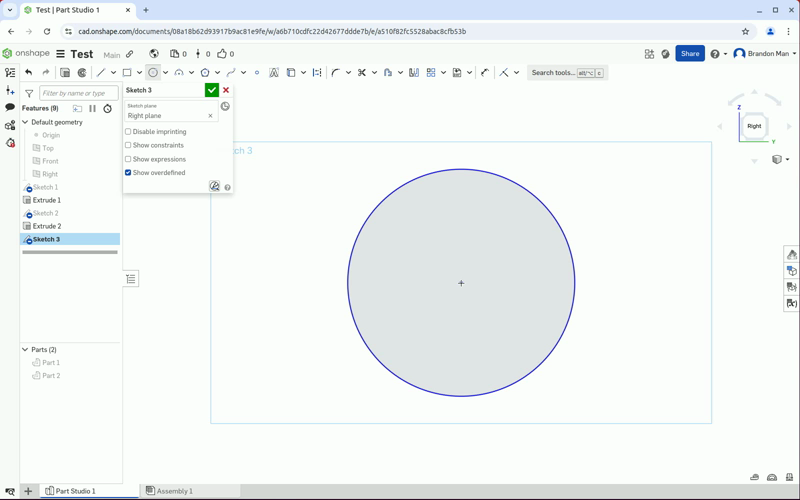
mouse_move(534, 282)
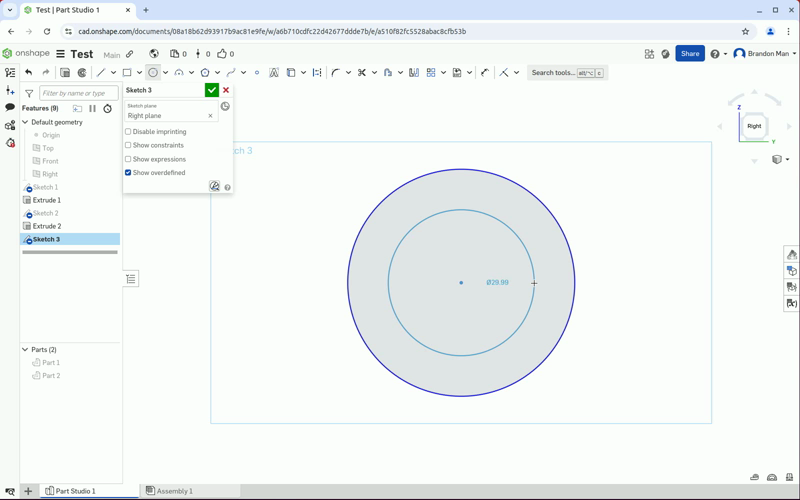
click(534, 282)
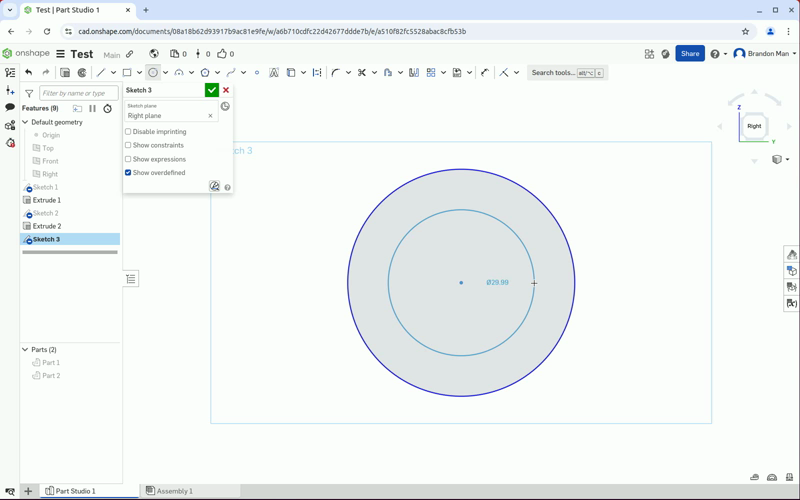
key(esc)
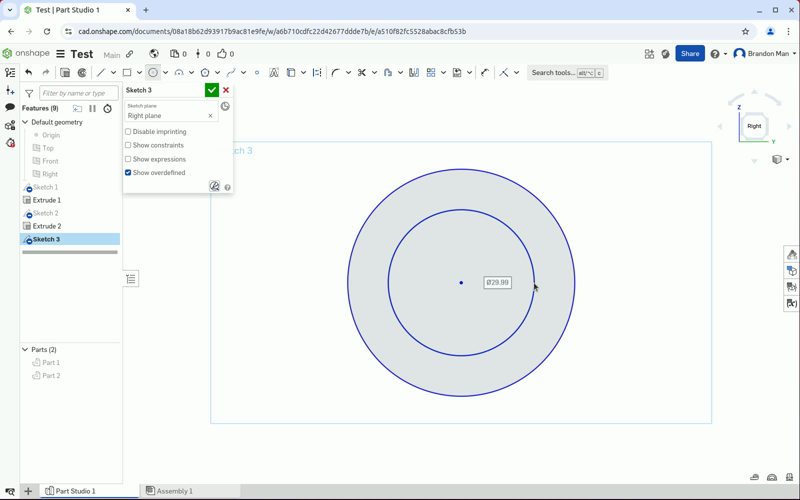
mouse_move(542, 242)
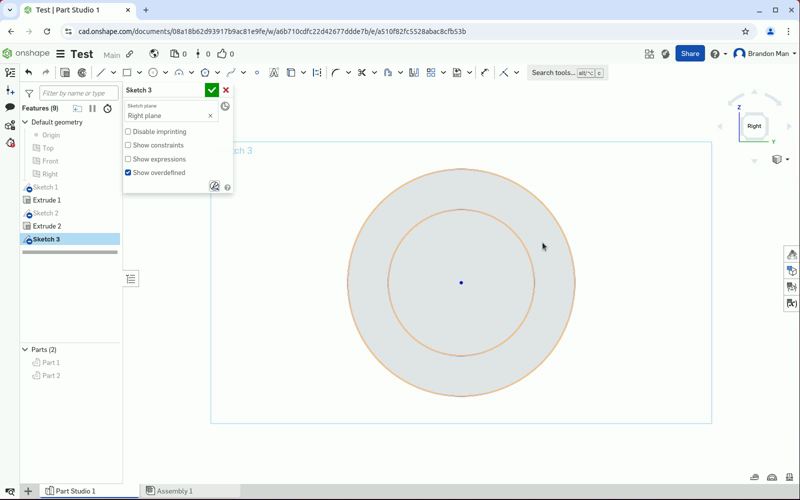
click(542, 242)
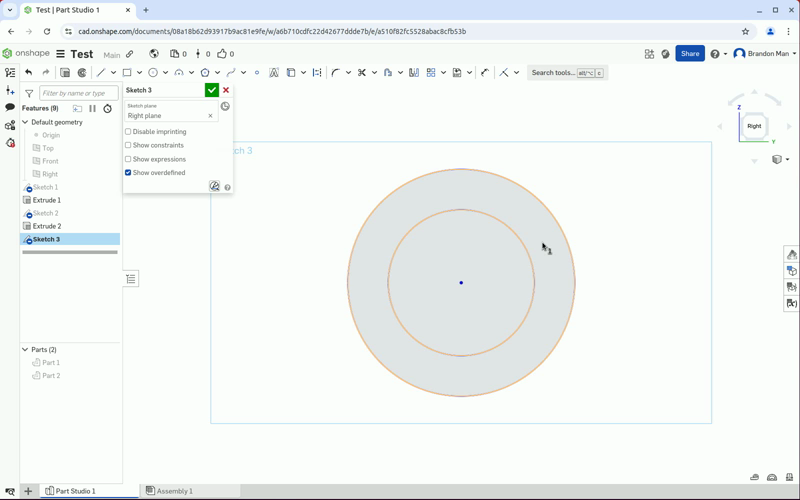
mouse_move(73, 352)
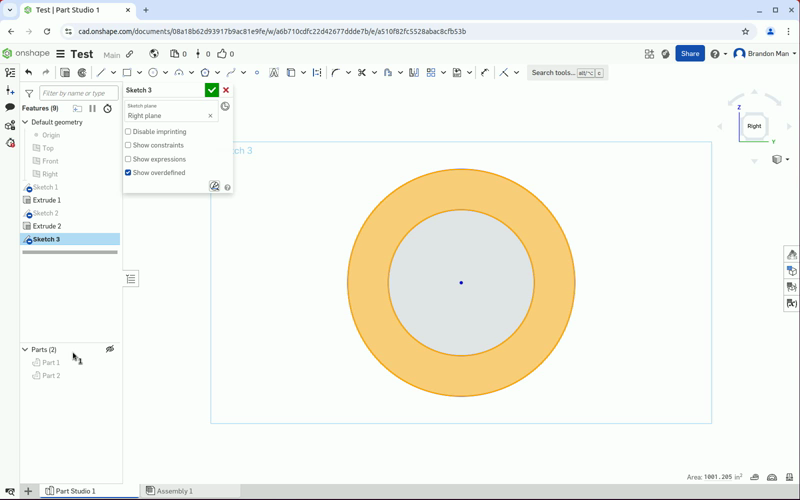
key(shift+y)
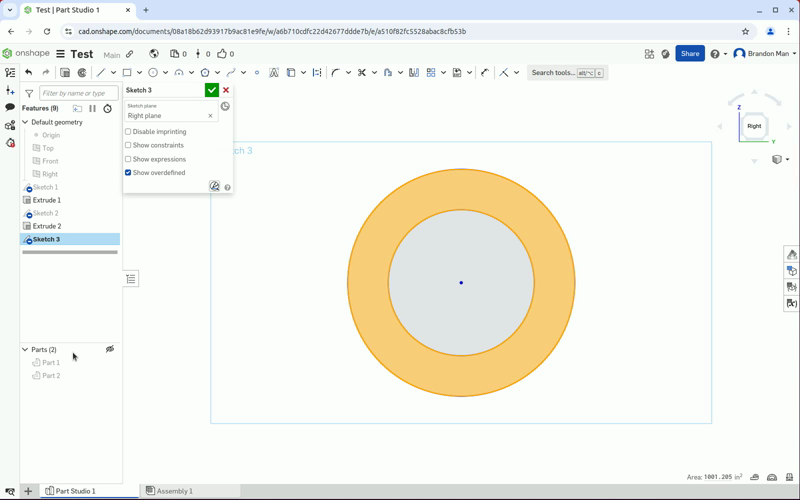
key(shift+e)
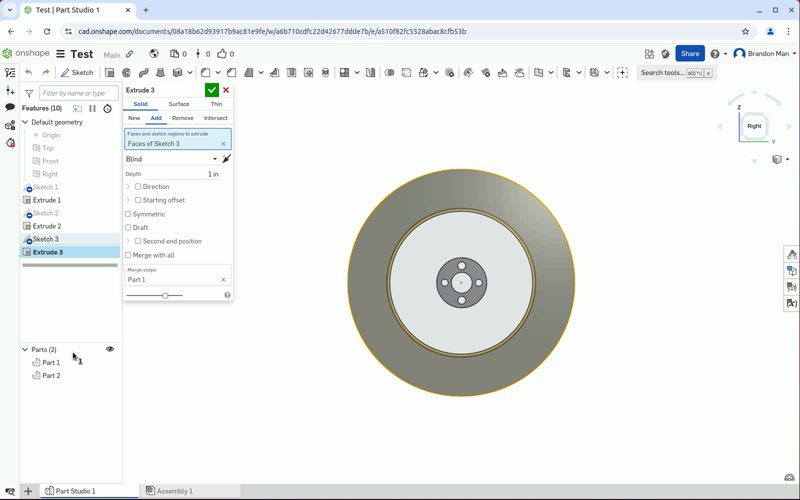
mouse_move(143, 106)
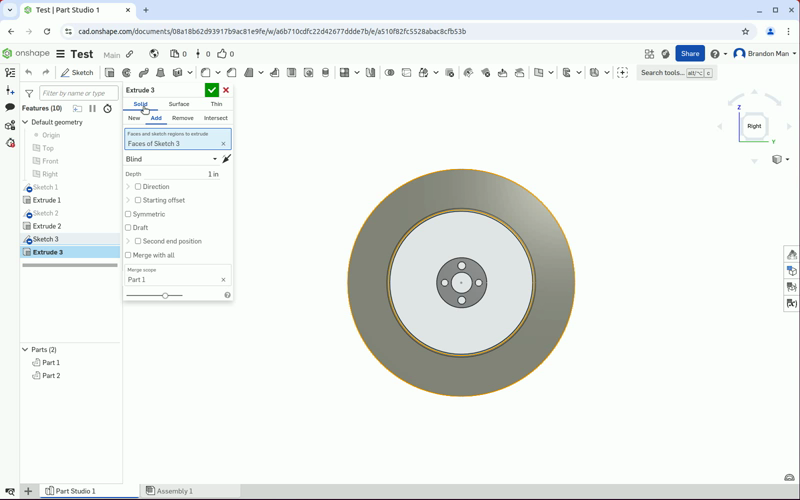
click(143, 106)
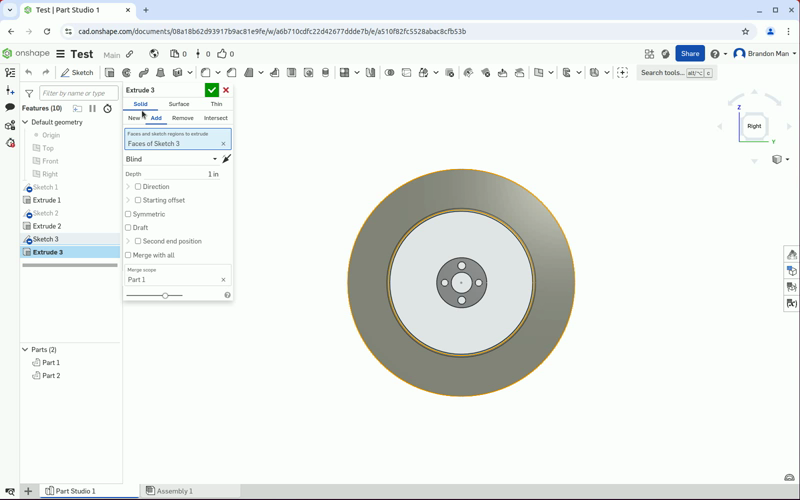
mouse_move(137, 120)
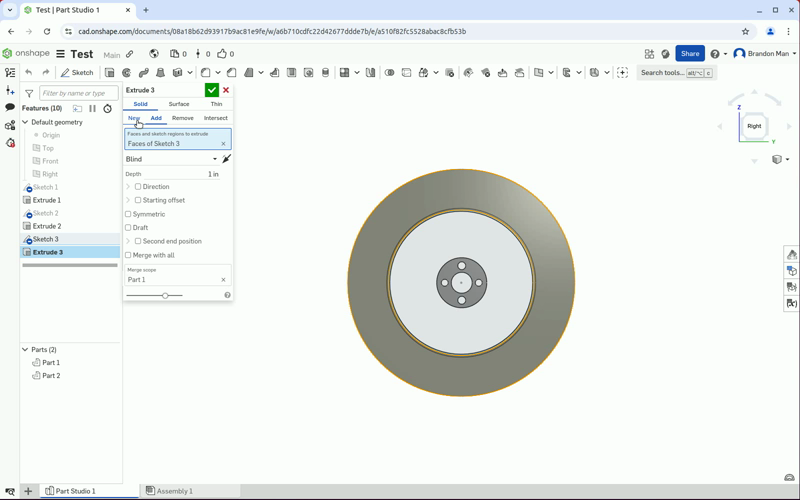
click(137, 120)
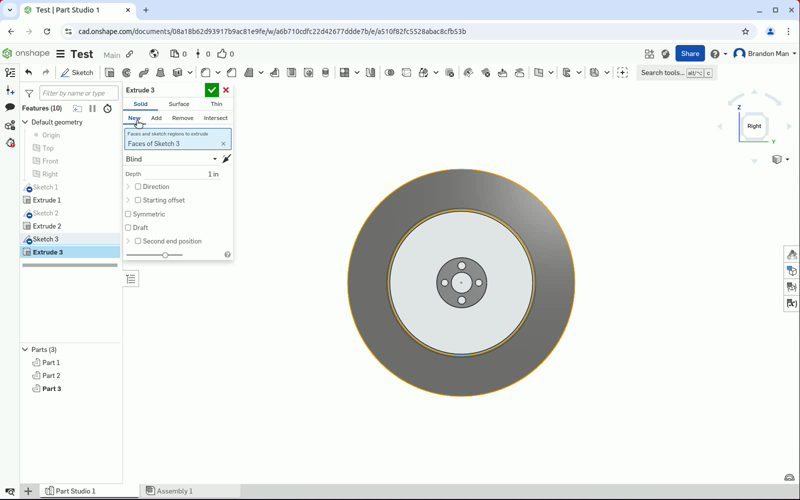
key(tab, 4)
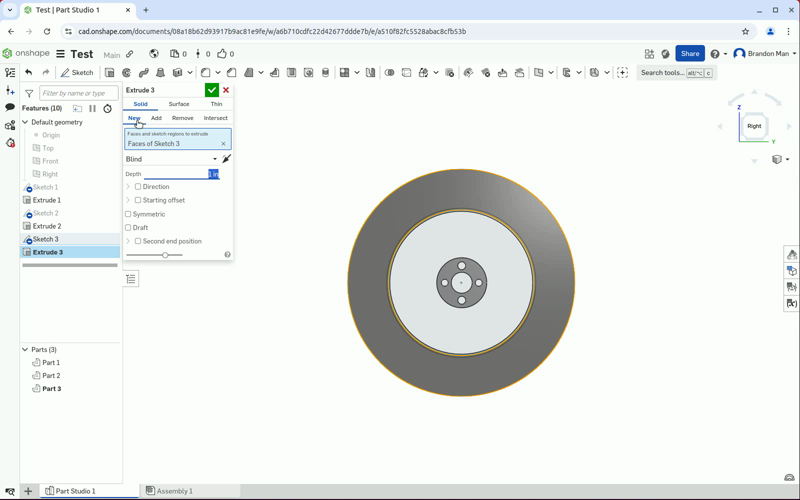
text(15.886)
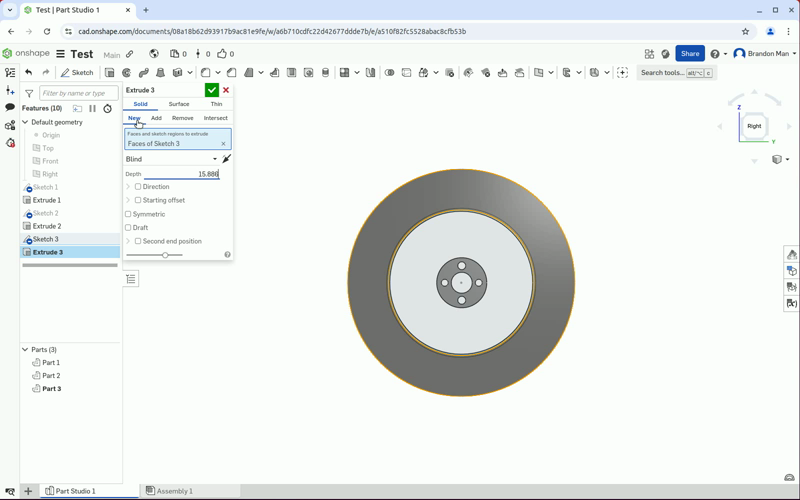
key(tab, 3)
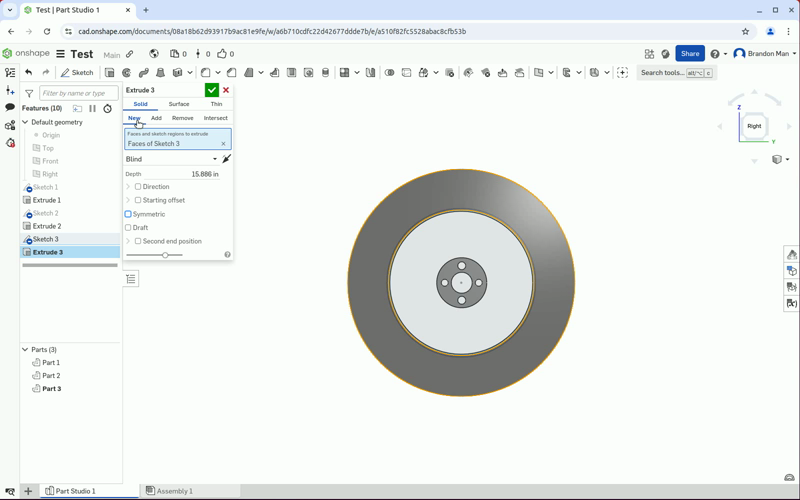
key(space)
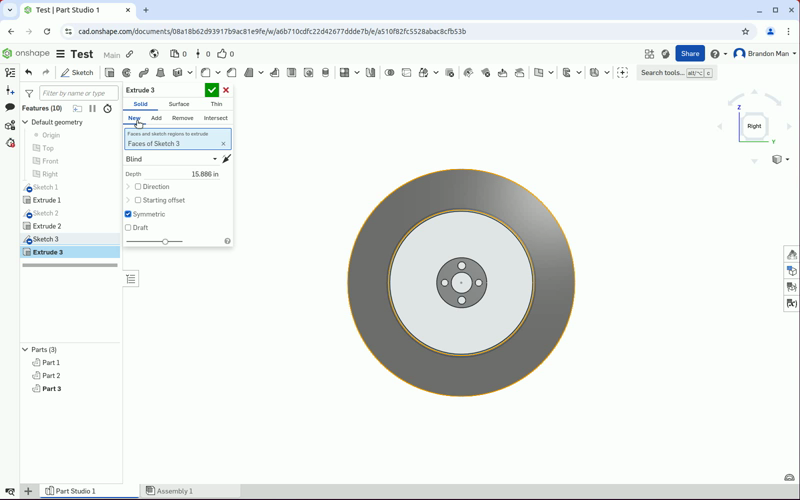
key(enter)
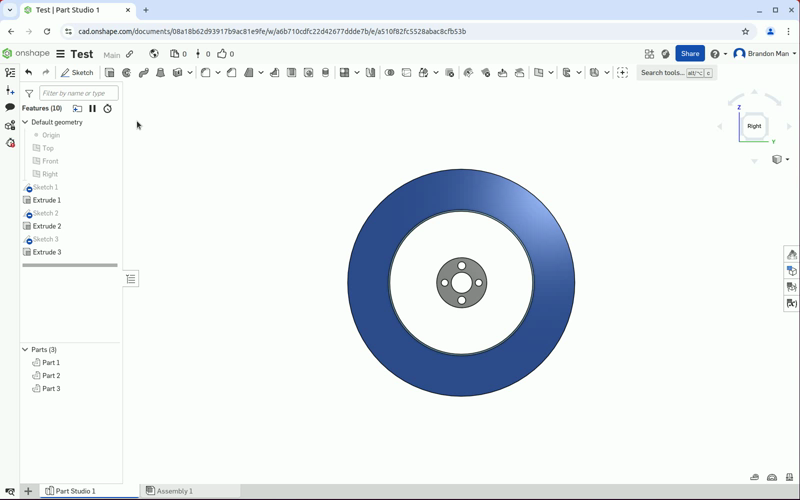
key(shift+h)
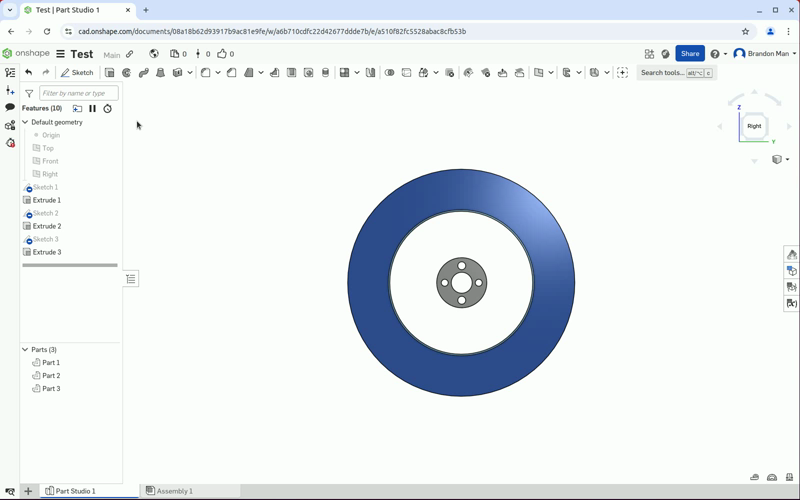
key(shift+h)
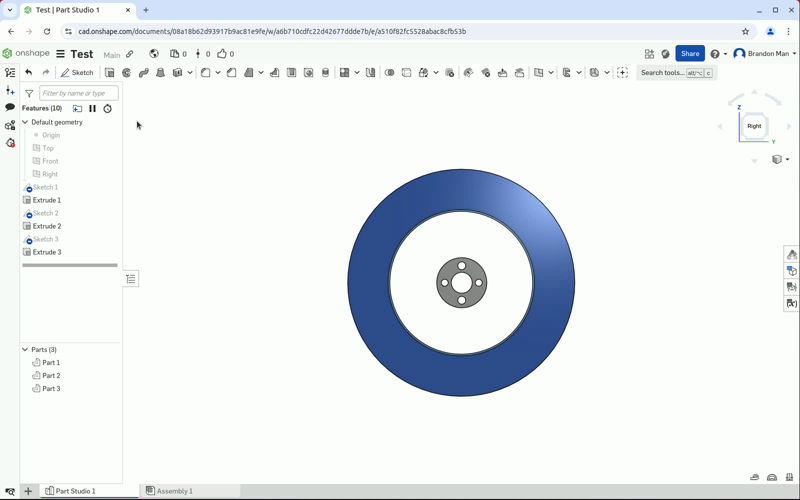
key(shift+7)
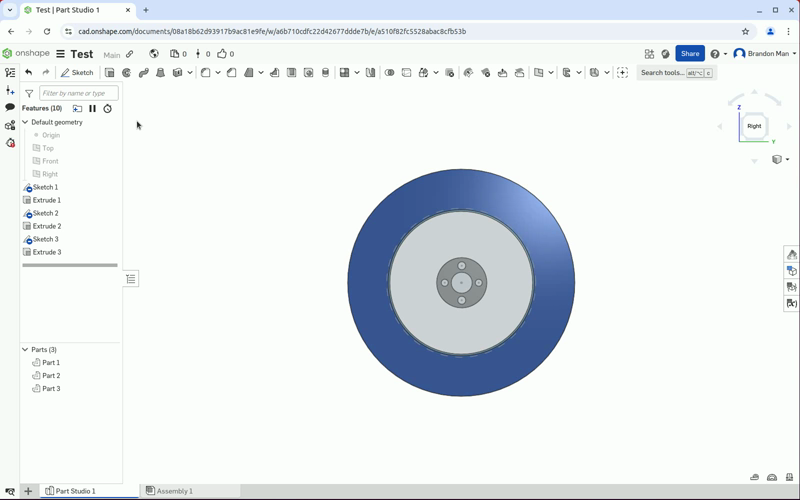
key(right, 2)
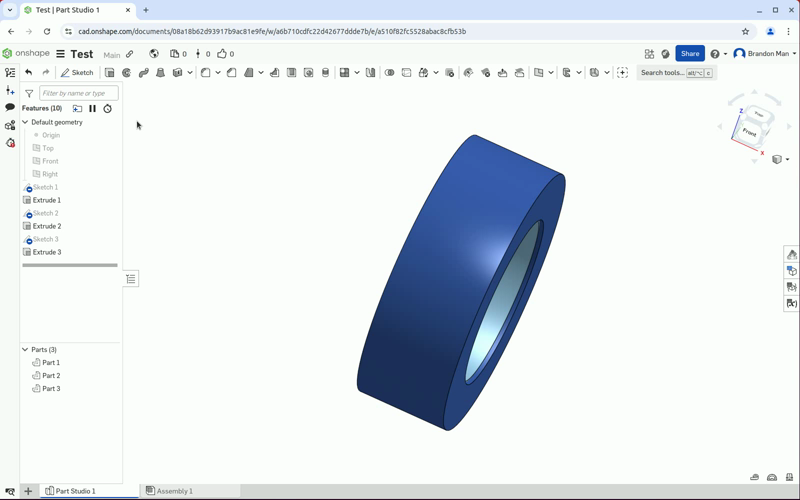
key(down, 2)
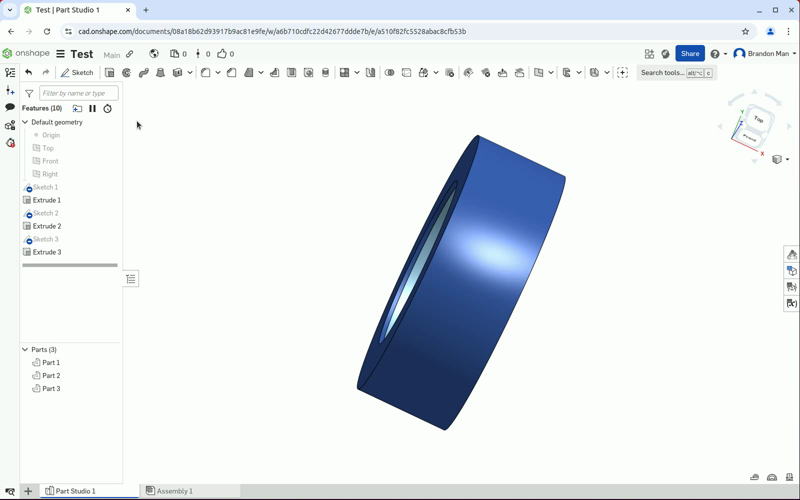
key(up, 2)
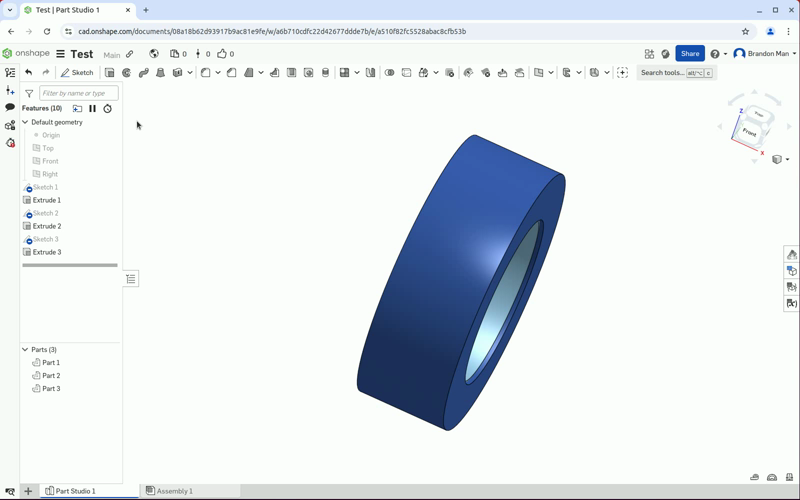
key(left, 2)
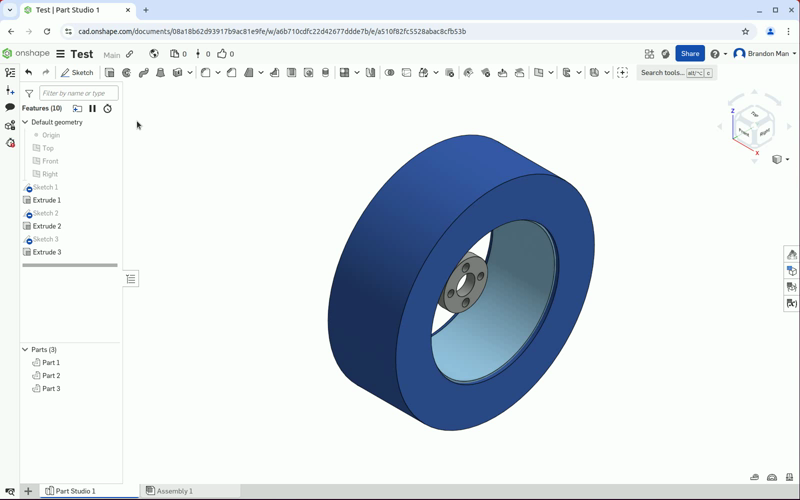
mouse_move(73, 189)
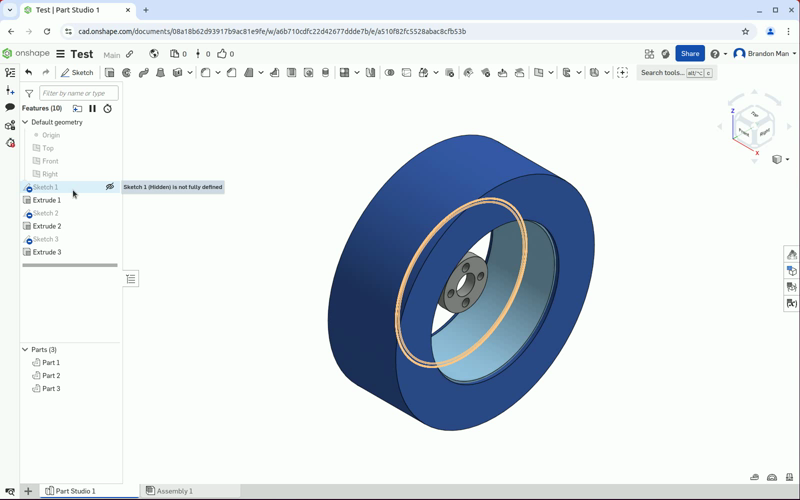
click(73, 189)